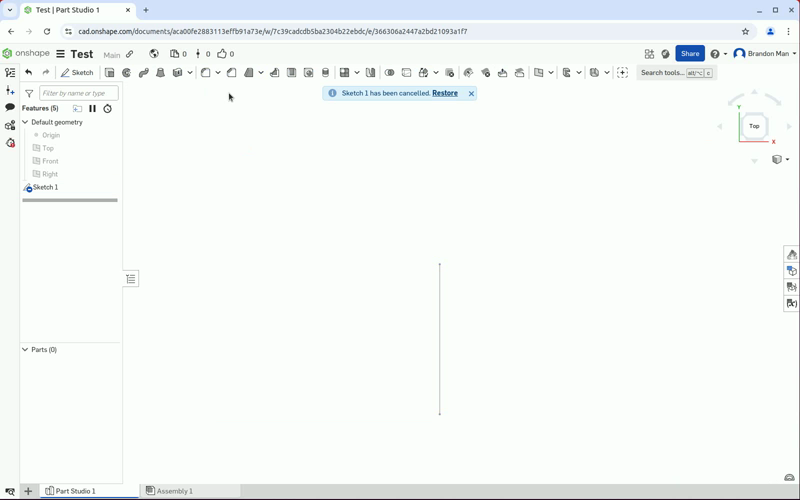
key(shift+h)
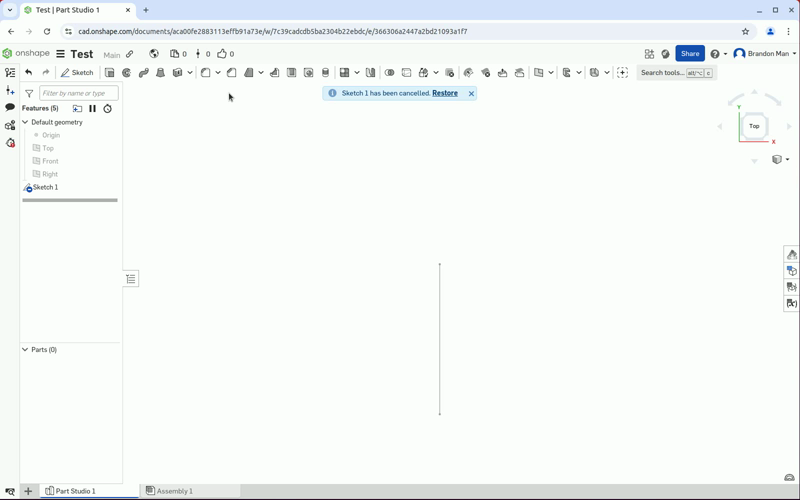
key(shift+s)
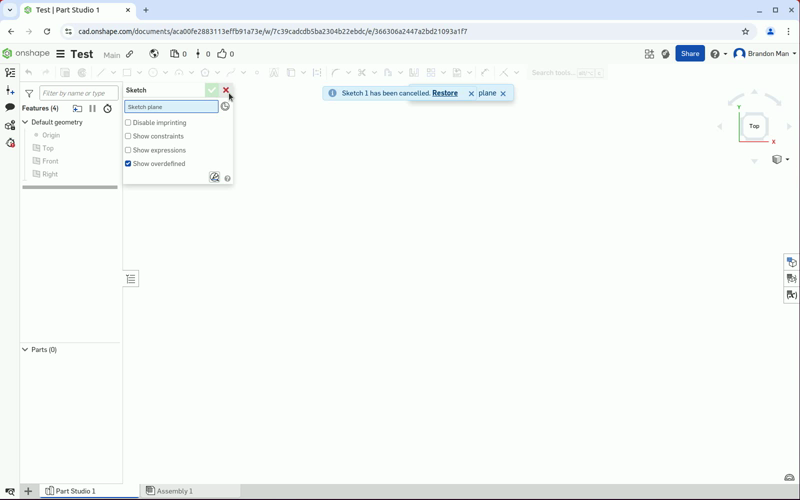
mouse_move(73, 150)
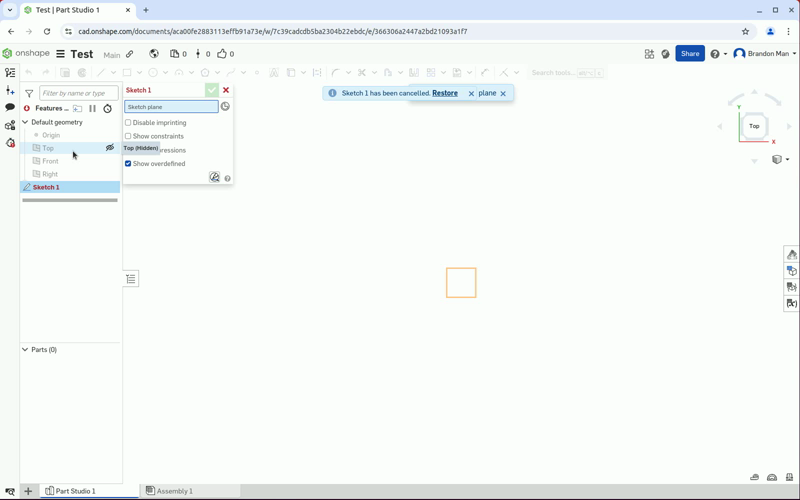
click(73, 150)
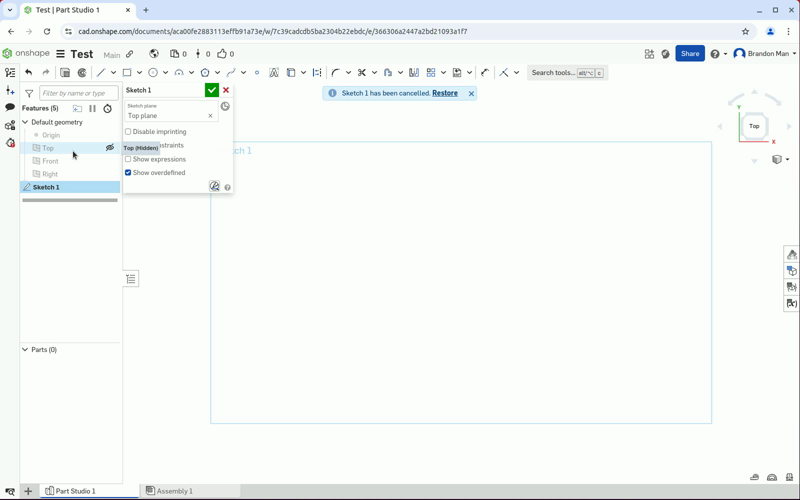
mouse_move(73, 352)
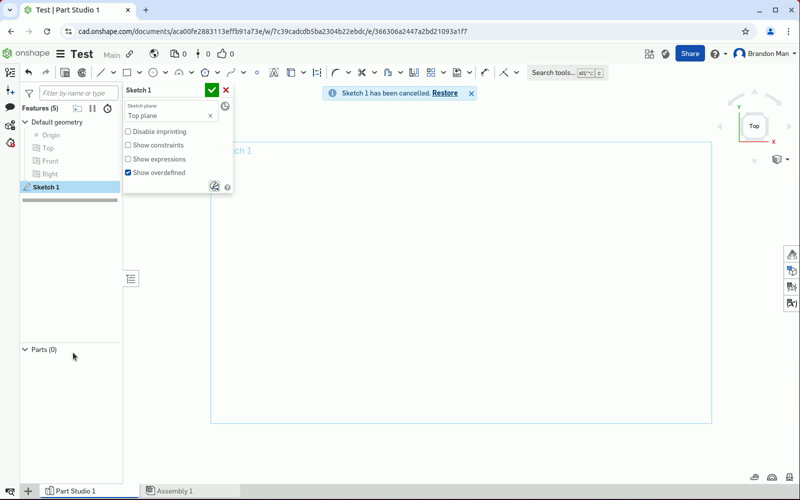
key(y)
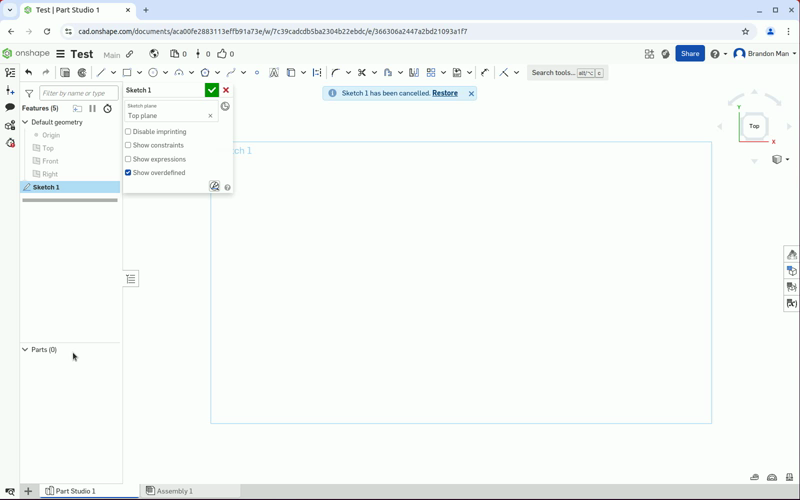
key(c)
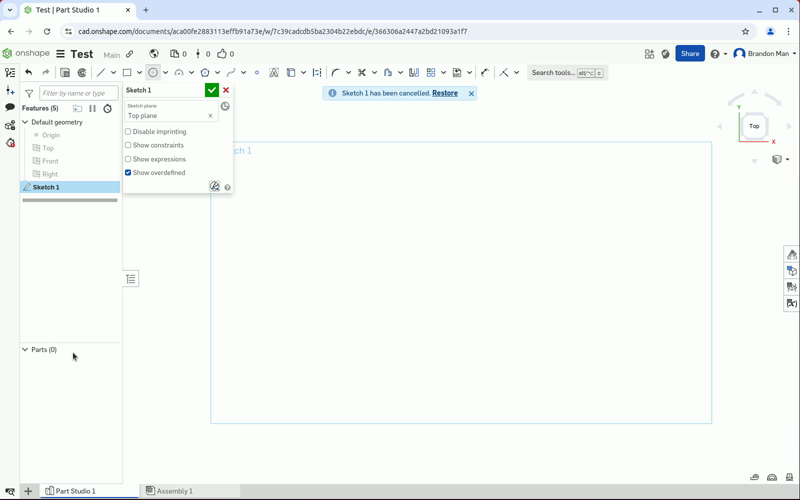
key_down(shift)
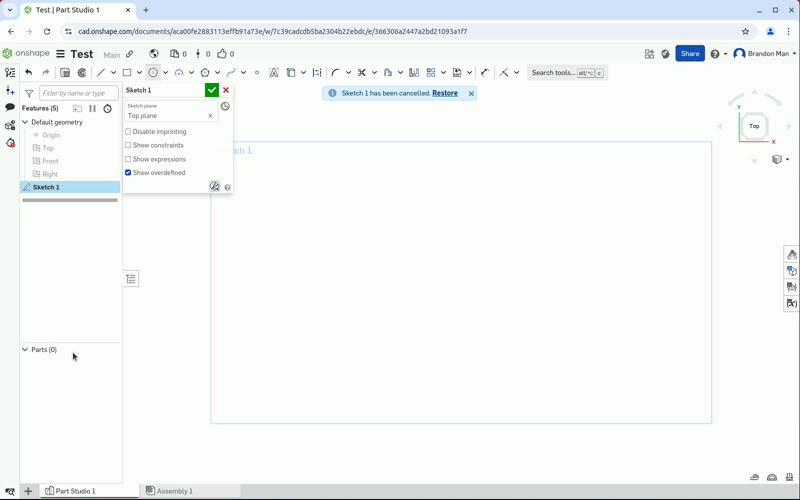
mouse_move(483, 282)
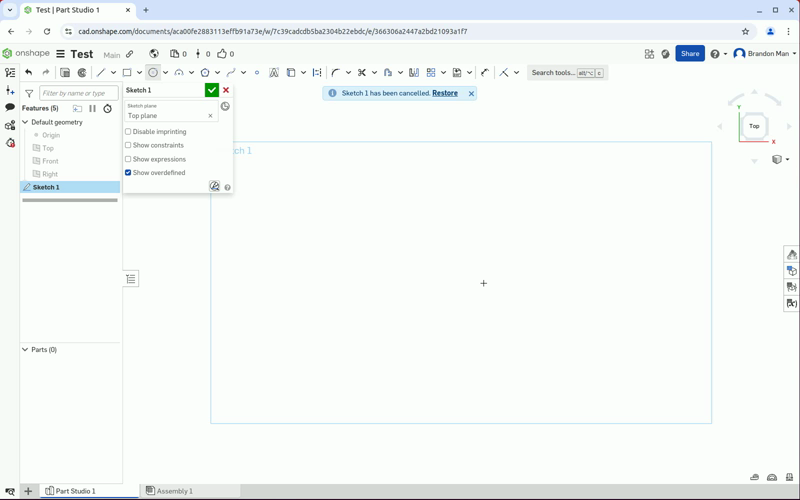
click(483, 282)
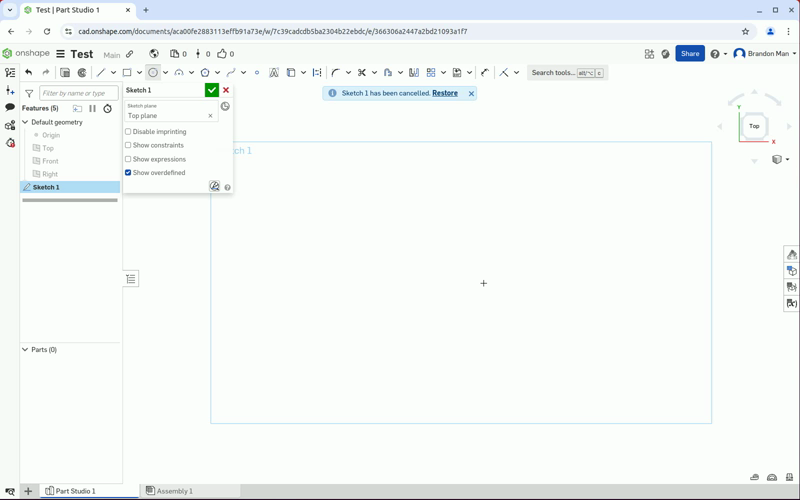
key_up(shift)
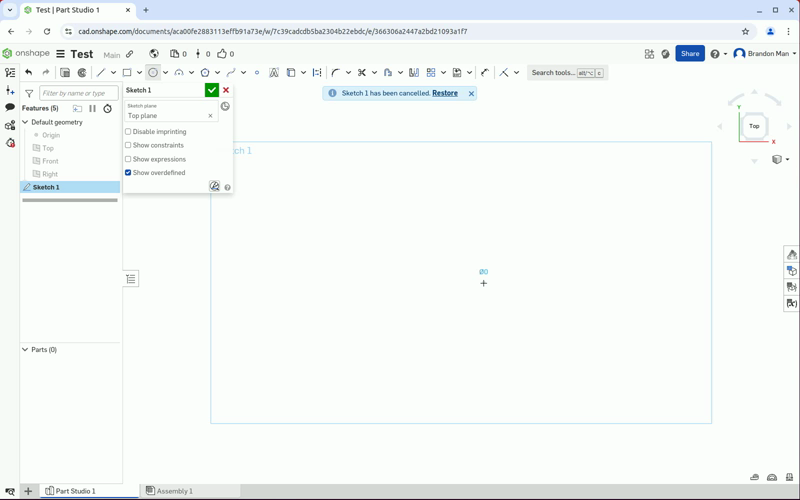
mouse_move(494, 282)
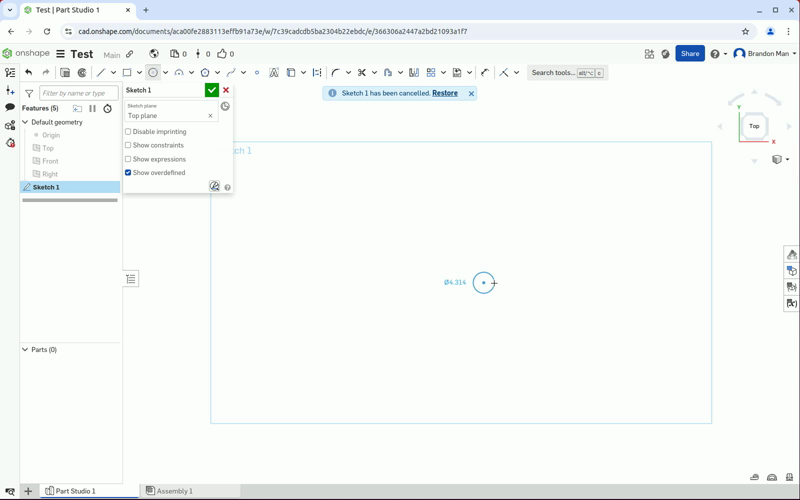
click(494, 282)
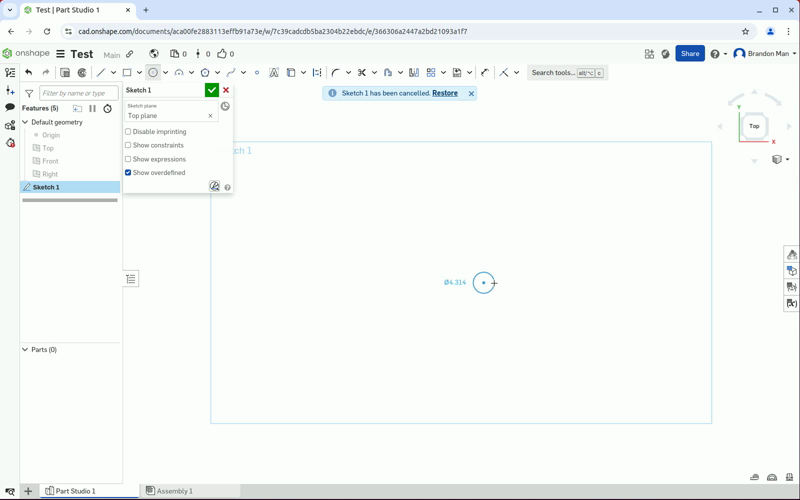
key(esc)
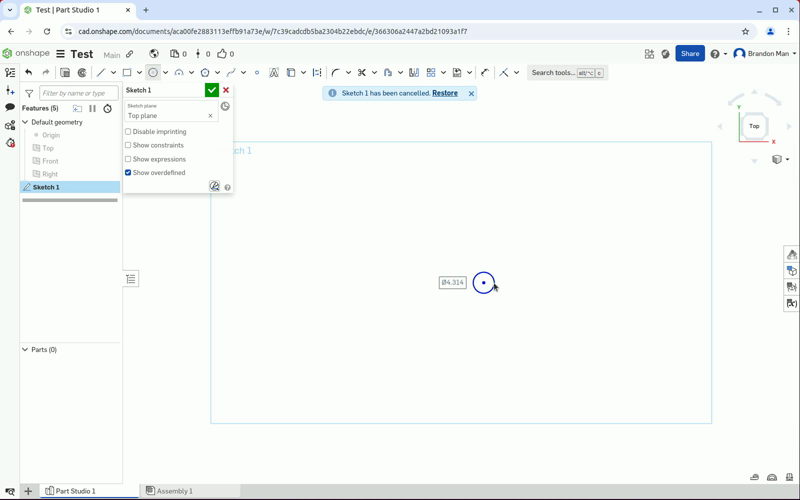
mouse_move(489, 284)
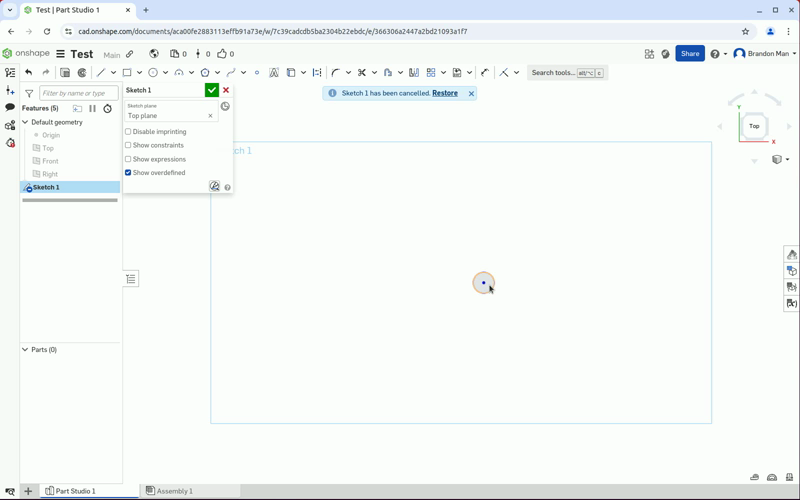
scroll(6)
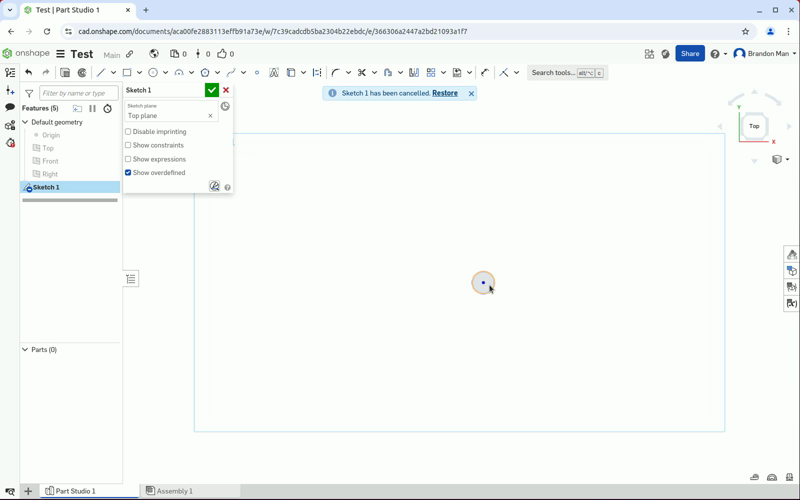
scroll(6)
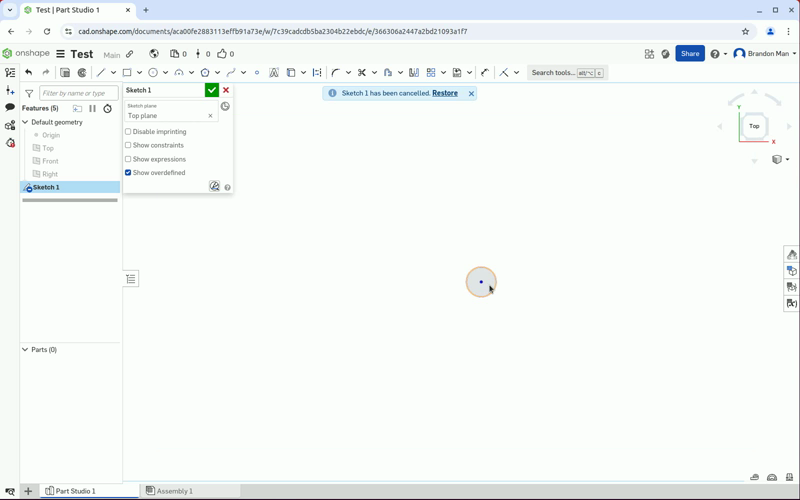
scroll(6)
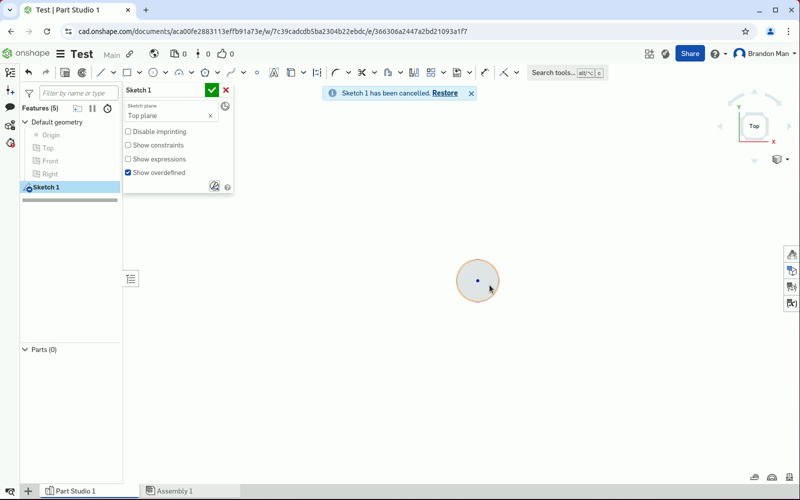
scroll(6)
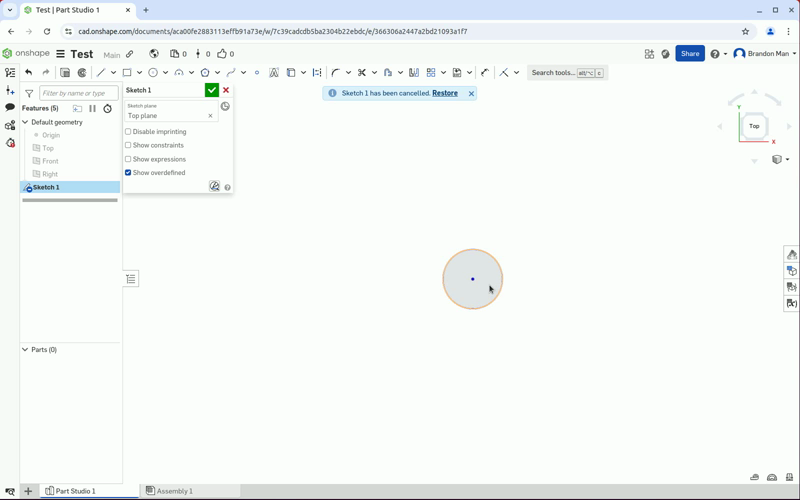
scroll(6)
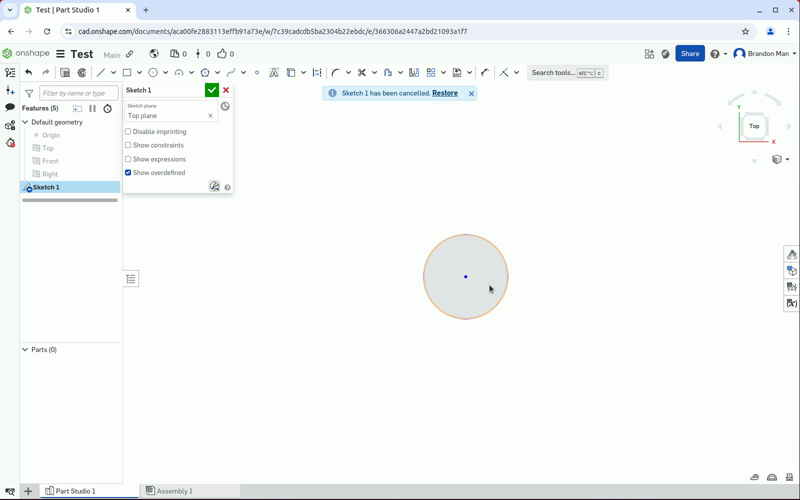
scroll(6)
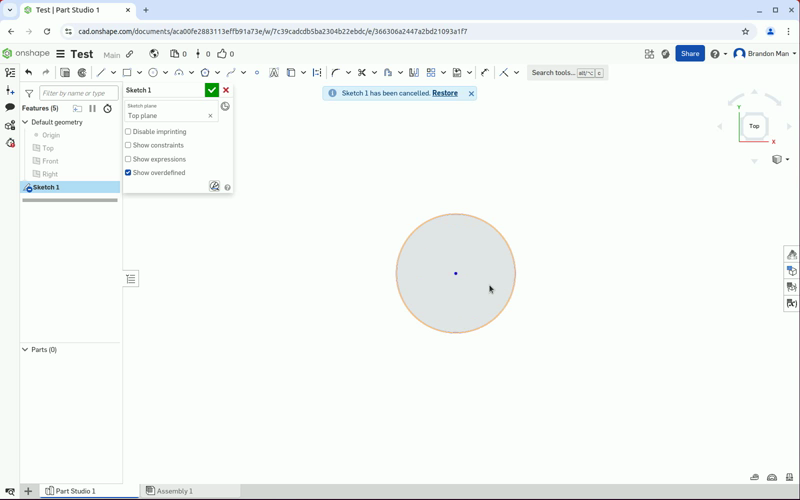
scroll(6)
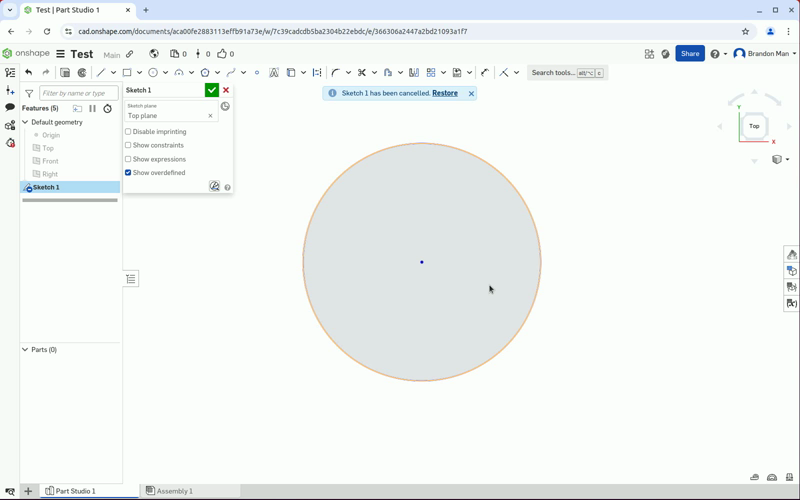
click(489, 284)
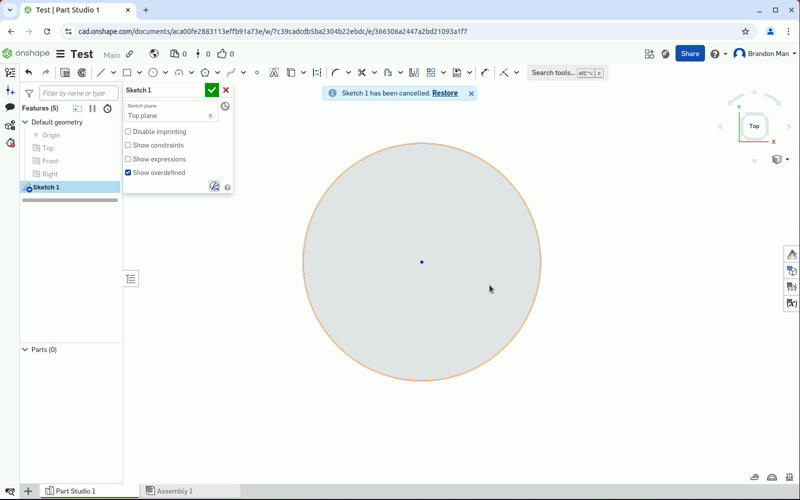
scroll(-6)
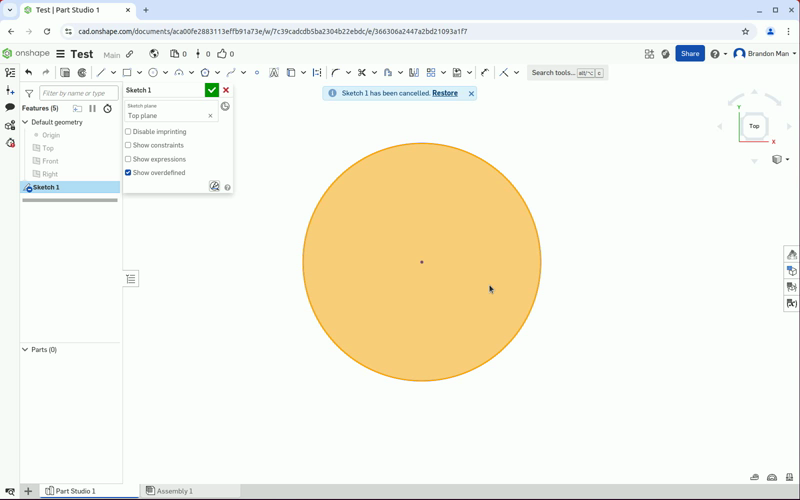
scroll(-6)
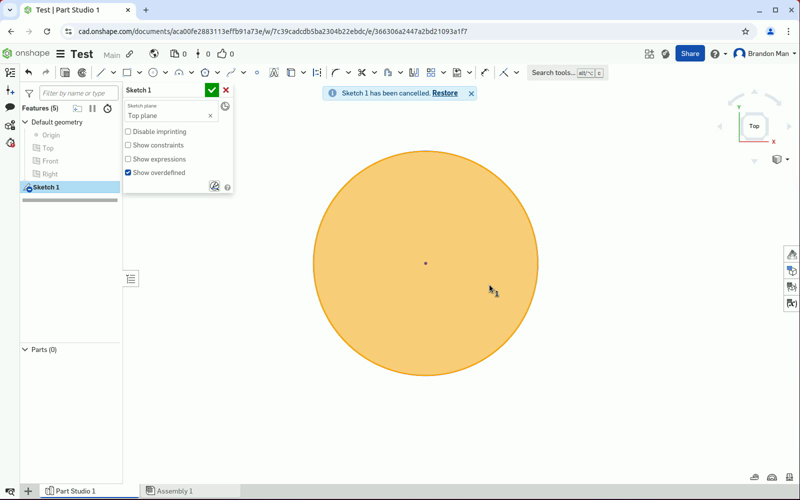
scroll(-6)
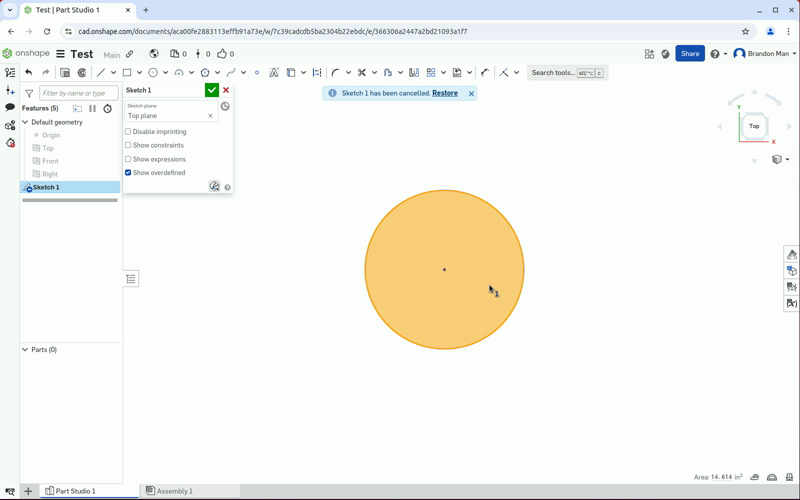
scroll(-6)
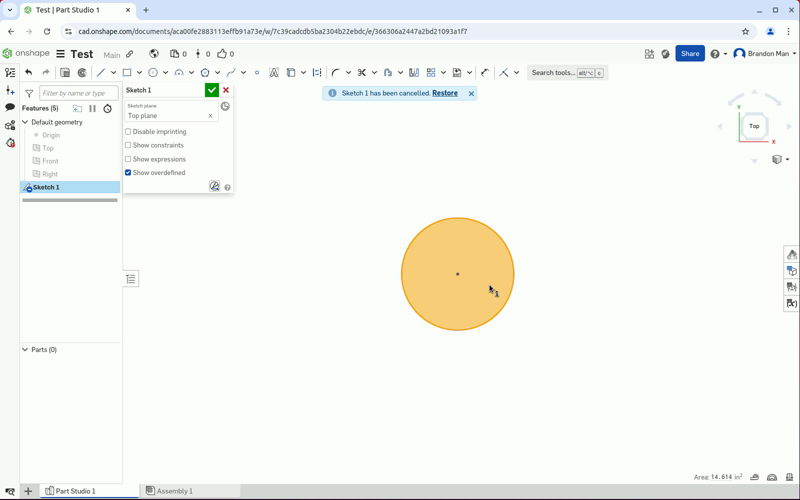
scroll(-6)
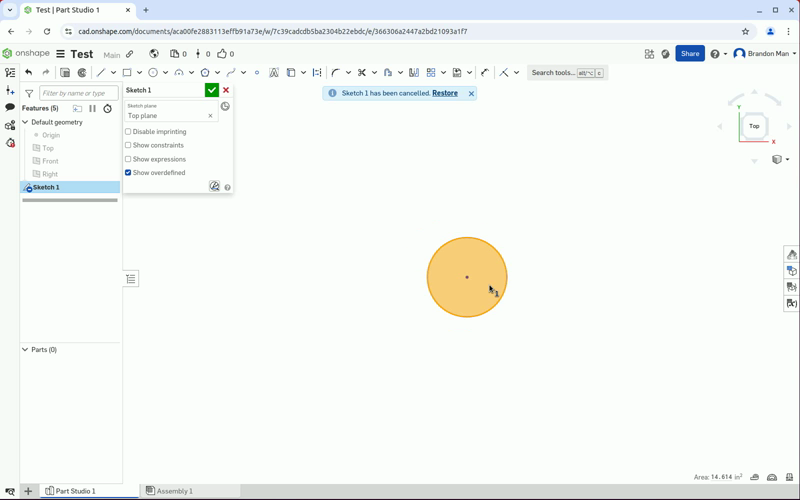
scroll(-6)
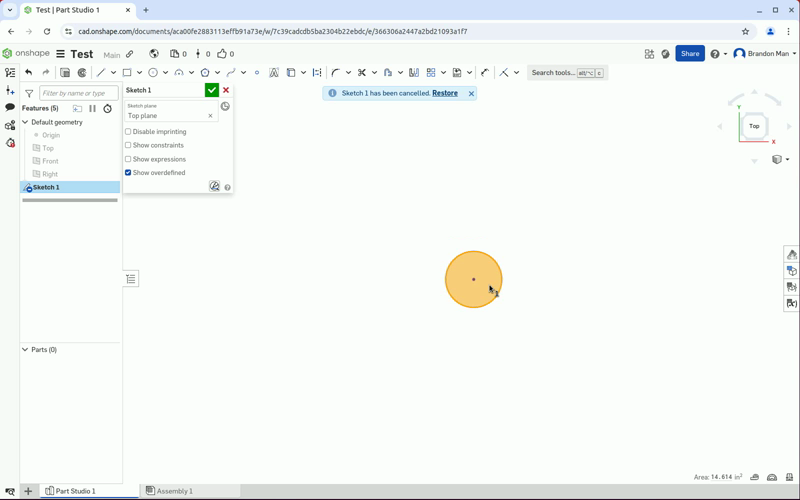
scroll(-6)
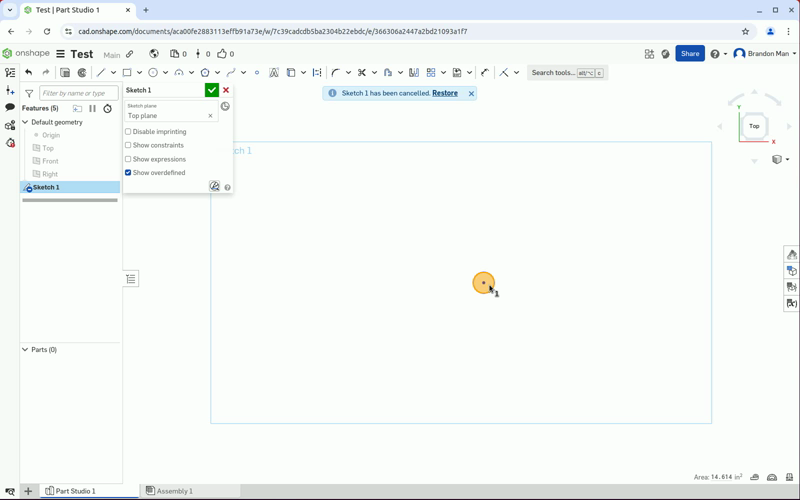
mouse_move(73, 352)
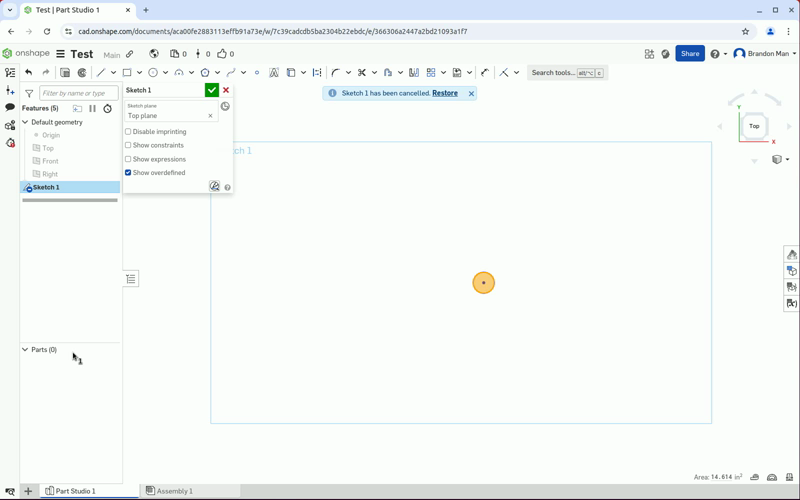
key(shift+y)
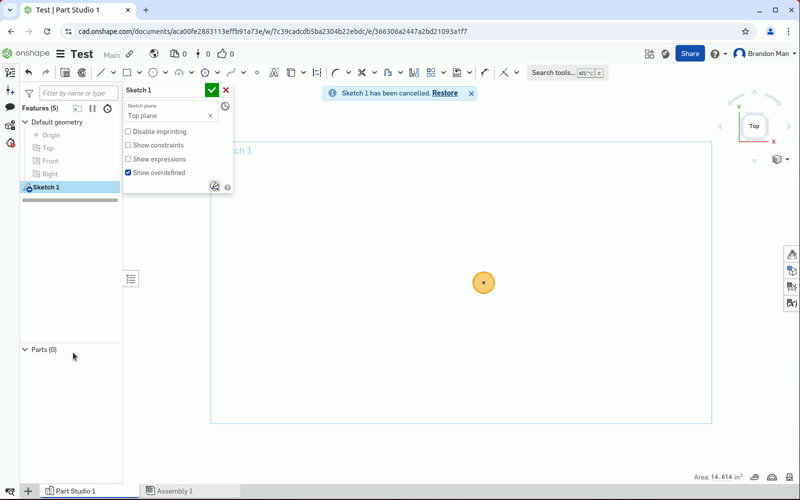
key(shift+e)
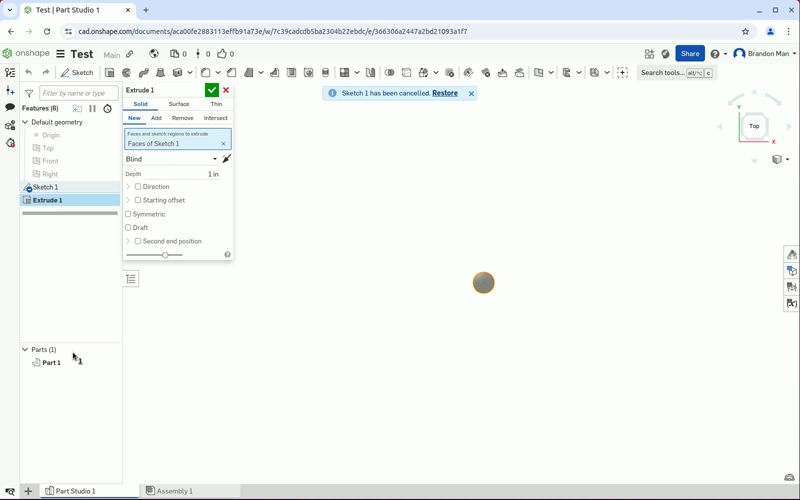
mouse_move(143, 106)
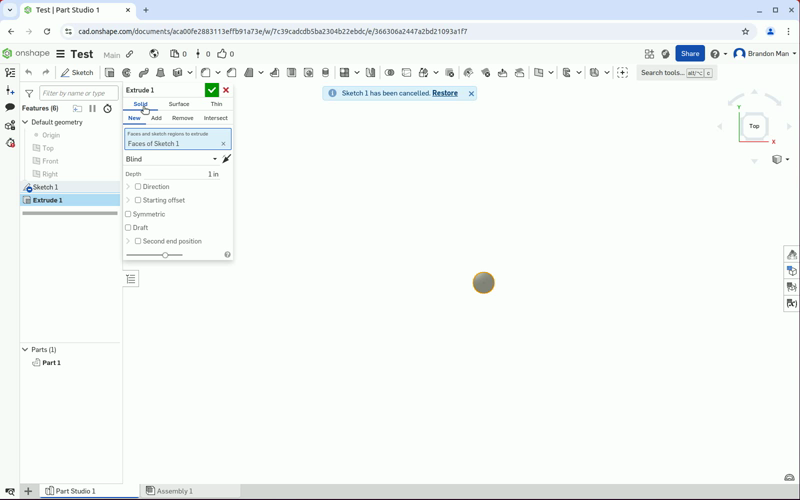
click(143, 106)
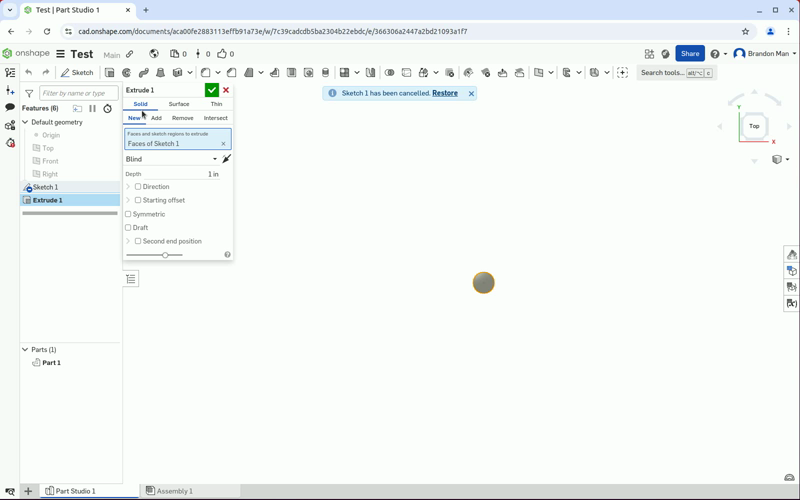
mouse_move(137, 120)
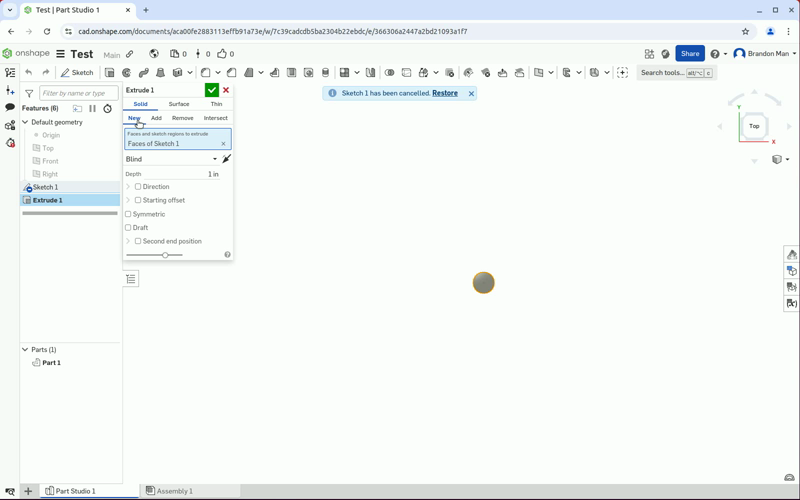
click(137, 120)
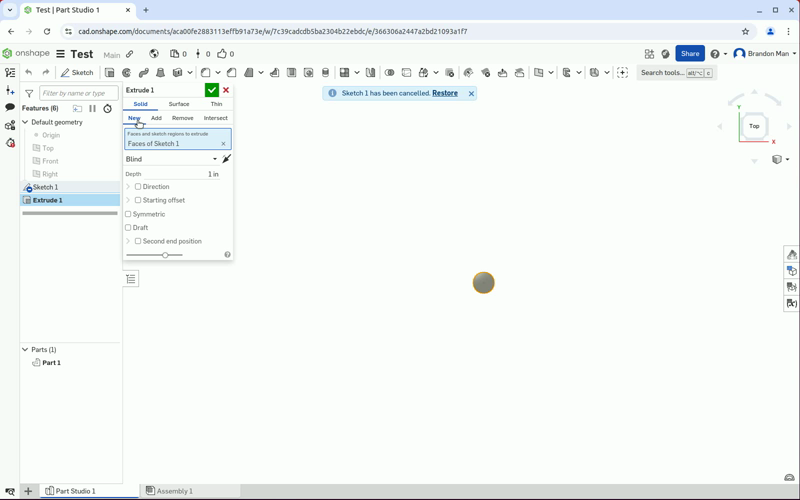
key(tab, 4)
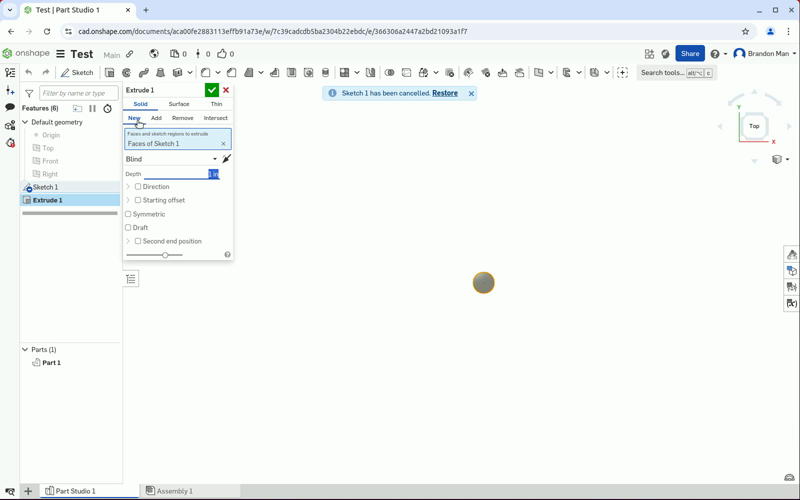
text(13.961)
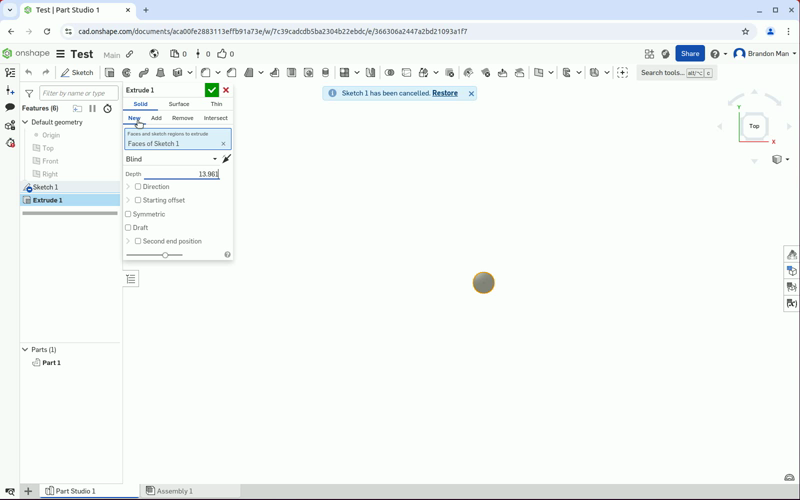
key(enter)
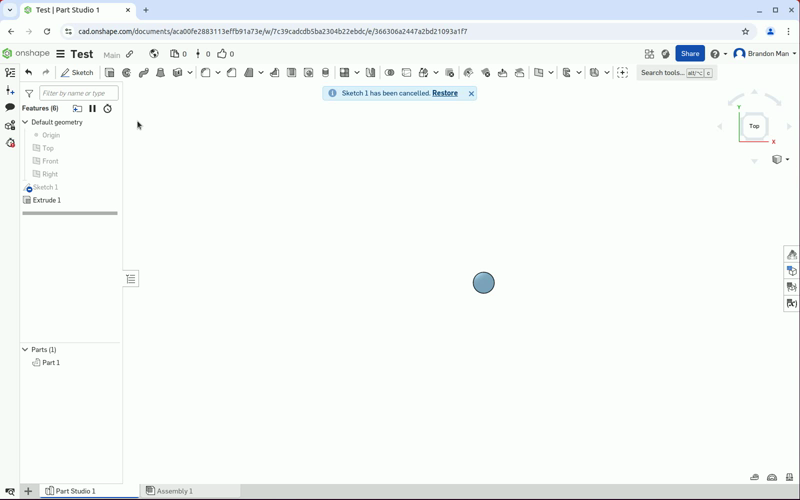
key(shift+h)
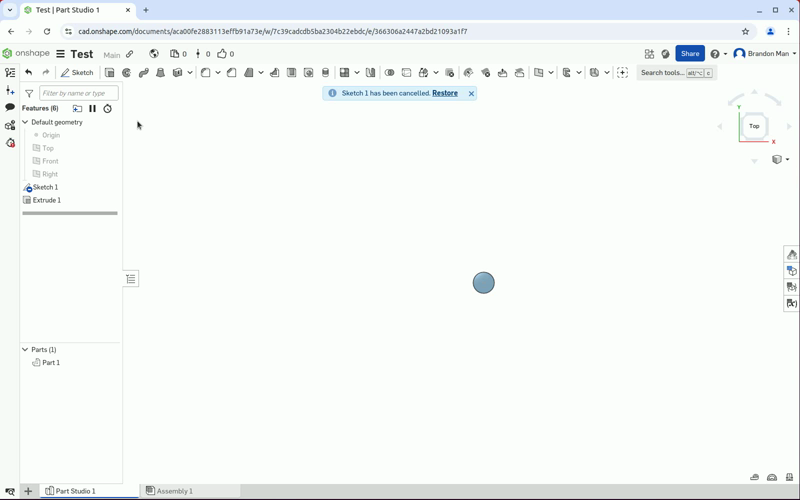
key(shift+h)
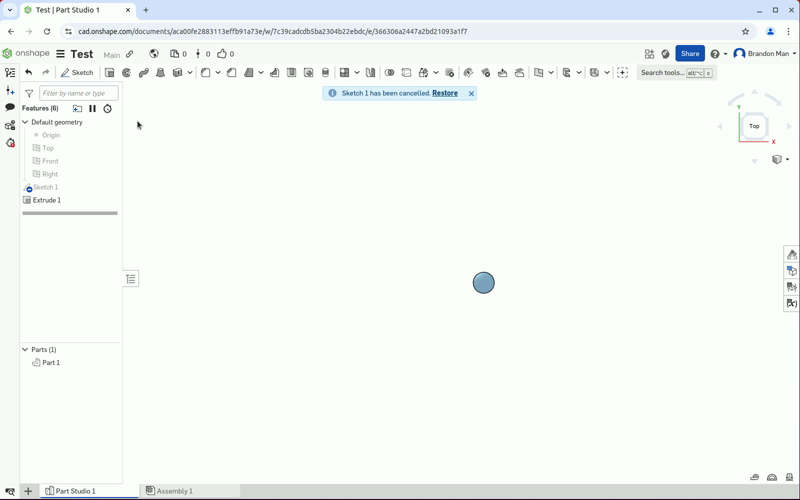
mouse_move(73, 189)
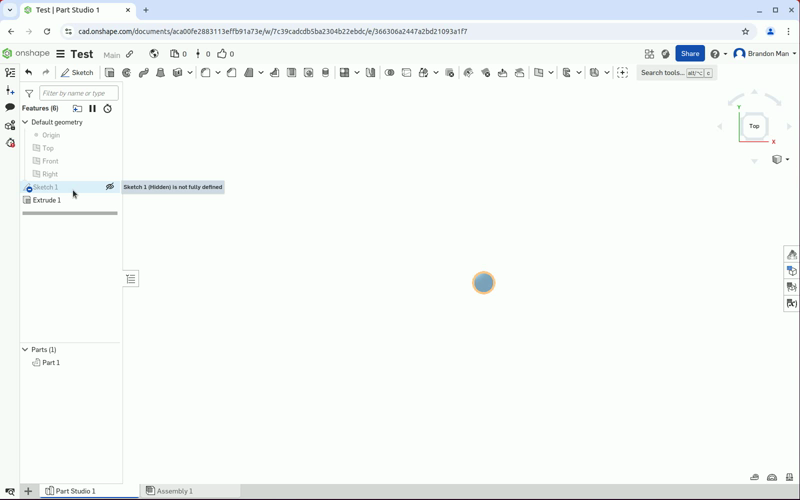
click(73, 189)
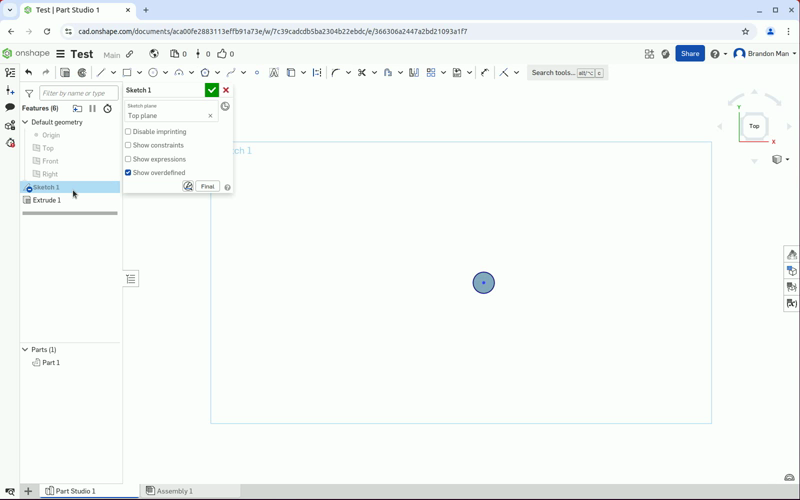
mouse_move(229, 92)
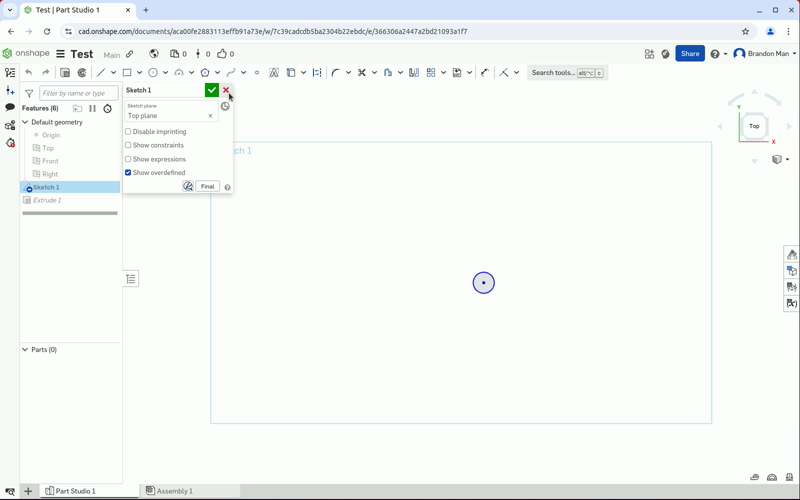
click(229, 92)
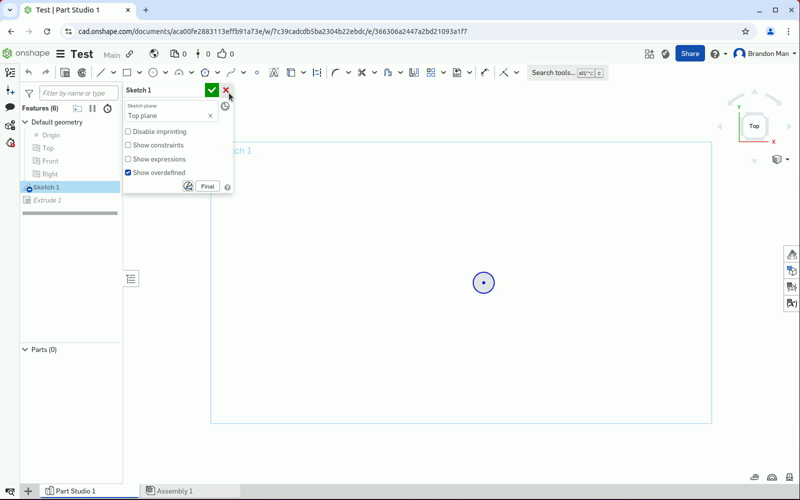
key(shift+s)
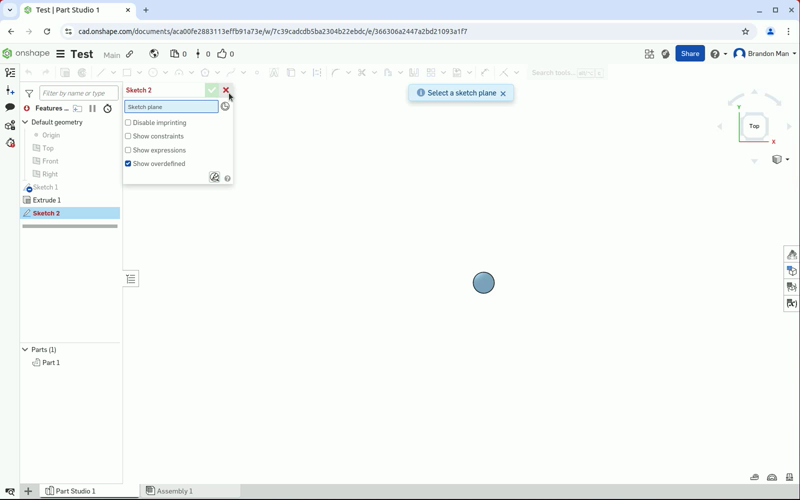
mouse_move(73, 150)
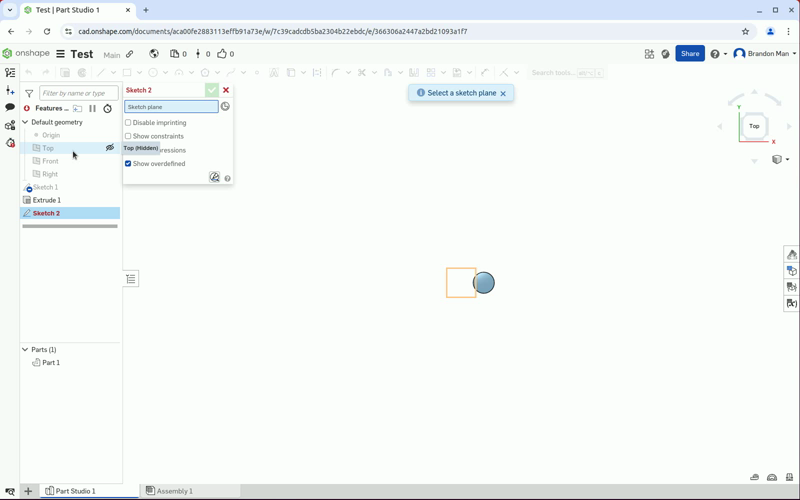
click(73, 150)
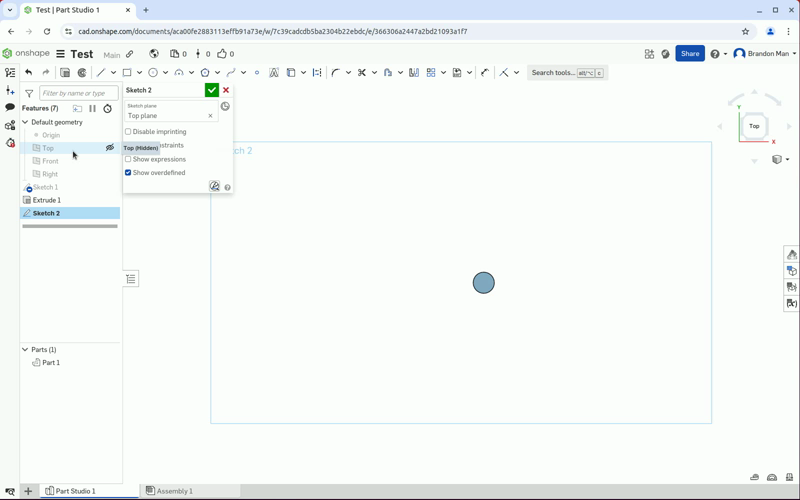
mouse_move(73, 352)
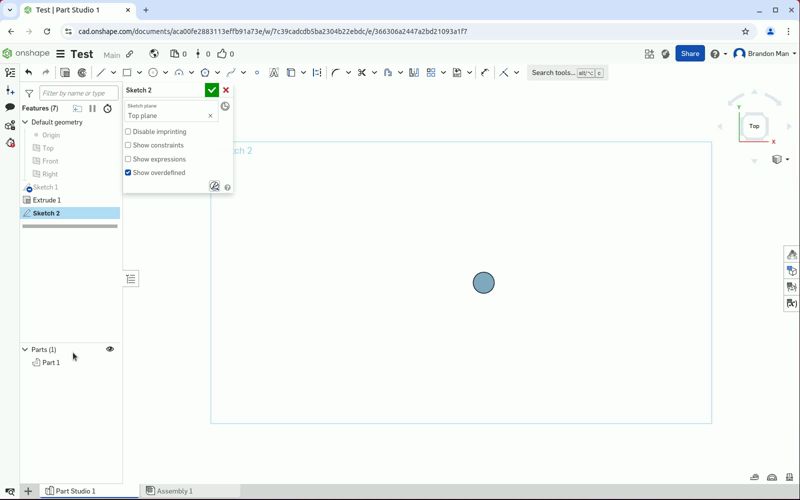
key(y)
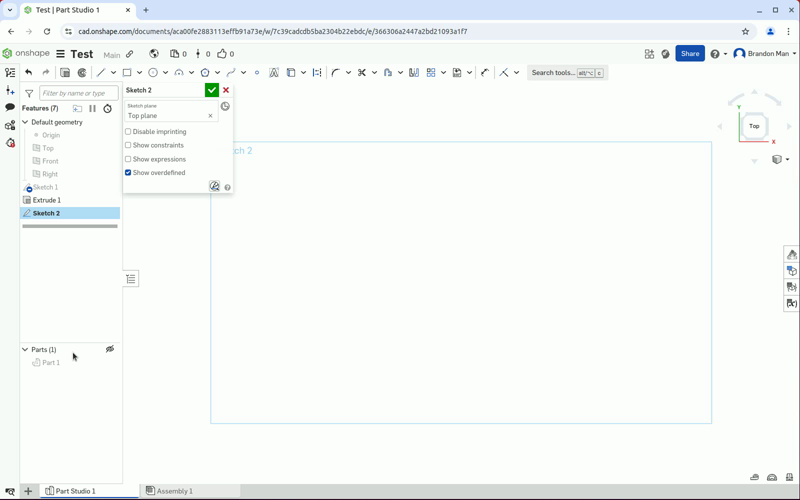
key(c)
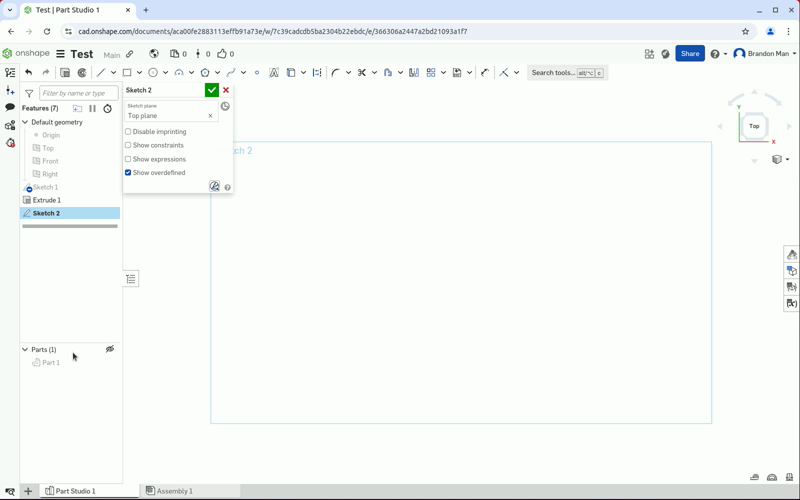
key_down(shift)
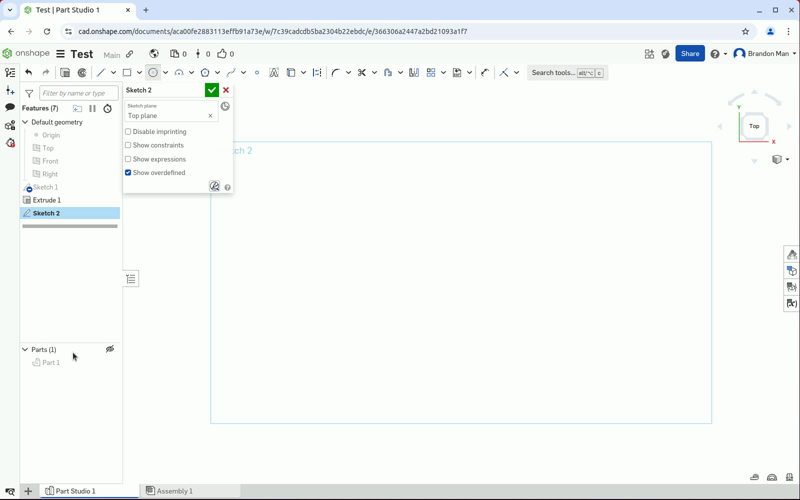
mouse_move(439, 282)
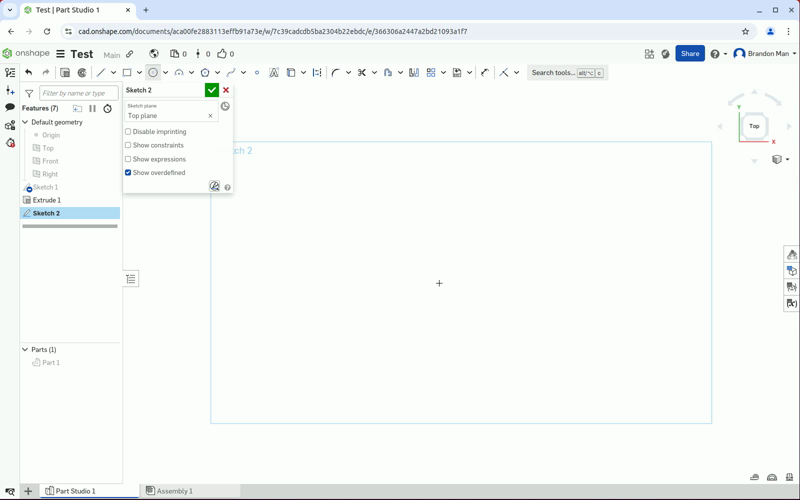
click(439, 282)
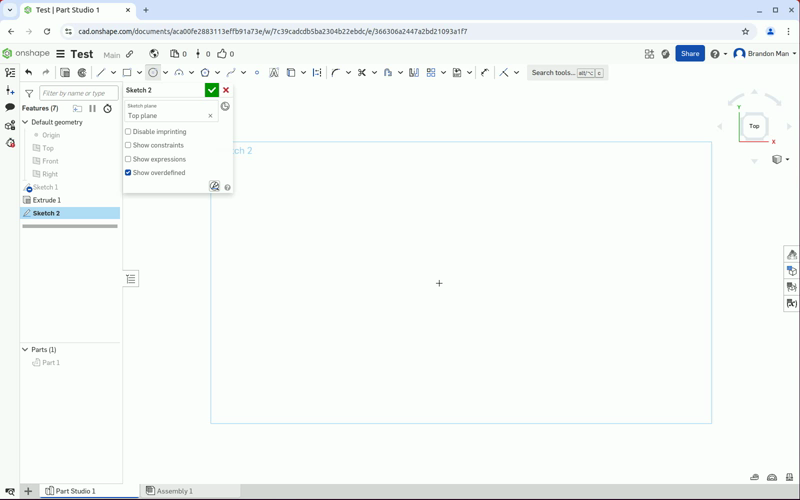
key_up(shift)
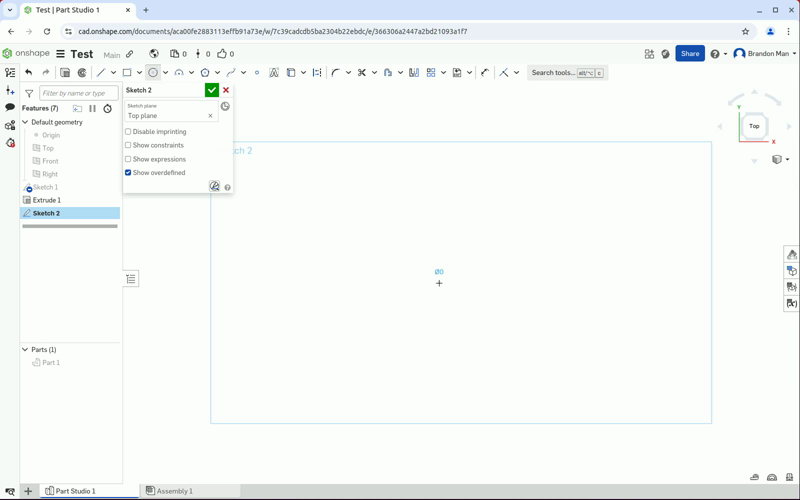
mouse_move(450, 282)
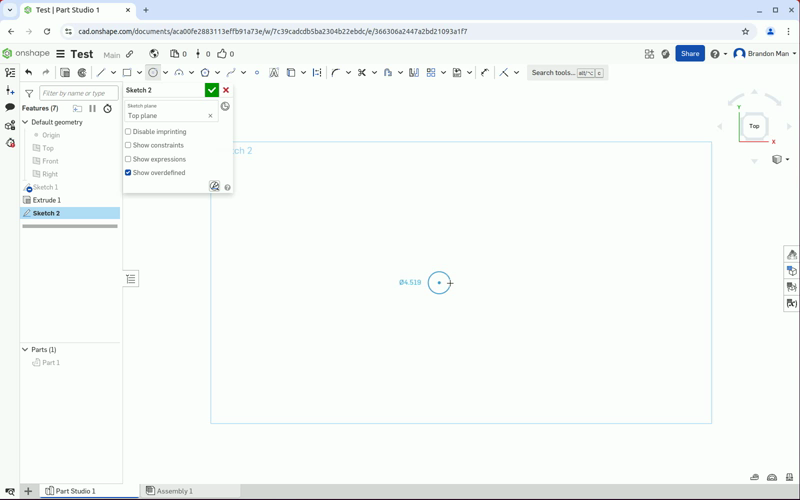
click(450, 282)
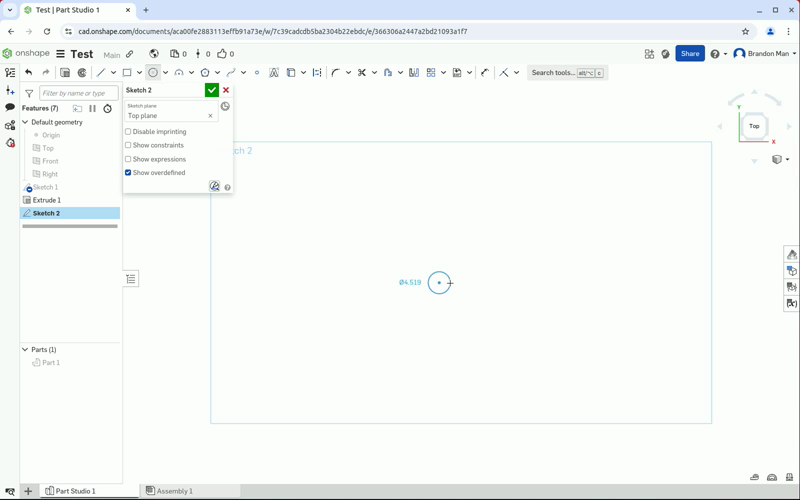
key(esc)
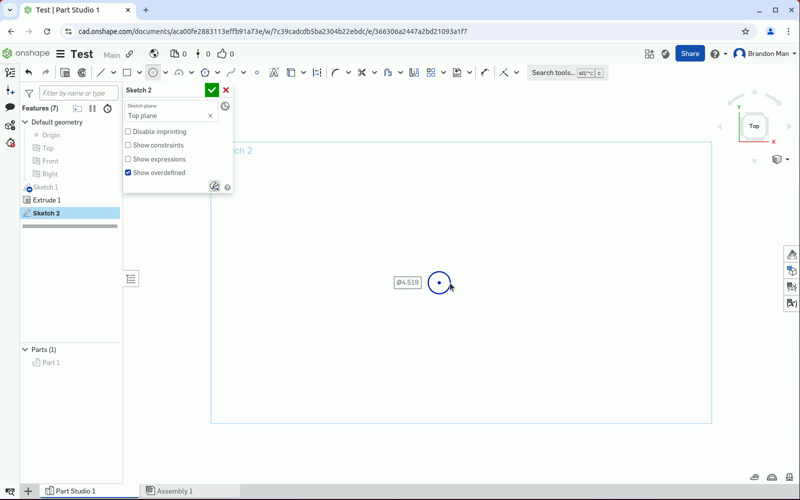
mouse_move(441, 288)
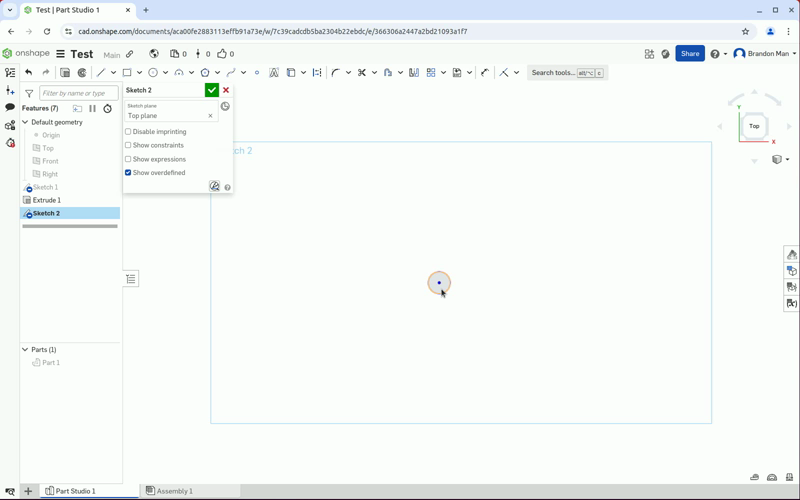
scroll(6)
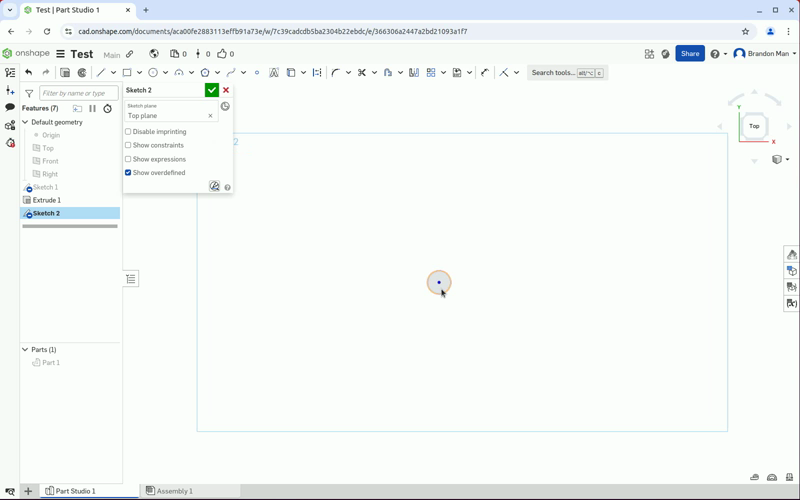
scroll(6)
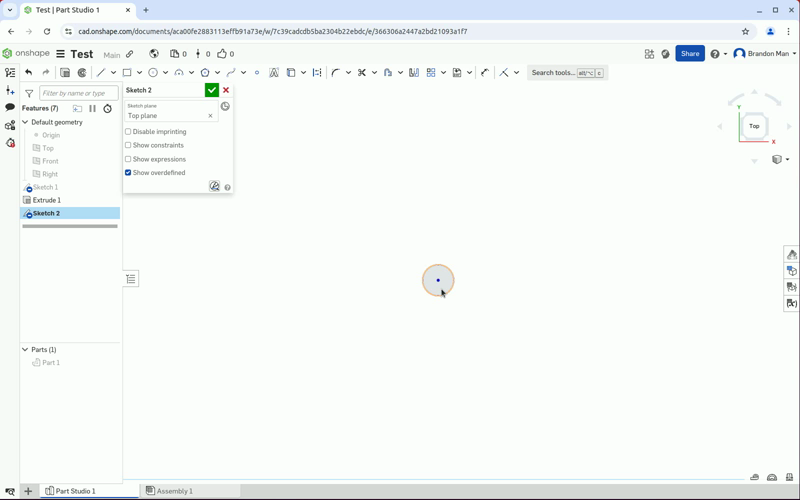
scroll(6)
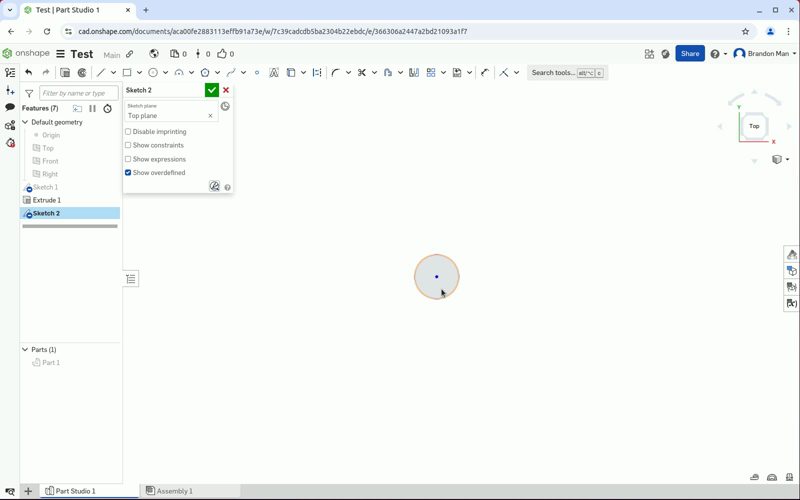
scroll(6)
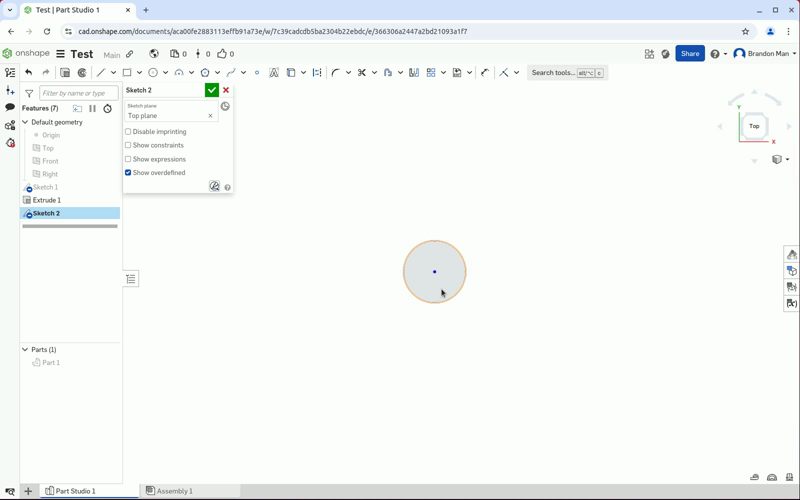
scroll(6)
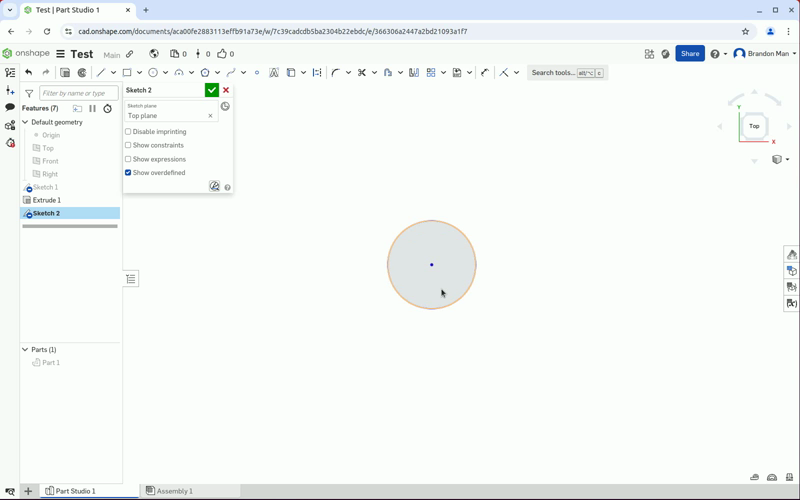
scroll(6)
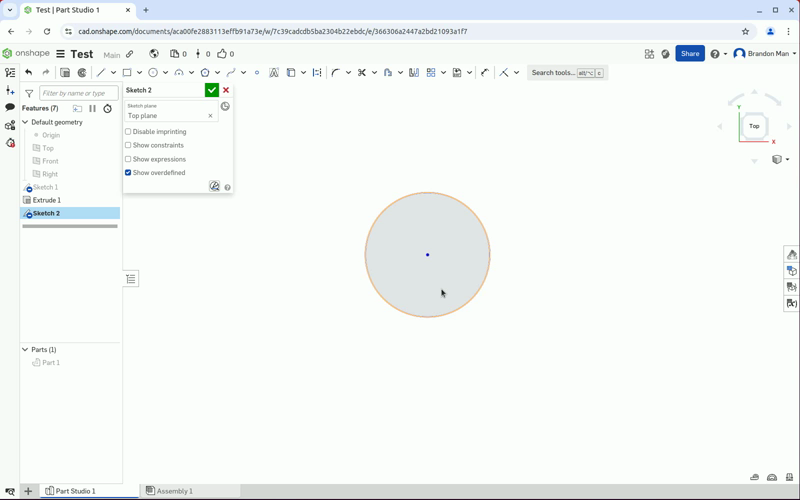
scroll(6)
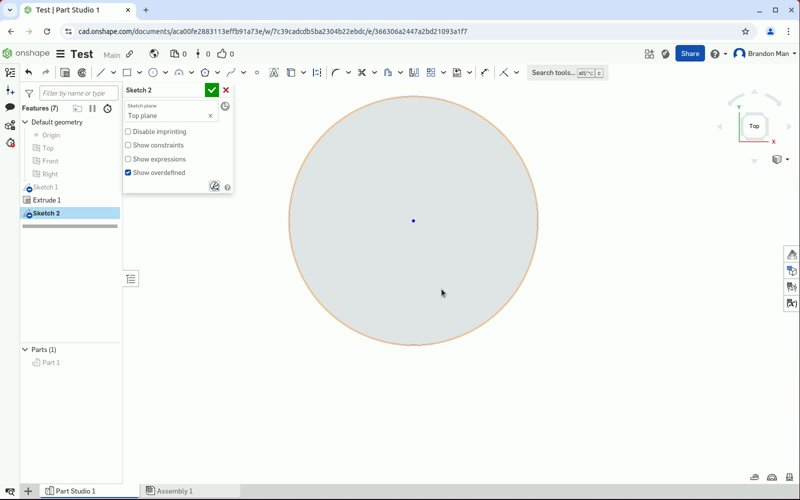
click(441, 288)
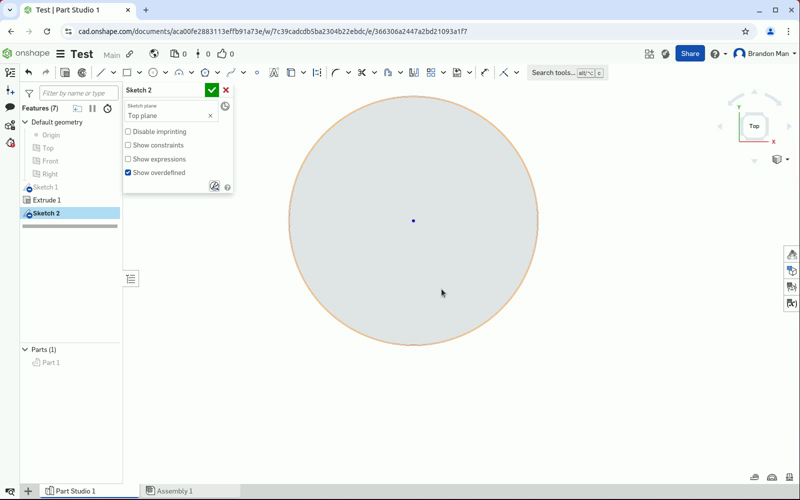
scroll(-6)
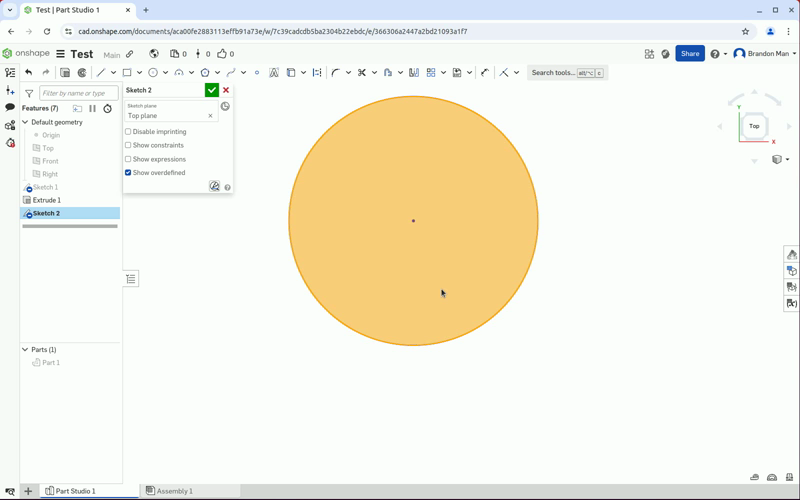
scroll(-6)
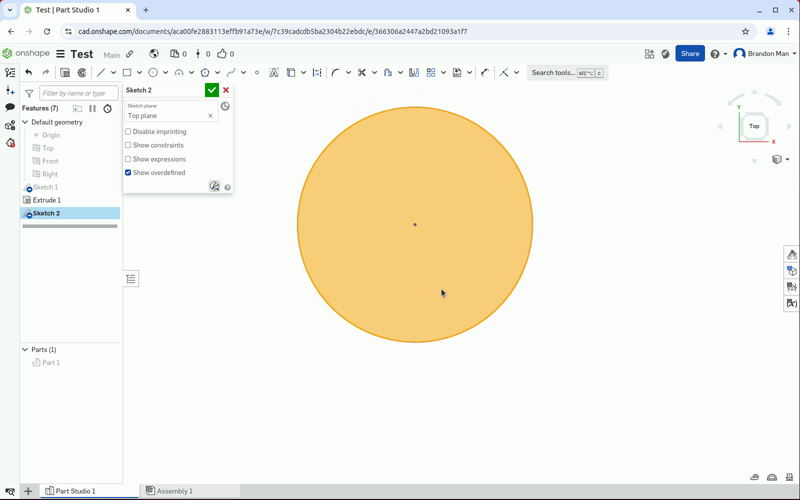
scroll(-6)
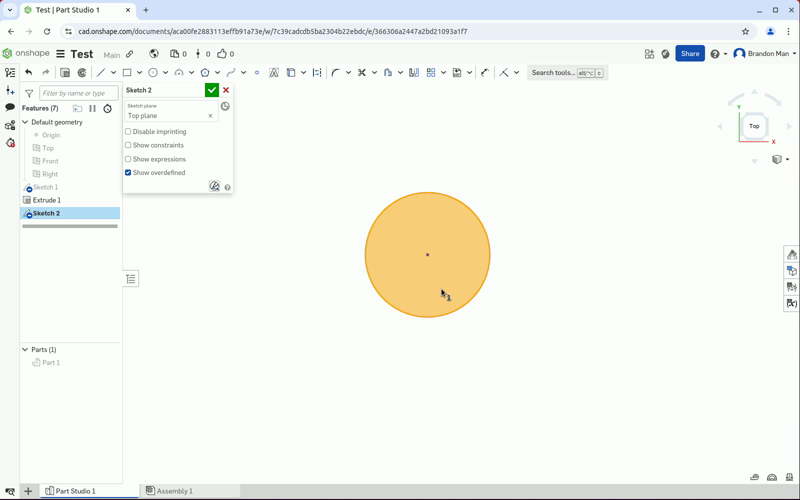
scroll(-6)
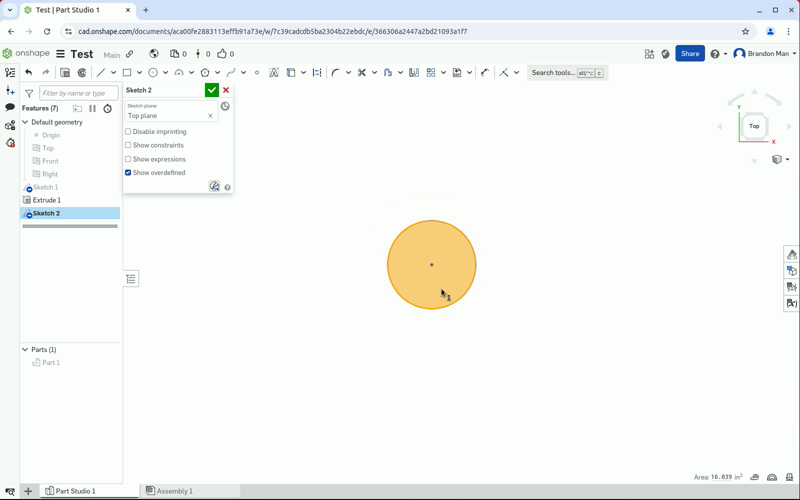
scroll(-6)
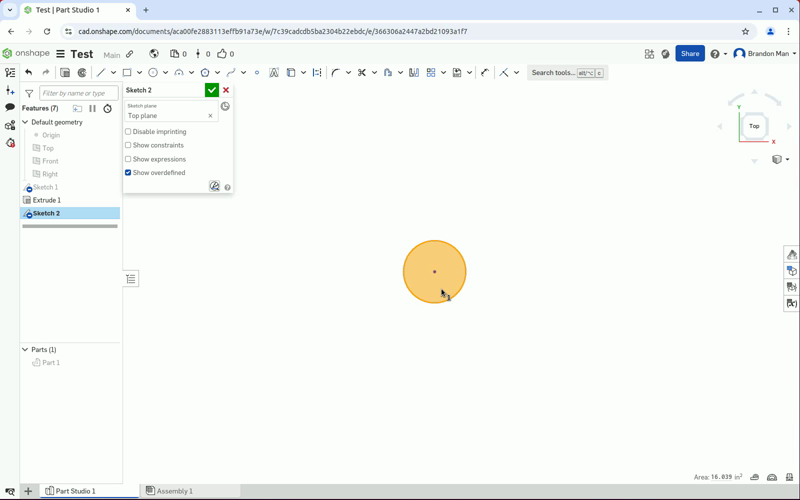
scroll(-6)
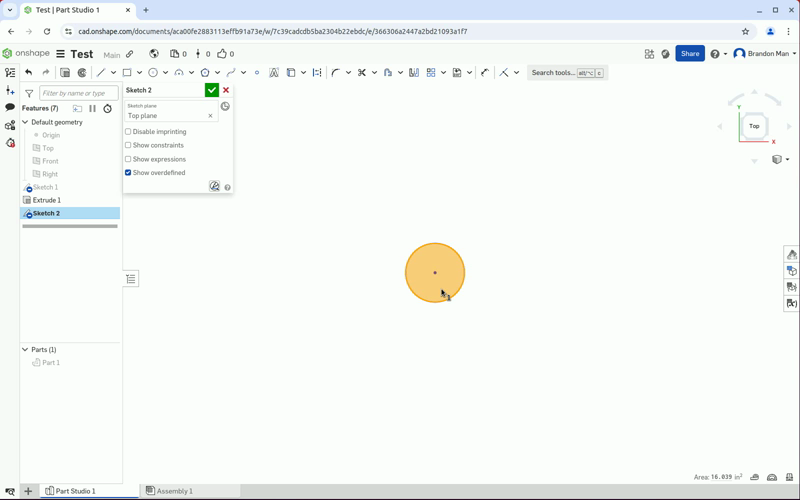
scroll(-6)
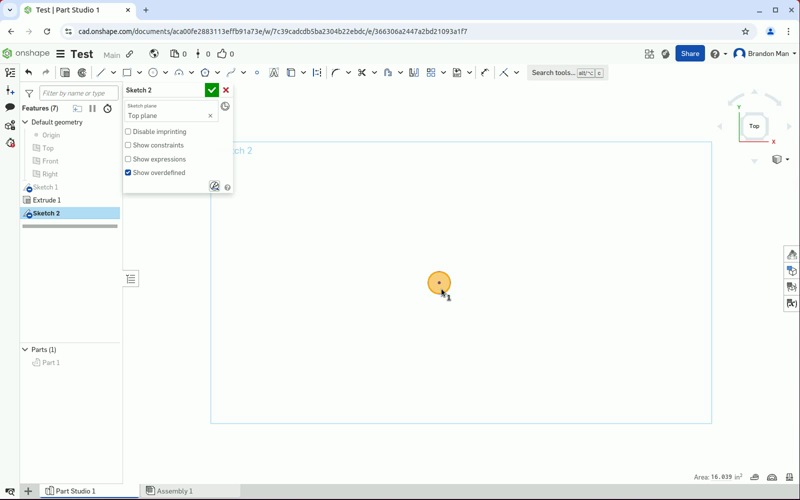
mouse_move(73, 352)
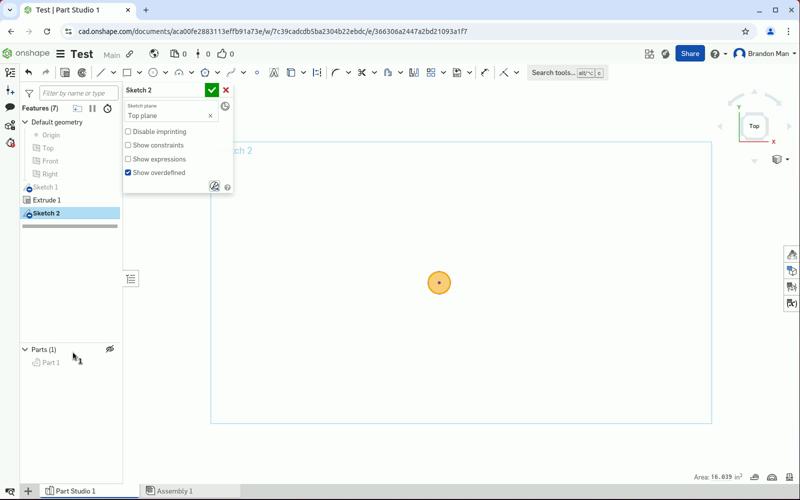
key(shift+y)
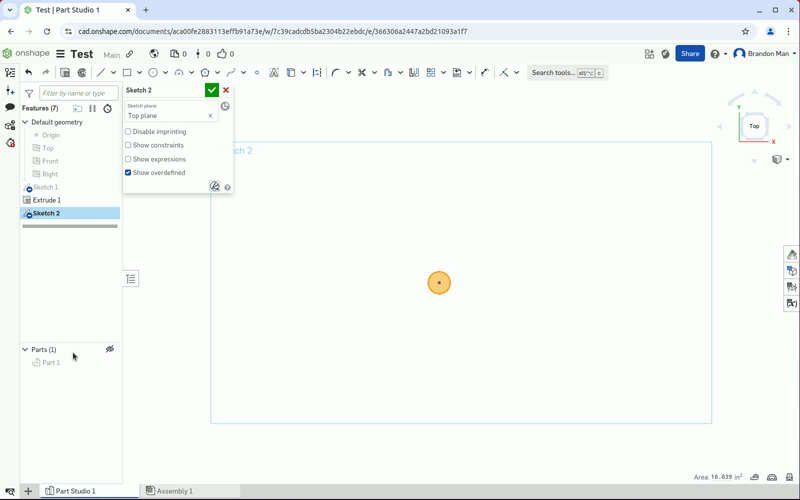
key(shift+e)
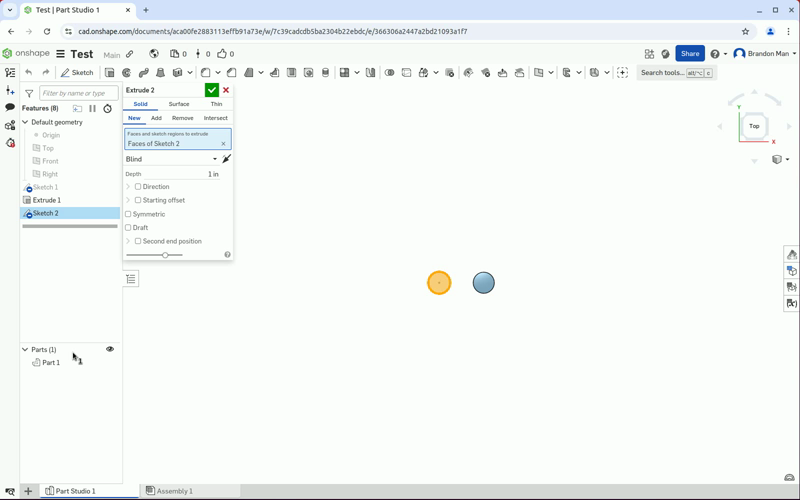
mouse_move(143, 106)
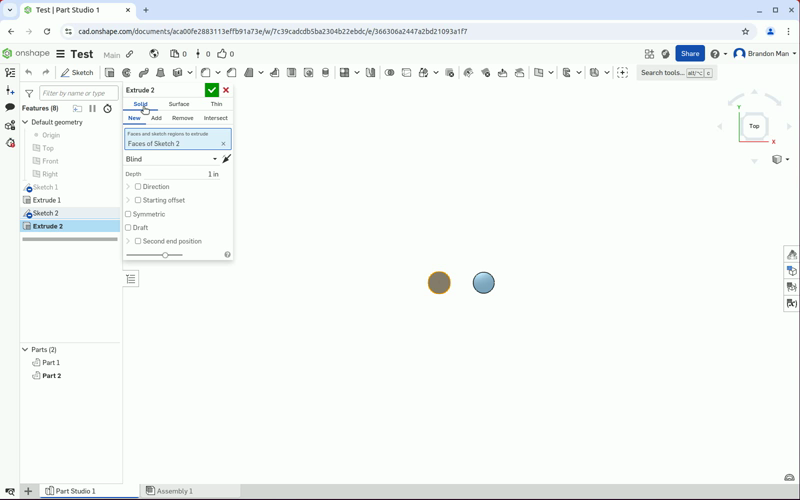
click(143, 106)
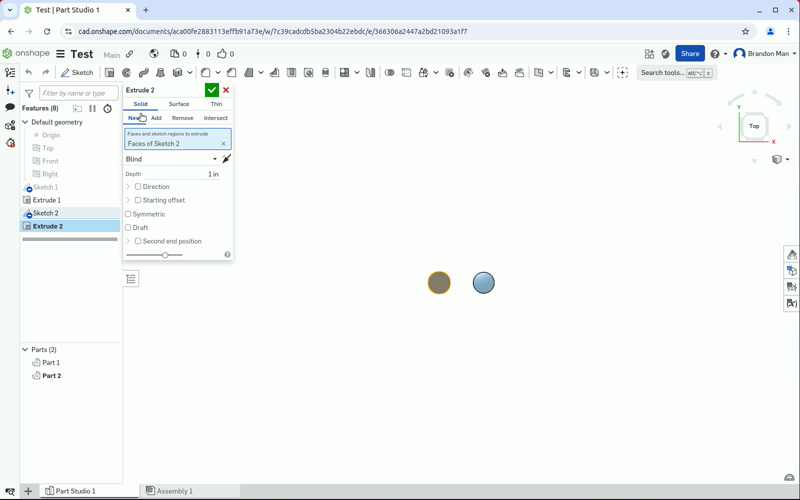
mouse_move(137, 120)
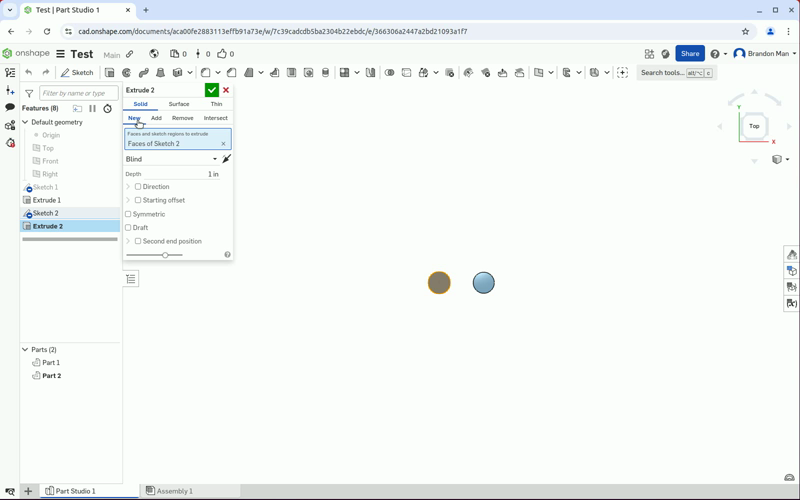
click(137, 120)
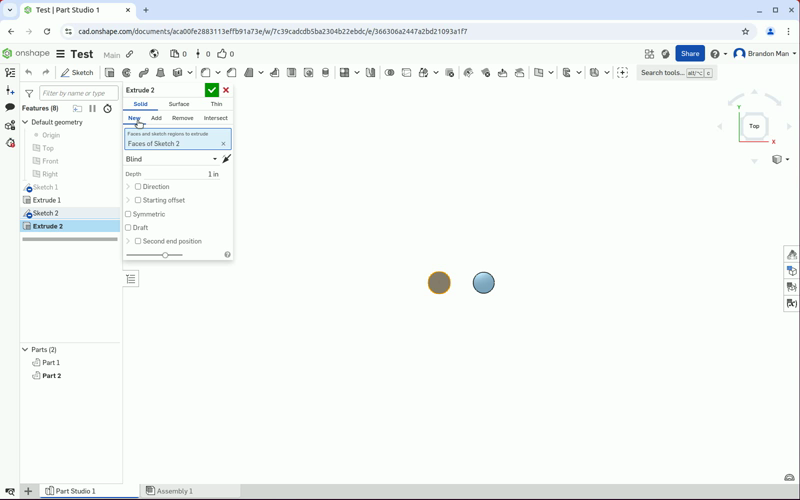
key(tab, 4)
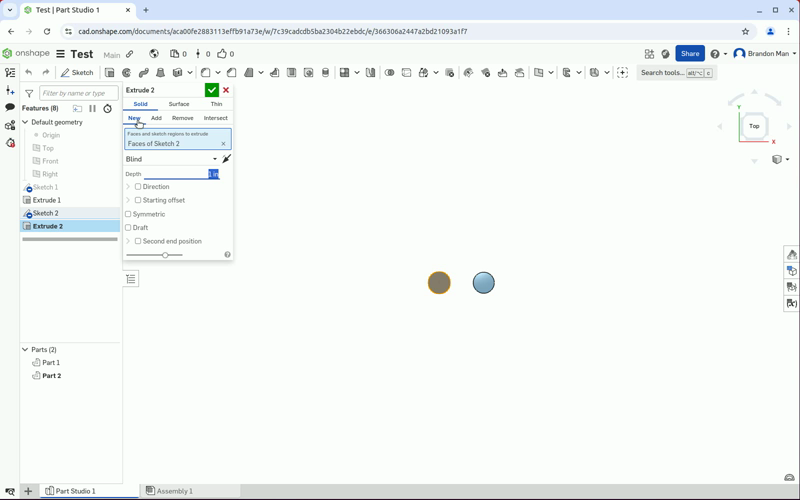
text(13.961)
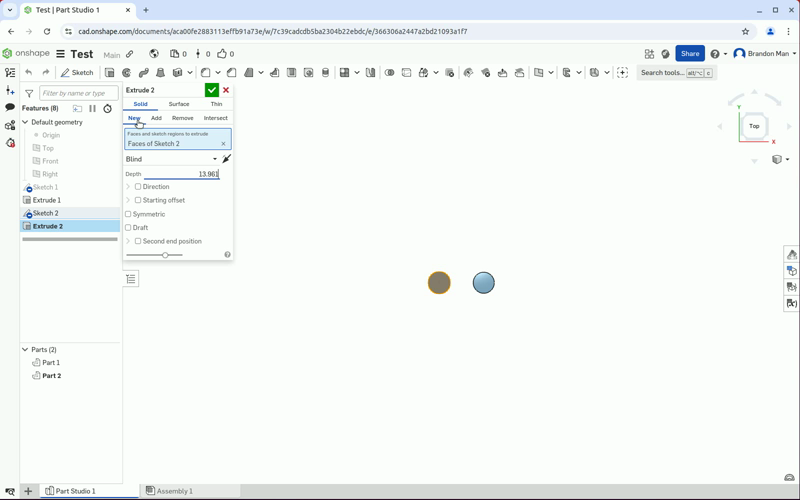
key(enter)
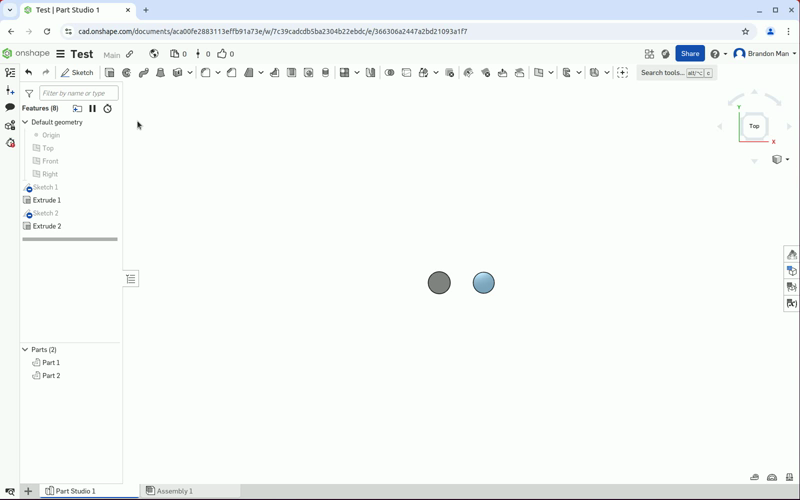
key(shift+h)
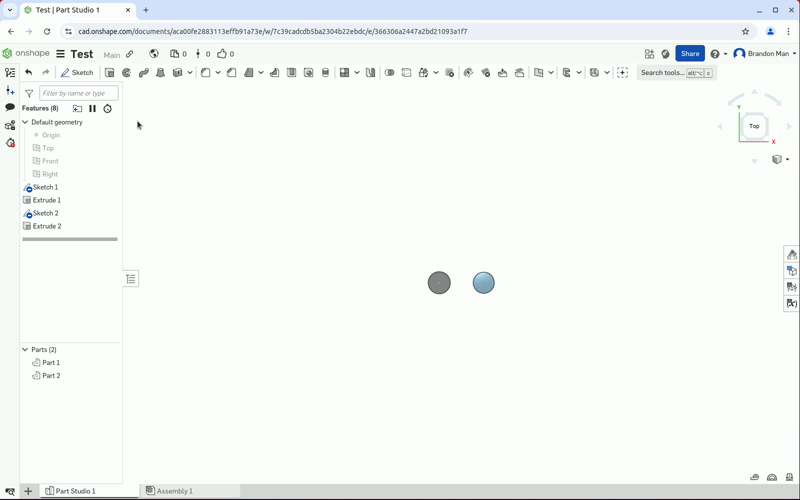
key(shift+h)
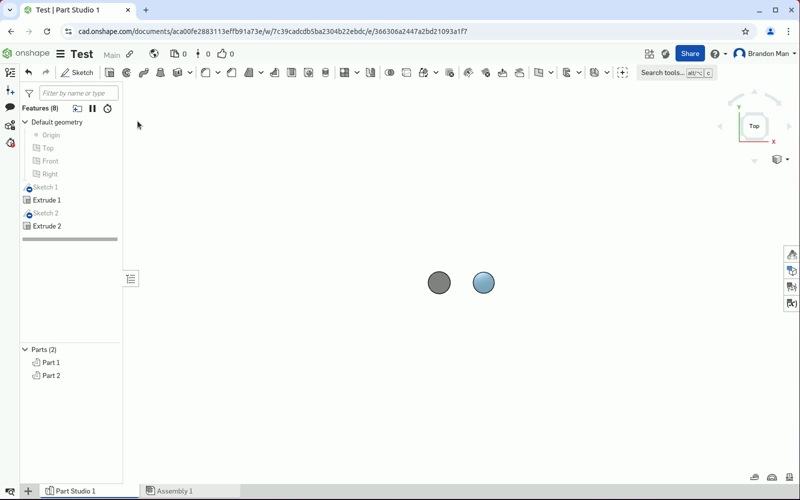
mouse_move(73, 189)
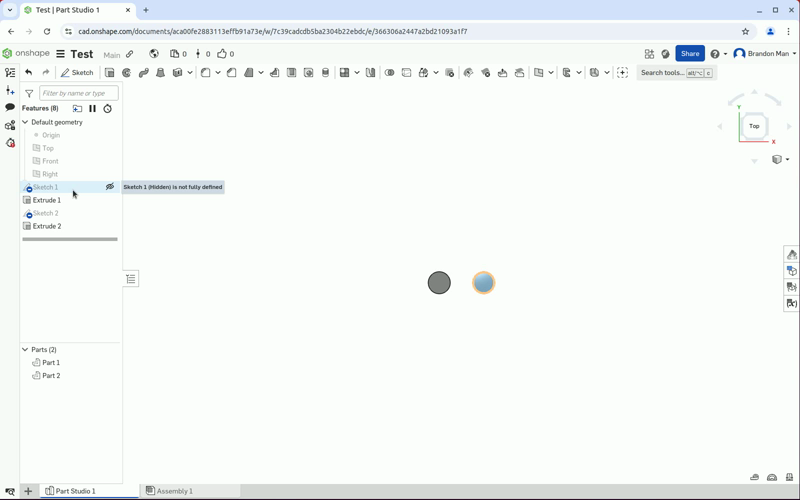
click(73, 189)
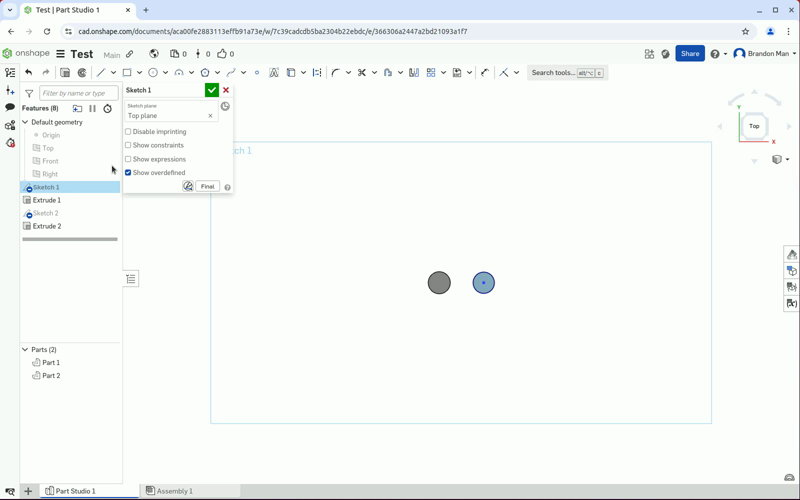
mouse_move(229, 92)
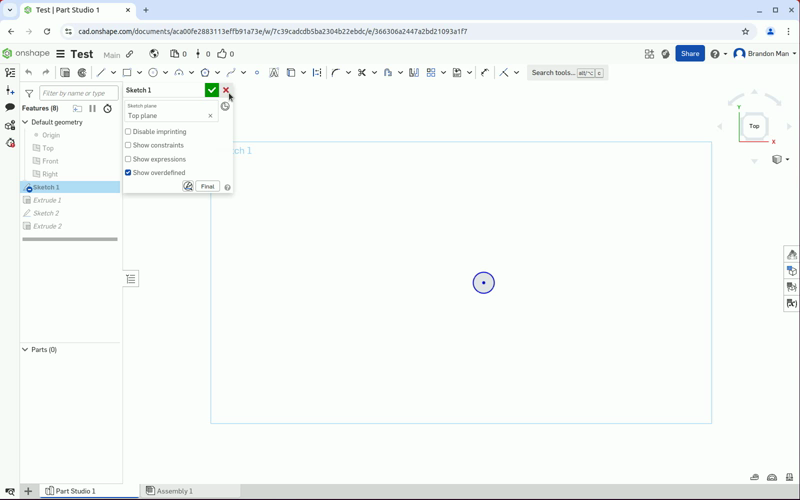
click(229, 92)
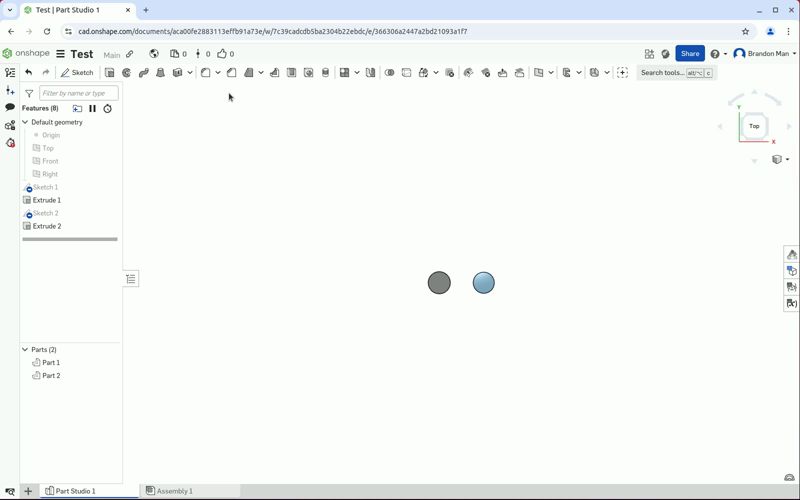
mouse_move(541, 75)
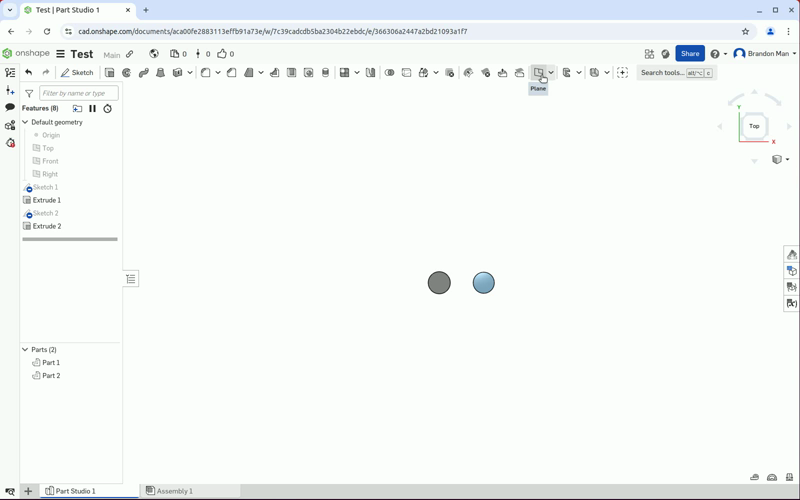
click(541, 75)
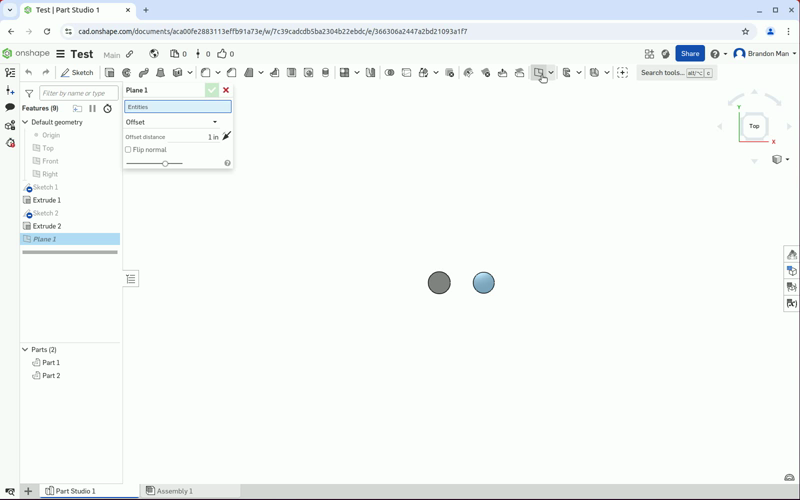
mouse_move(73, 150)
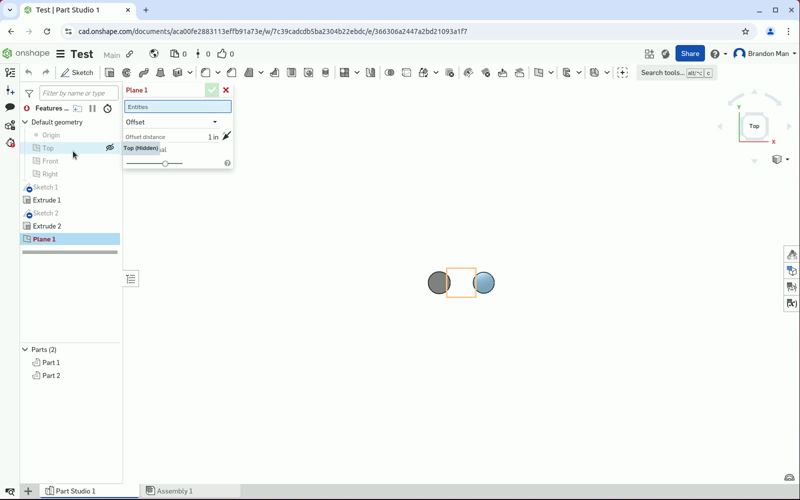
click(73, 150)
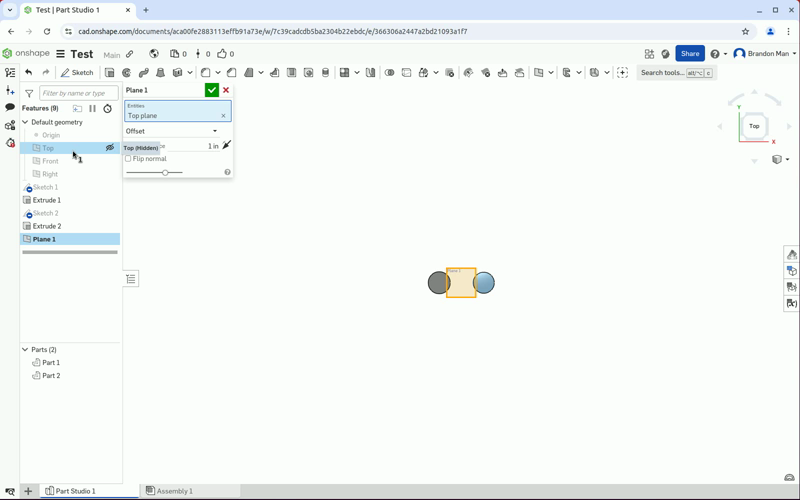
key(tab, 2)
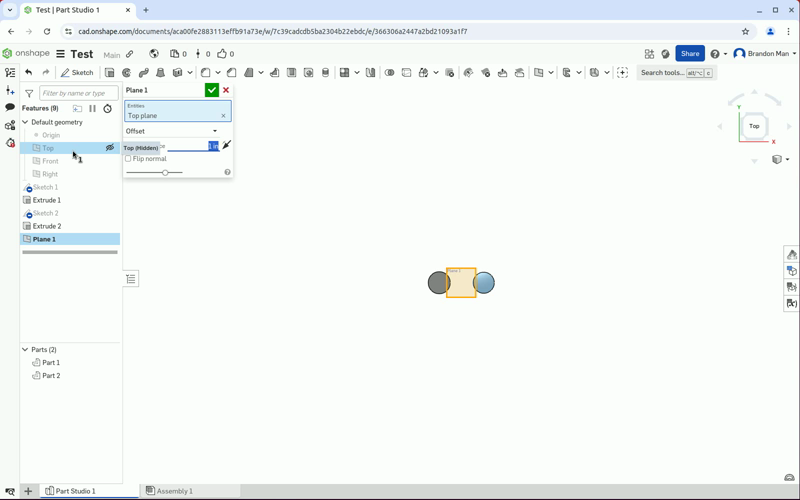
text(13.957)
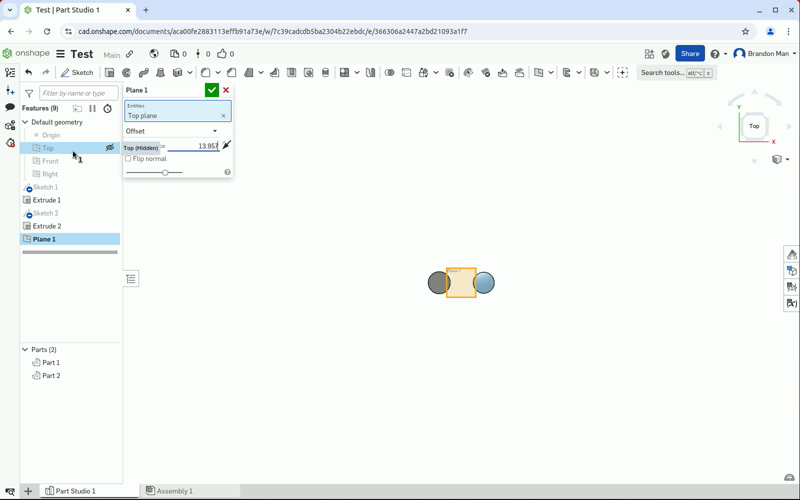
key(enter, 2)
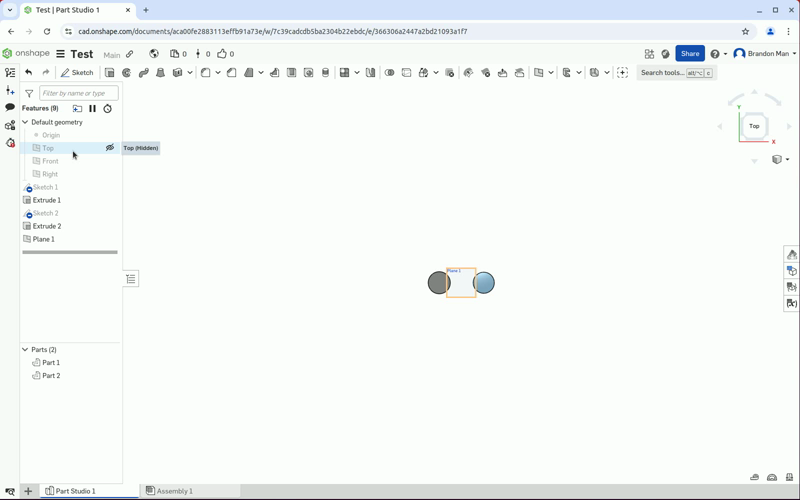
key(shift+s)
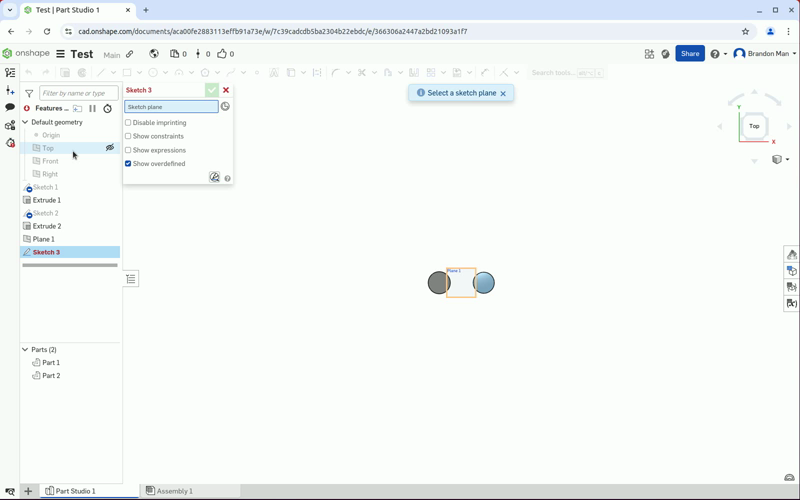
mouse_move(73, 241)
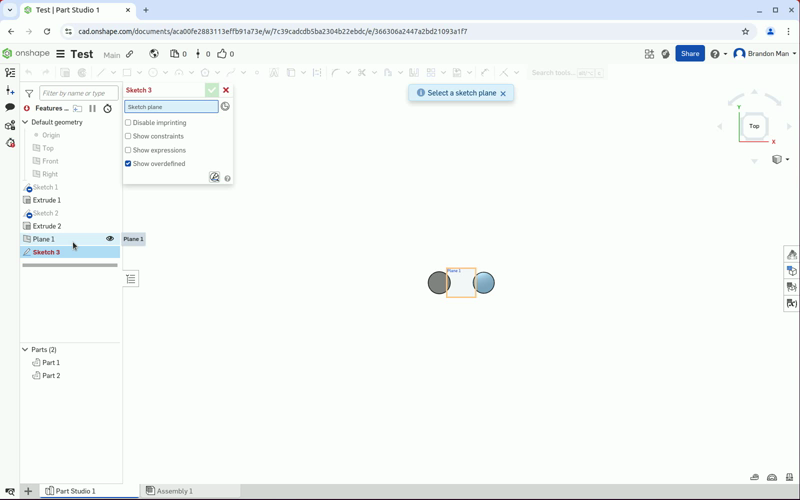
click(73, 241)
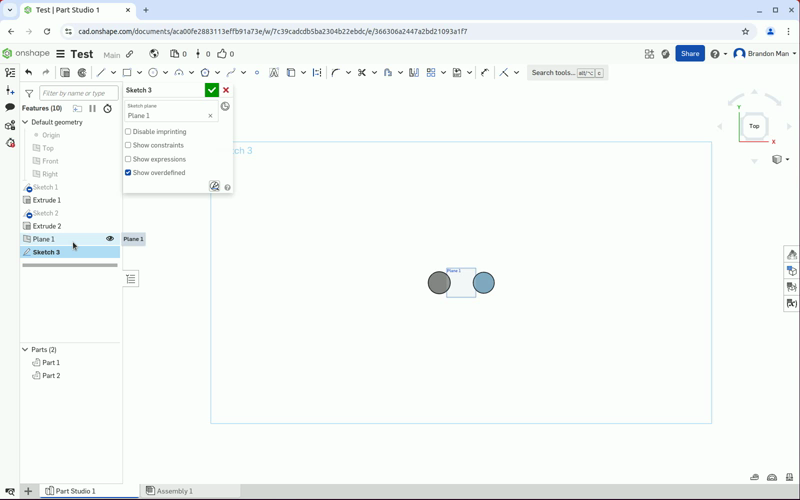
mouse_move(73, 352)
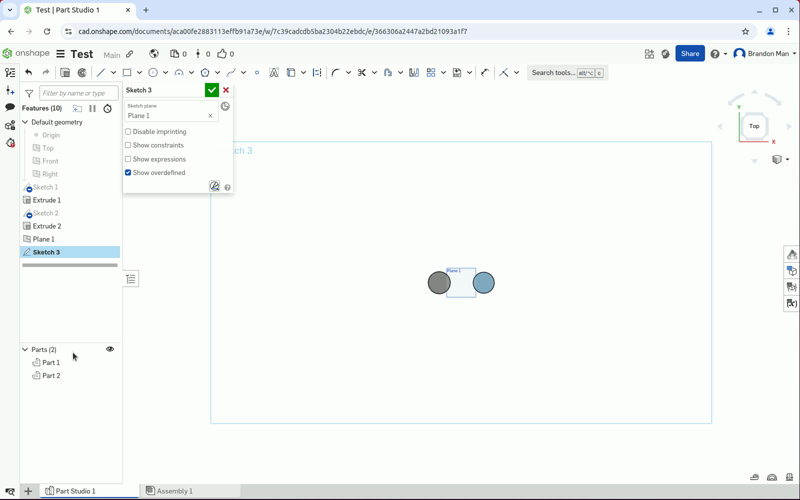
key(y)
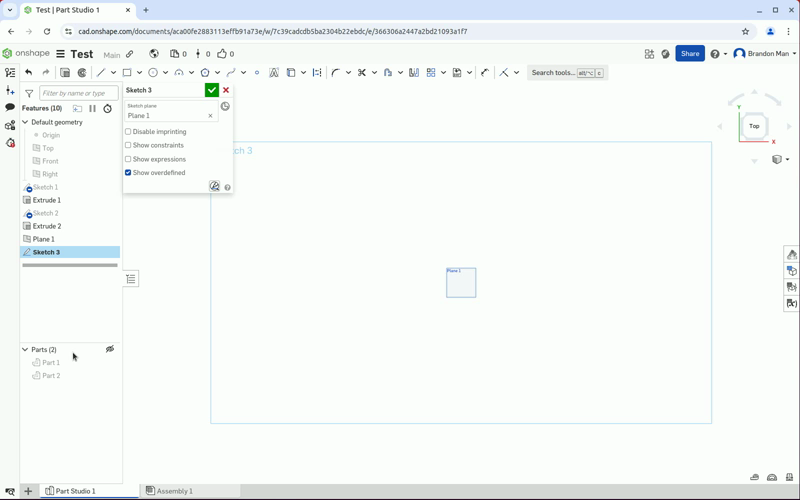
key(l)
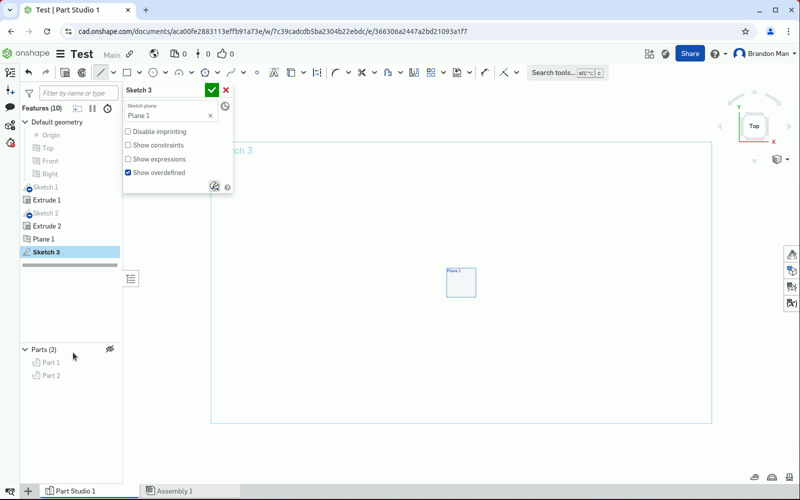
key_down(shift)
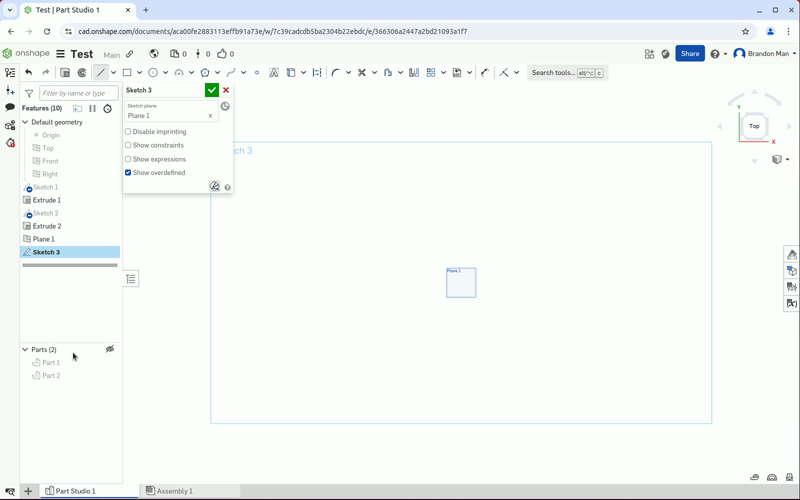
mouse_move(370, 334)
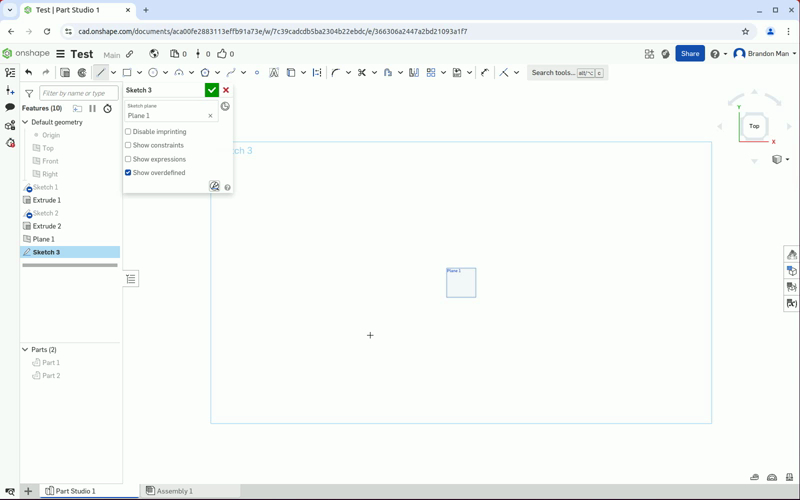
click(370, 334)
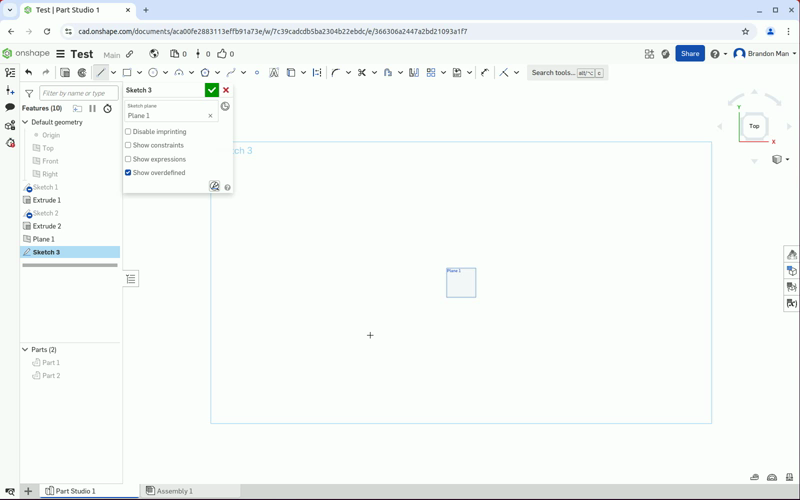
key_up(shift)
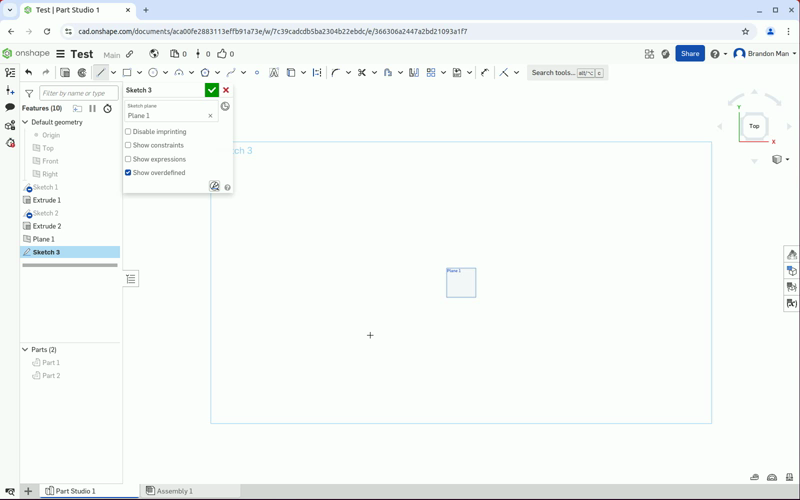
key_down(shift)
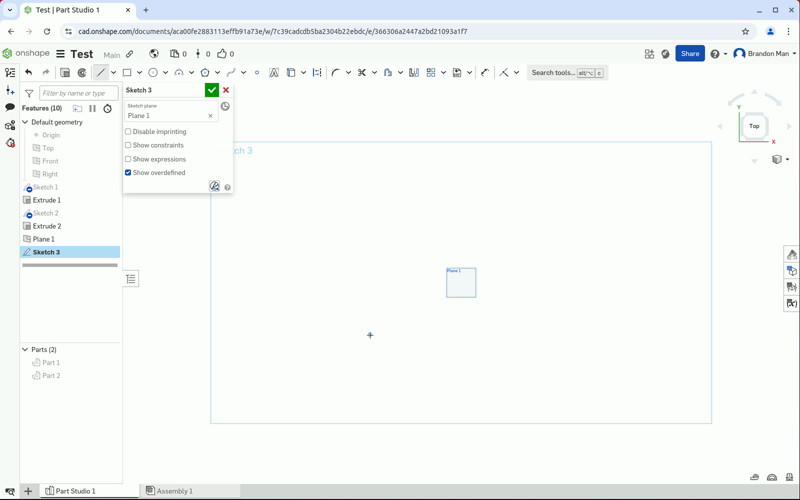
mouse_move(550, 334)
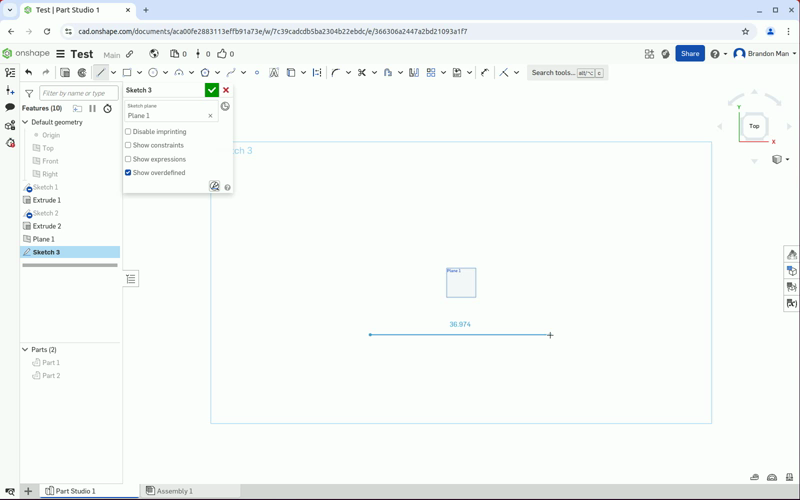
click(550, 334)
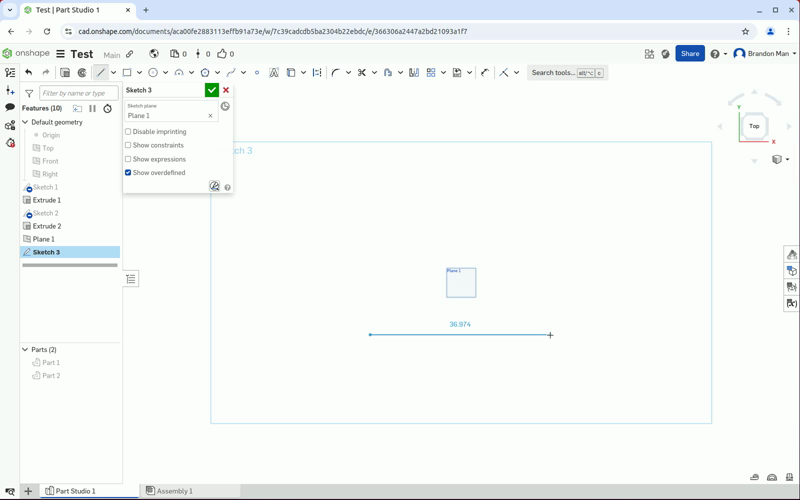
key_up(shift)
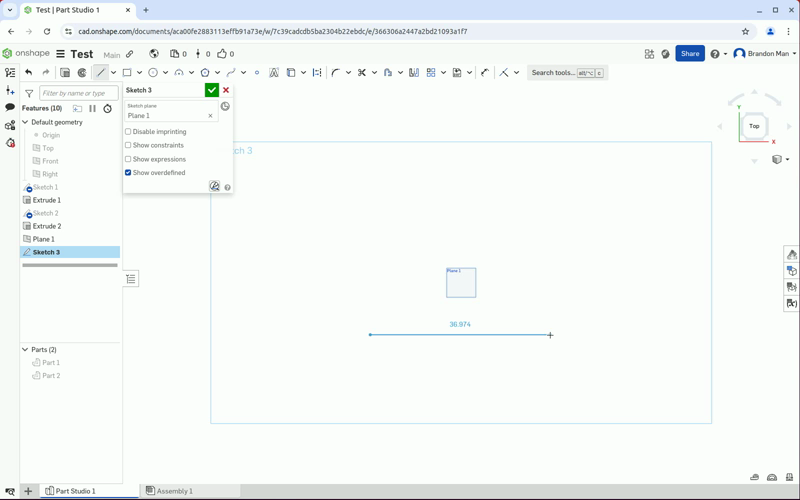
key_down(shift)
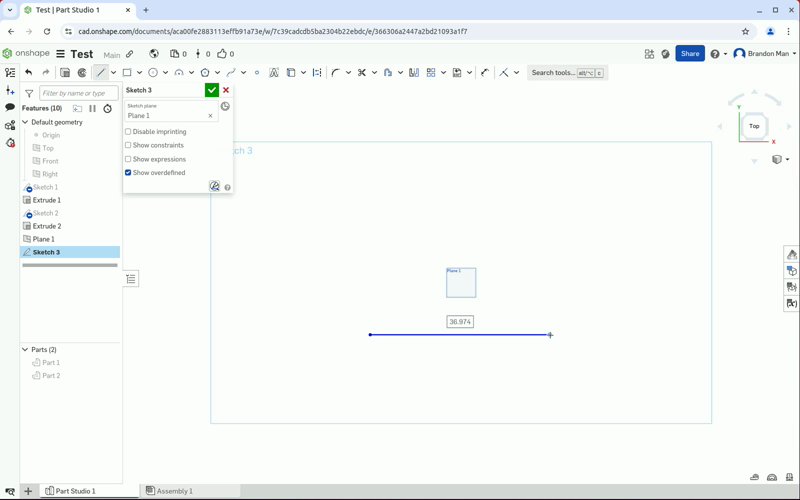
mouse_move(550, 230)
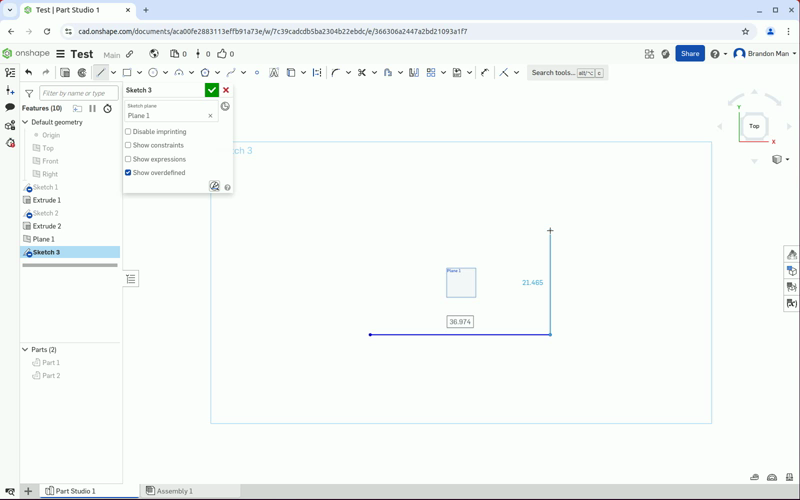
click(550, 230)
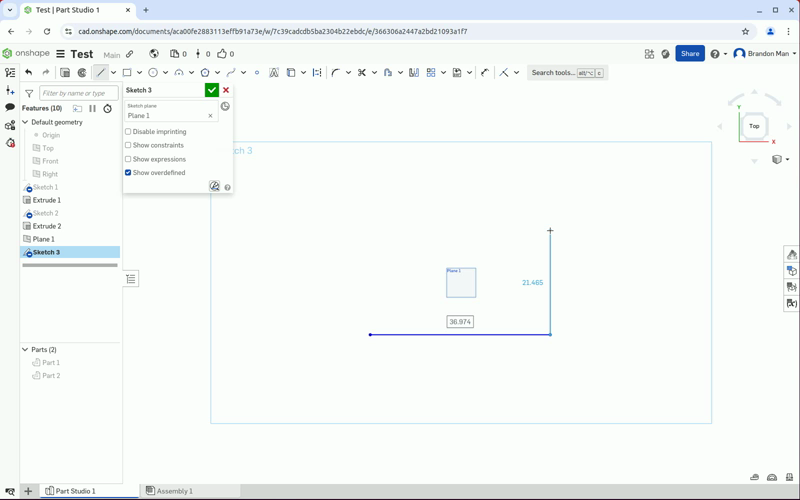
key_up(shift)
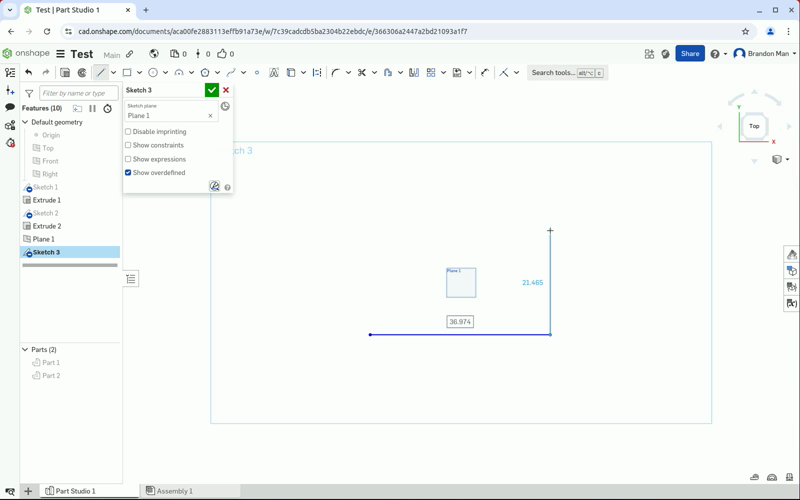
key_down(shift)
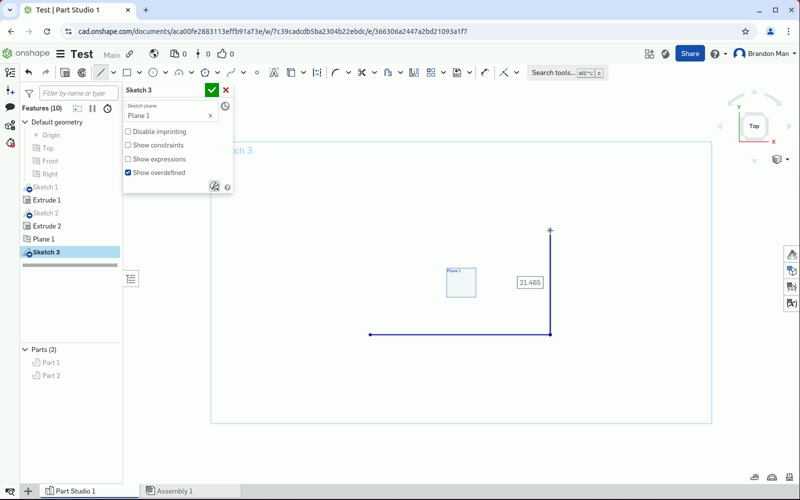
mouse_move(370, 230)
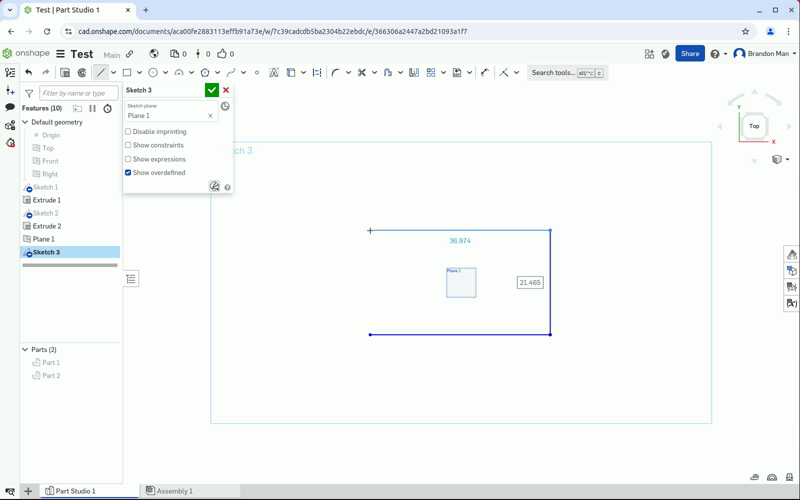
click(370, 230)
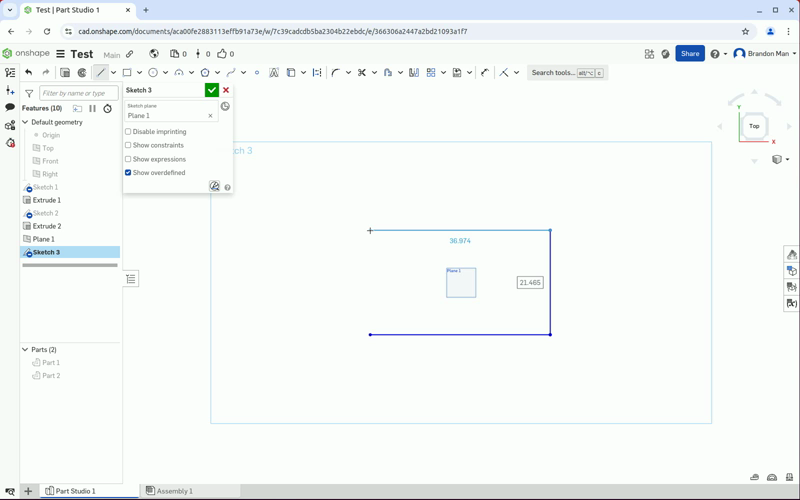
key_up(shift)
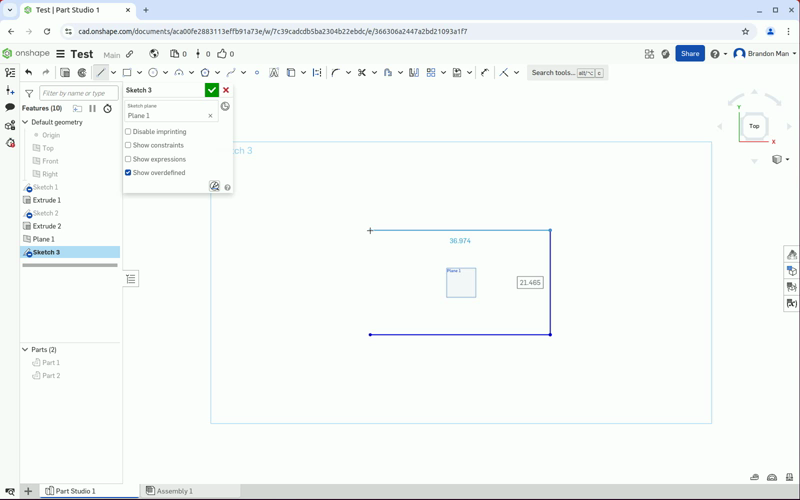
key_down(shift)
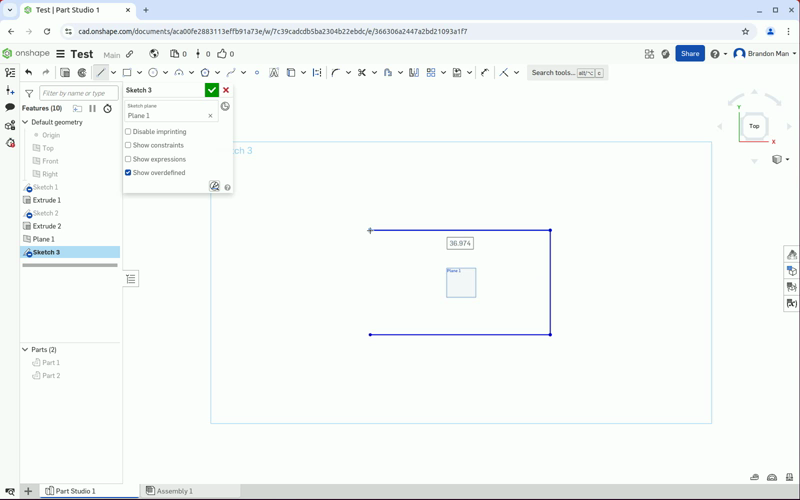
mouse_move(370, 334)
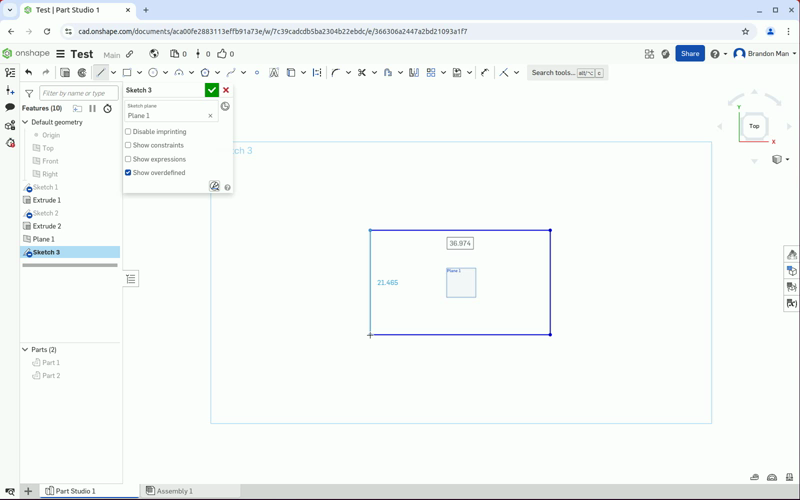
key_up(shift)
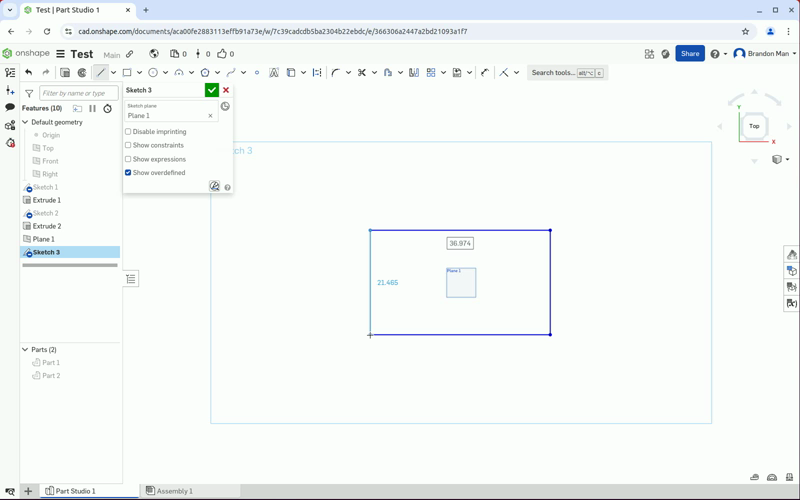
click(370, 334)
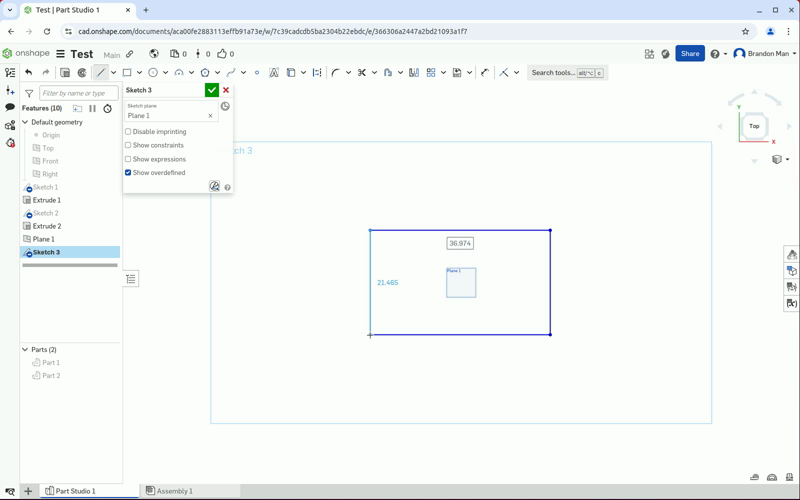
key(esc)
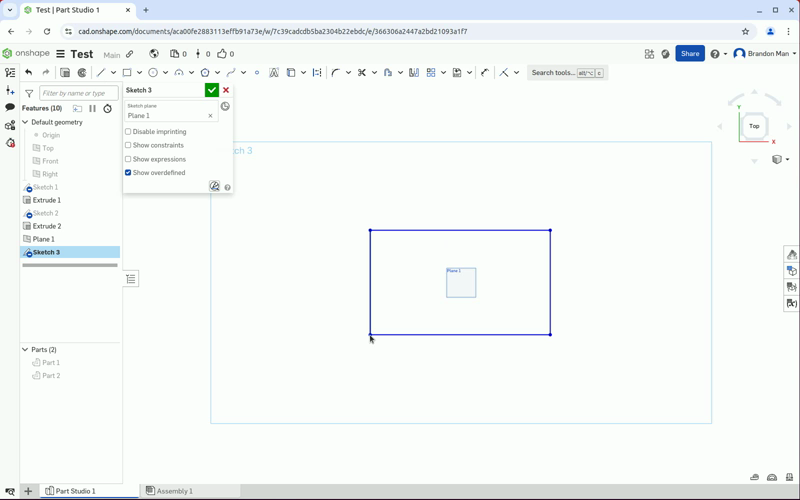
key(c)
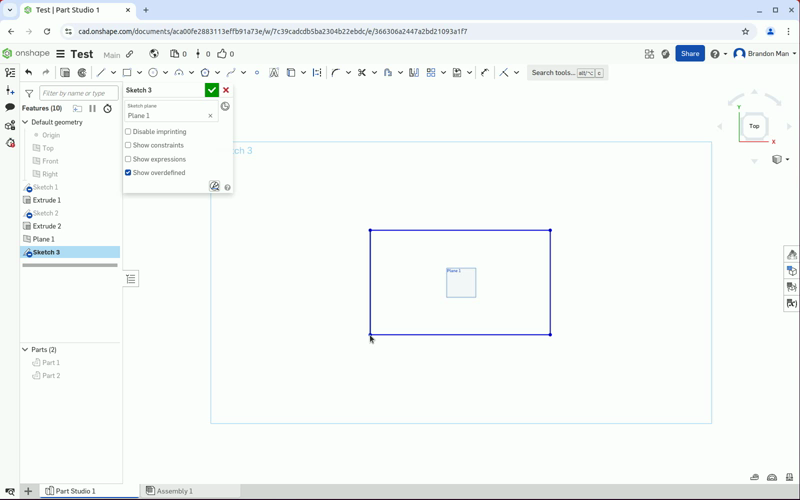
key_down(shift)
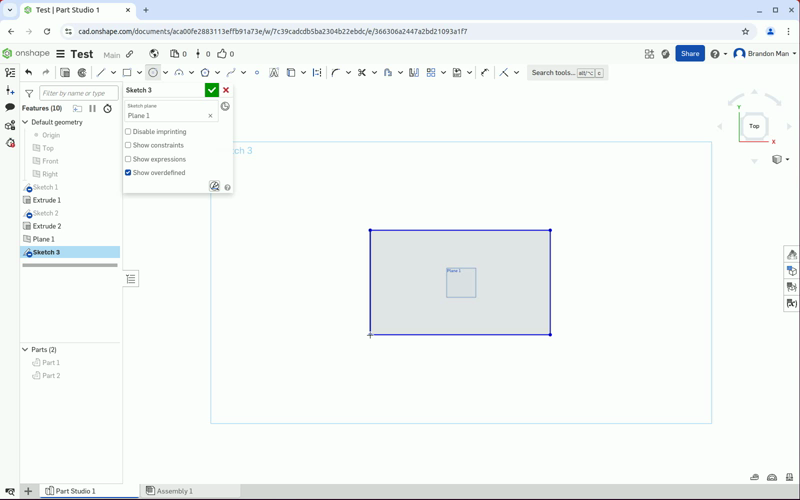
mouse_move(438, 283)
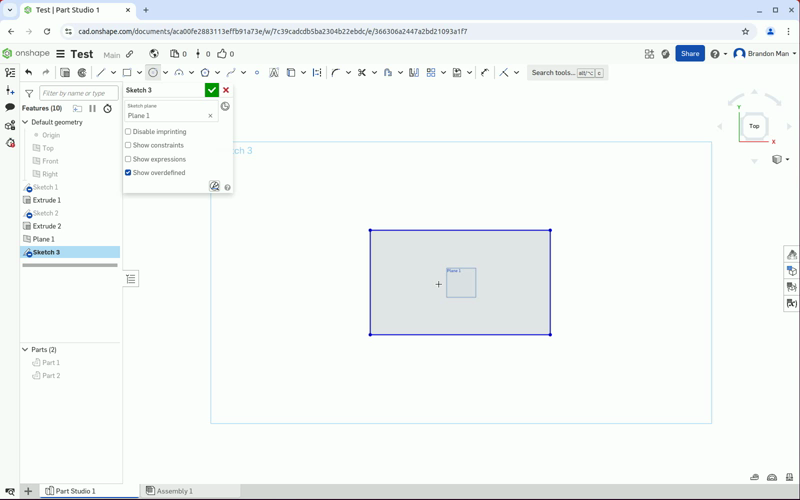
click(438, 283)
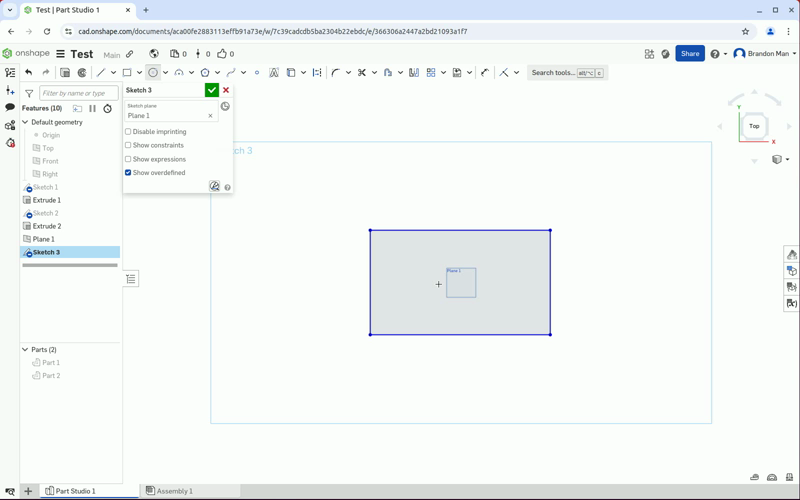
key_up(shift)
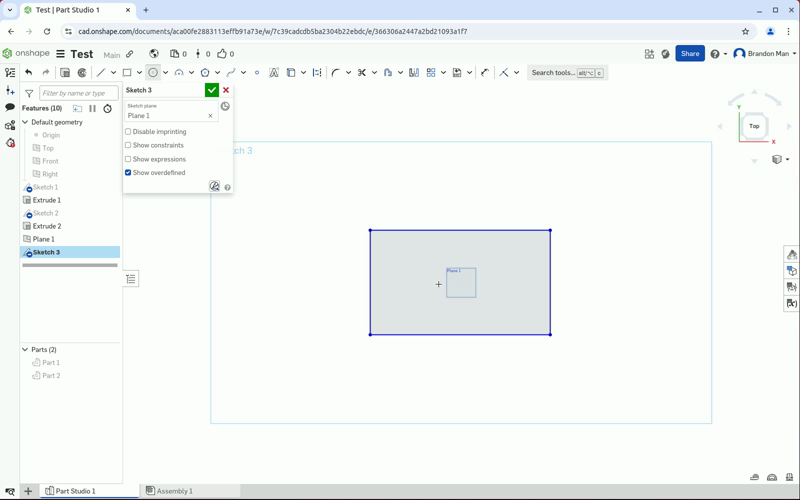
mouse_move(453, 283)
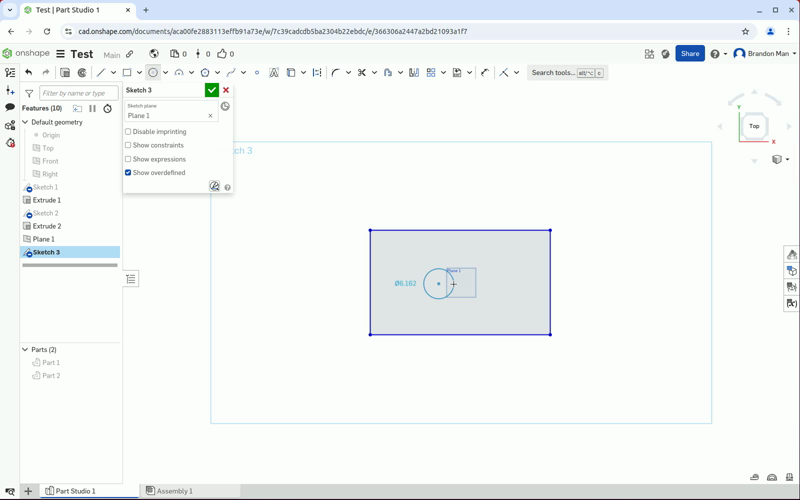
click(453, 283)
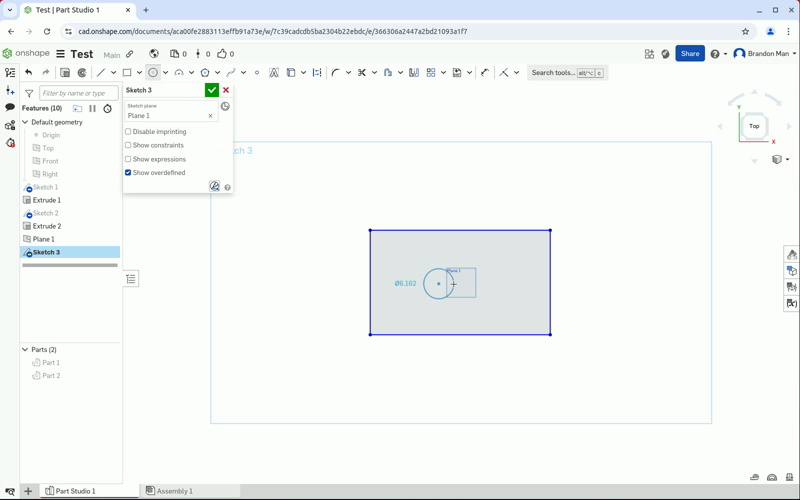
key(esc)
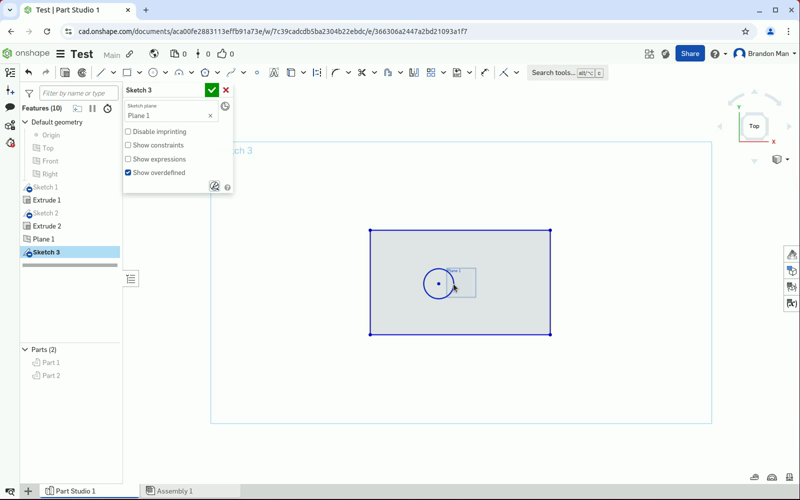
mouse_move(487, 318)
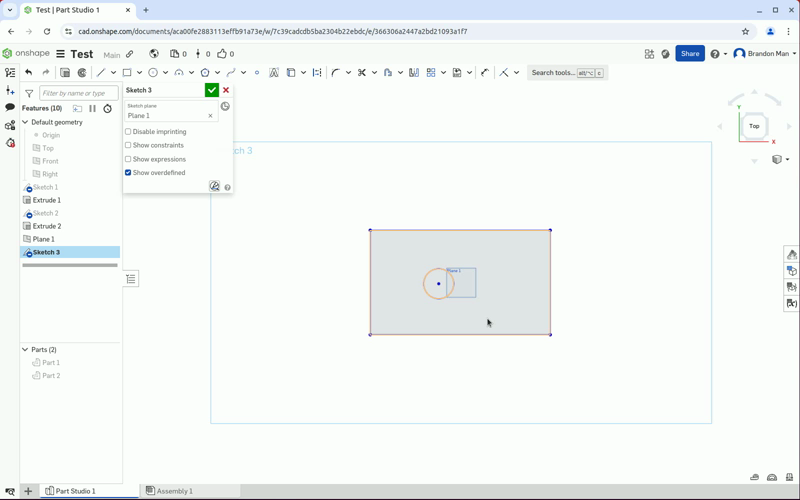
click(487, 318)
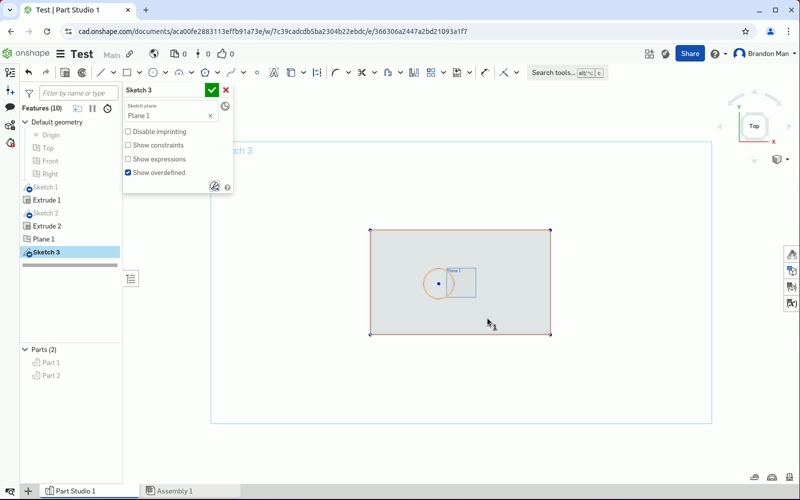
mouse_move(73, 352)
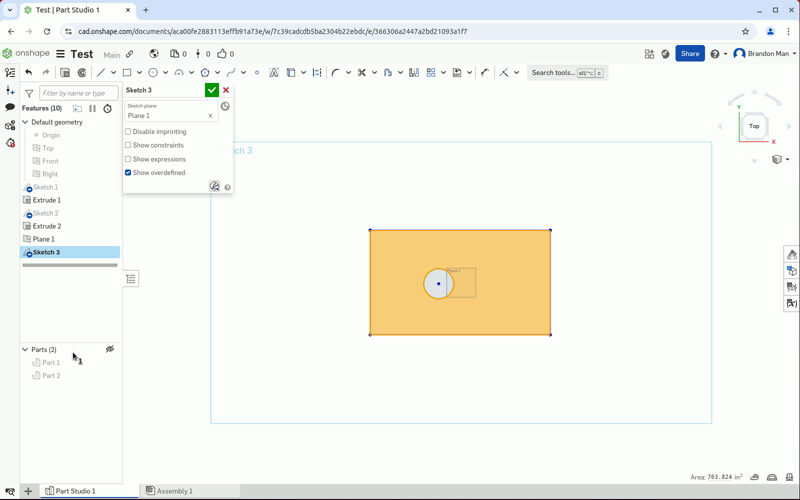
key(shift+y)
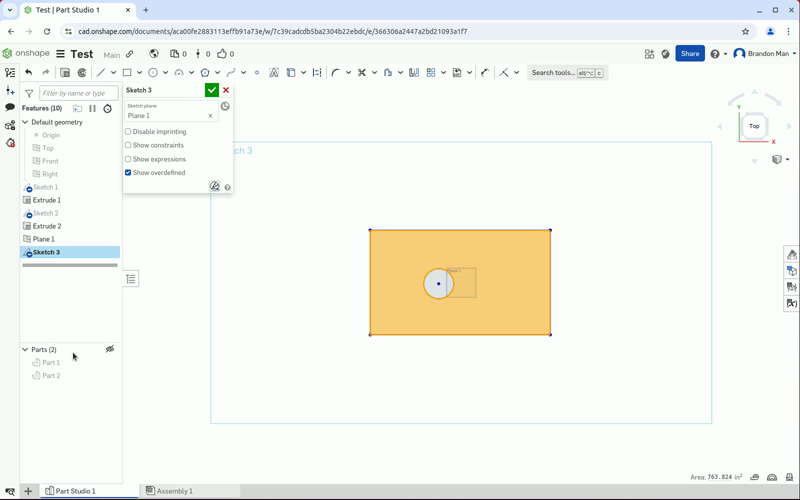
key(shift+e)
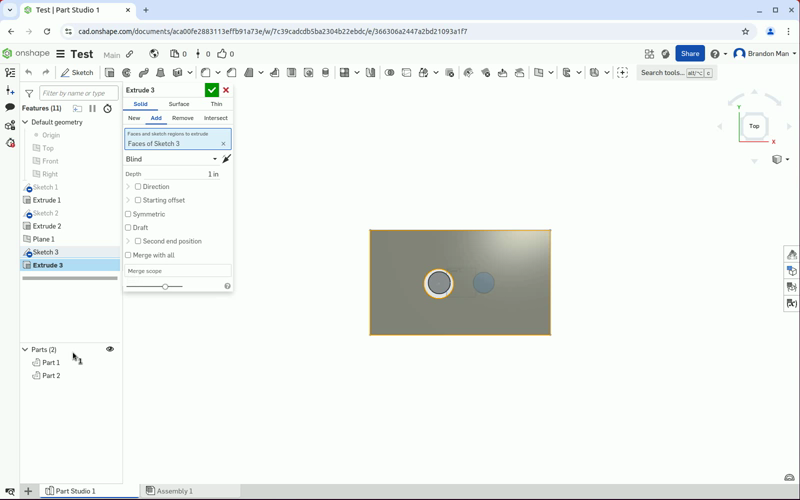
mouse_move(143, 106)
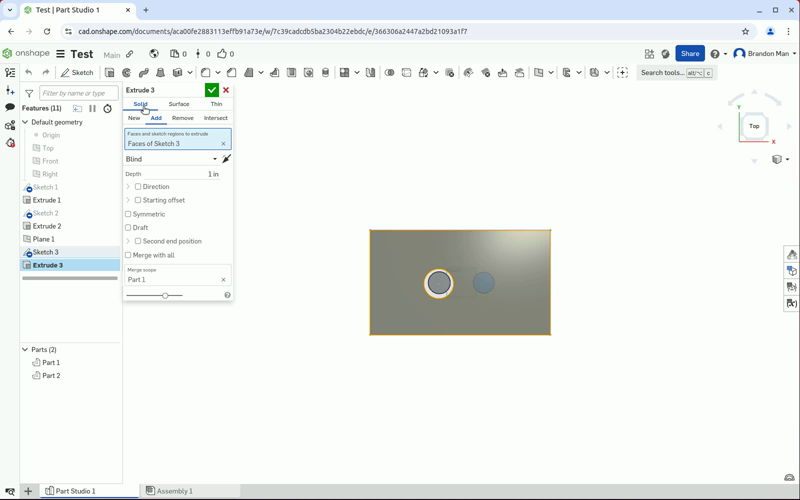
click(143, 106)
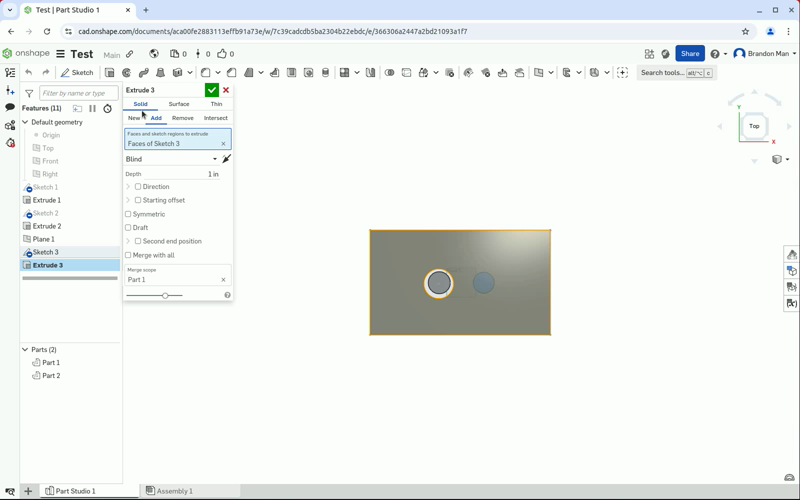
mouse_move(137, 120)
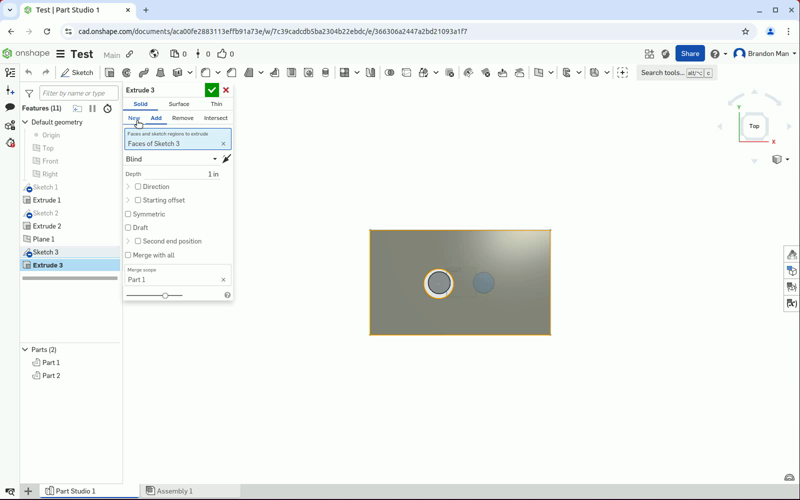
click(137, 120)
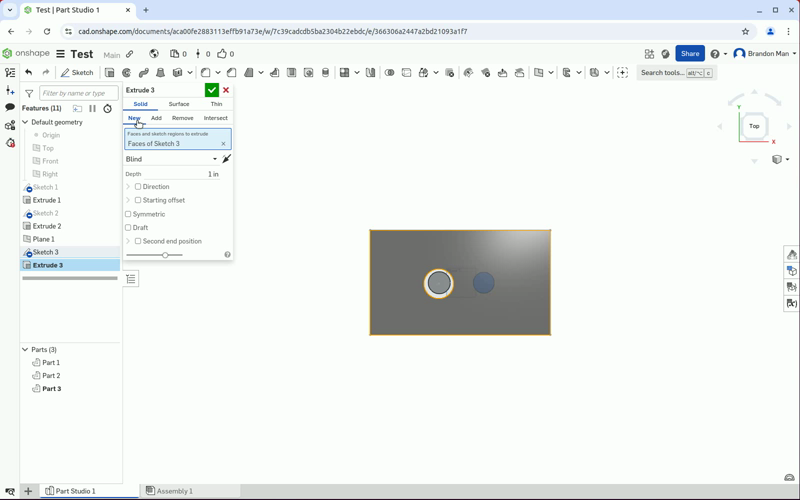
key(tab, 4)
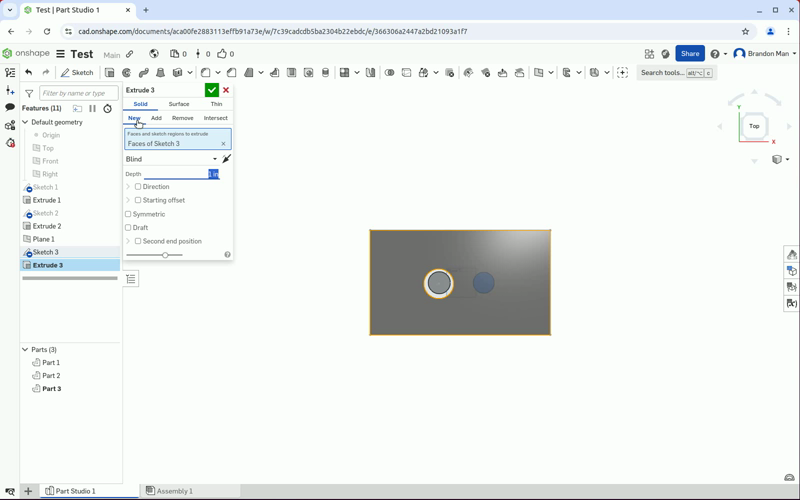
text(9.147)
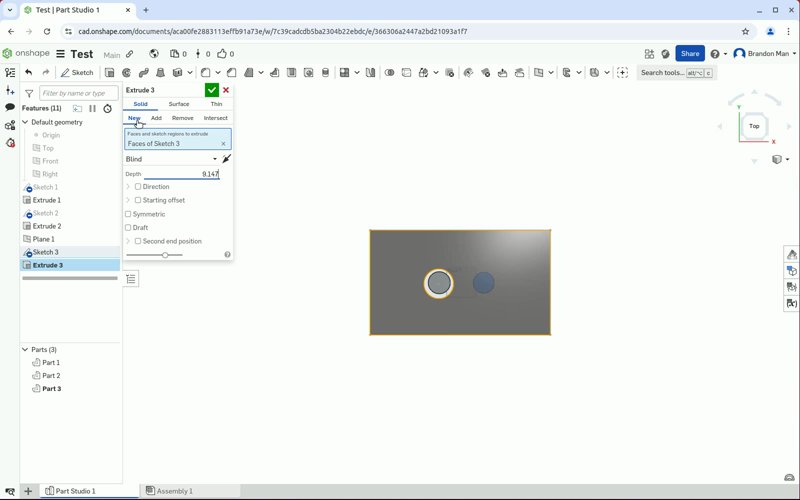
key(tab, 3)
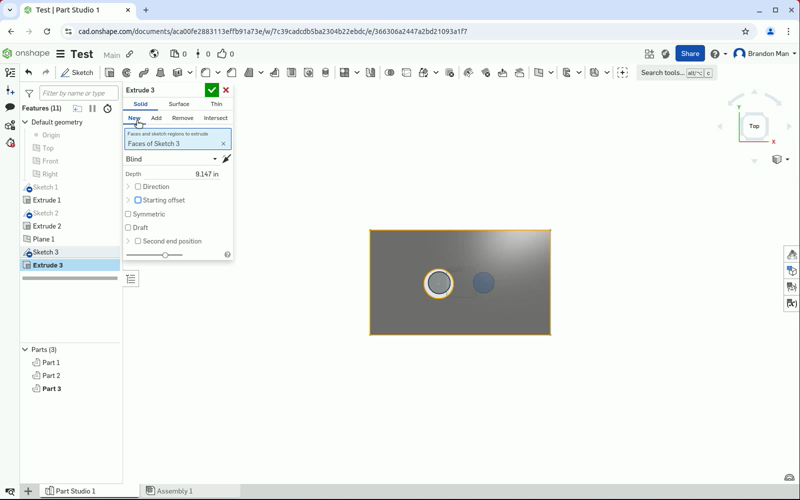
key(tab, 2)
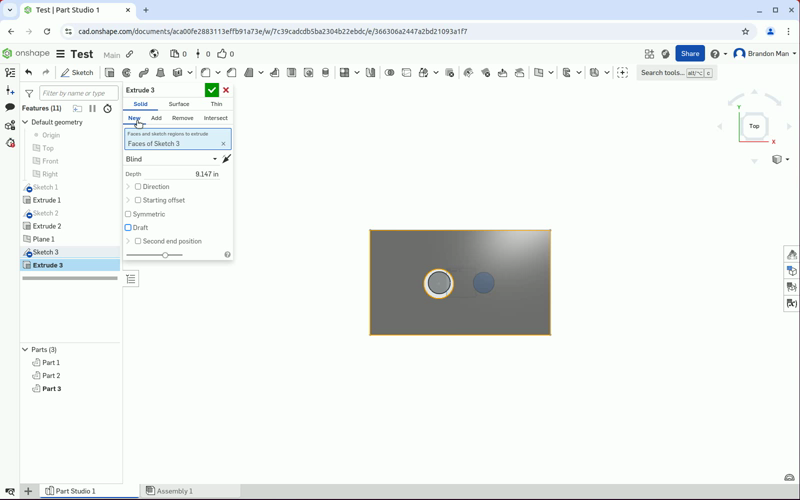
key(space)
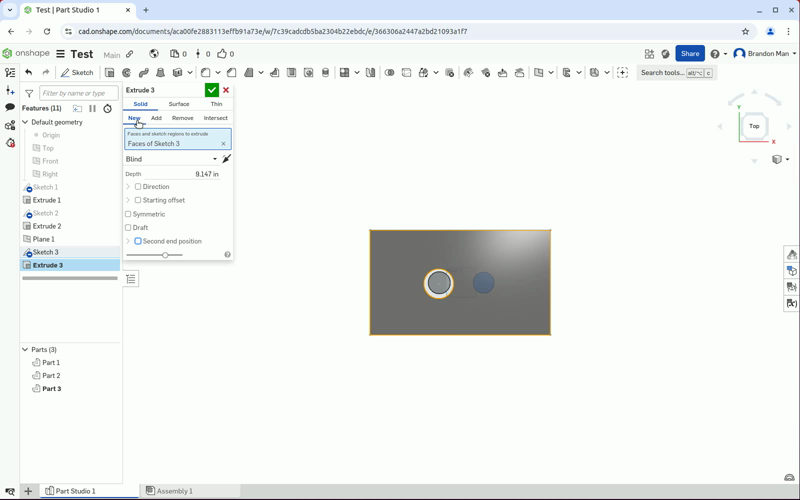
key(tab, 3)
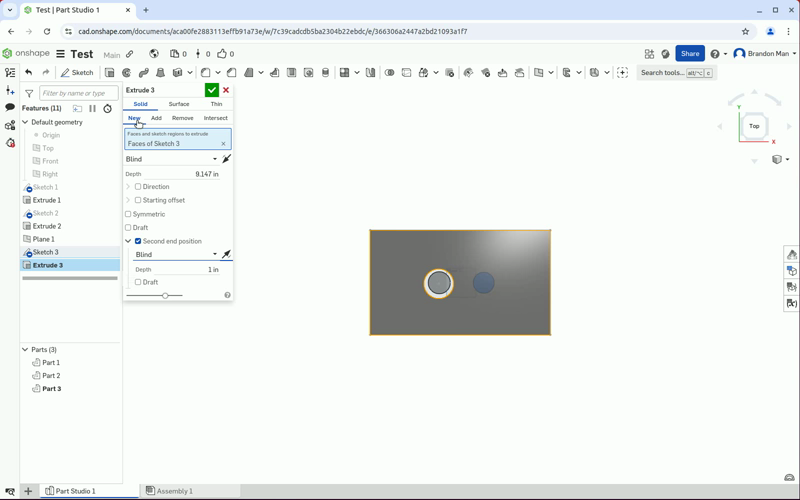
text(0.241)
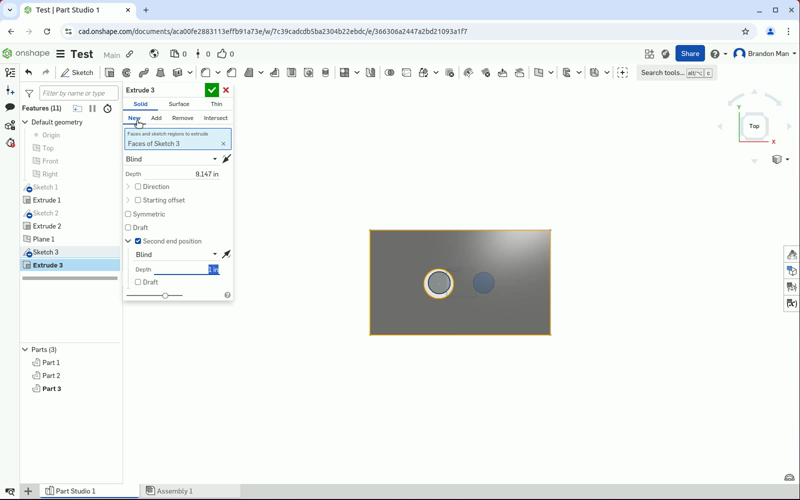
key(enter)
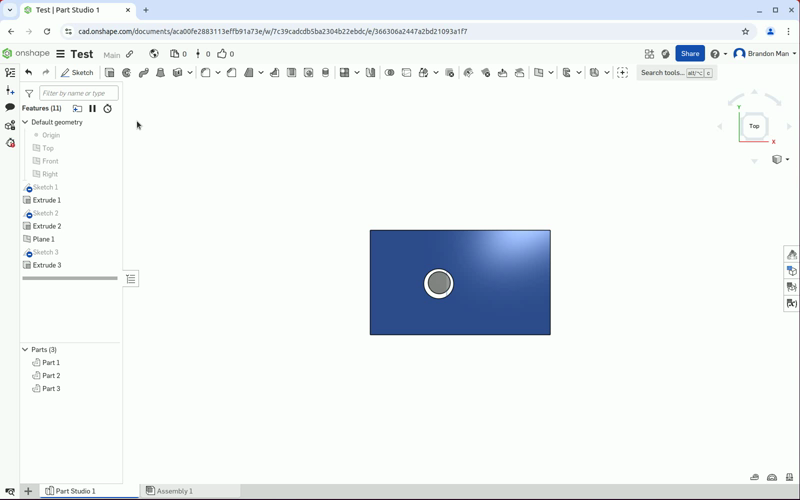
key(shift+h)
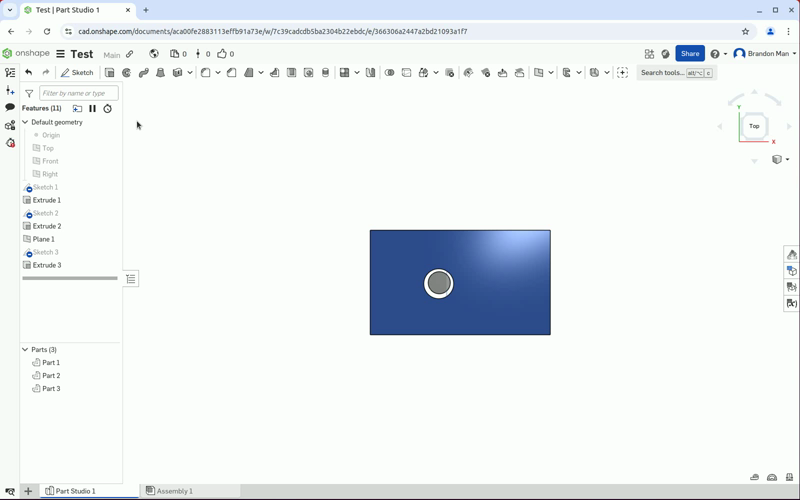
key(shift+h)
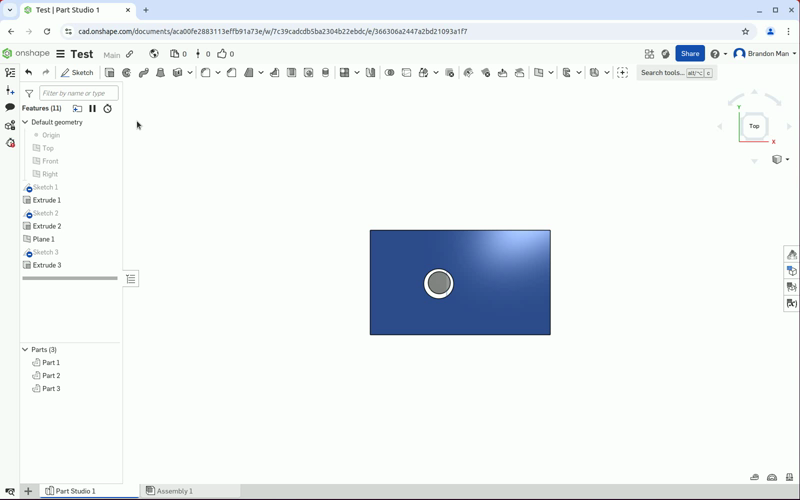
mouse_move(73, 189)
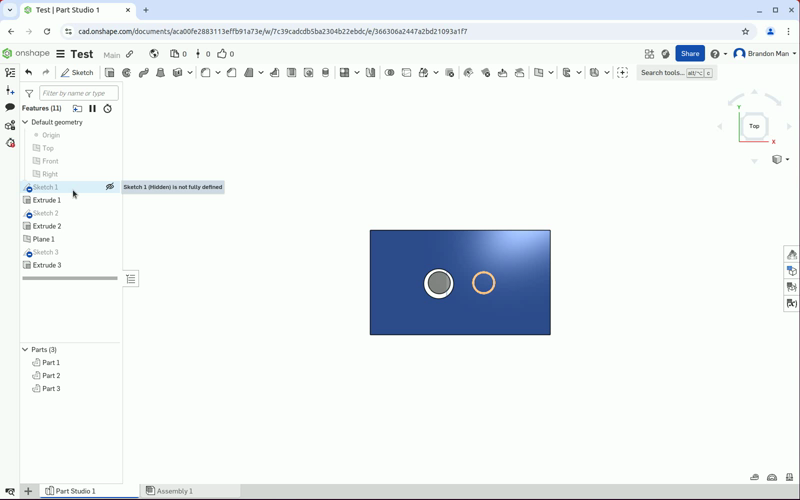
click(73, 189)
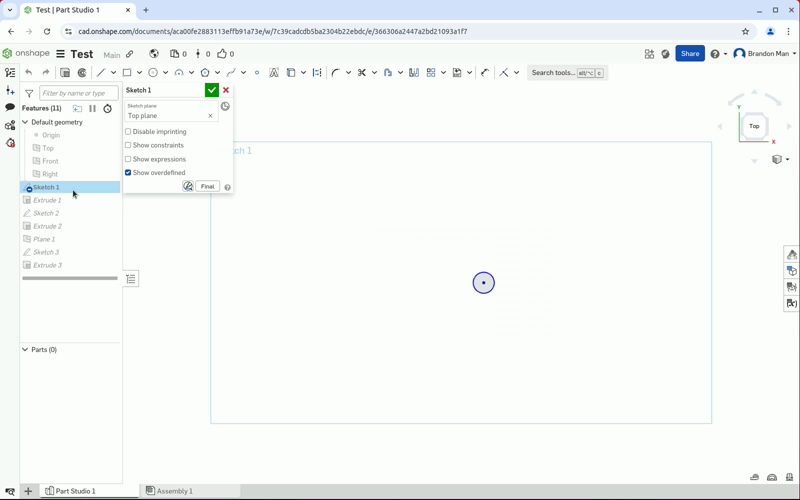
mouse_move(229, 92)
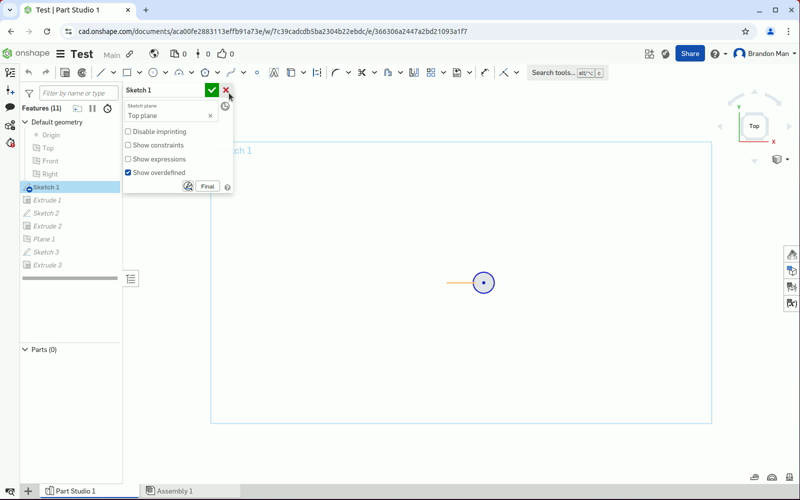
click(229, 92)
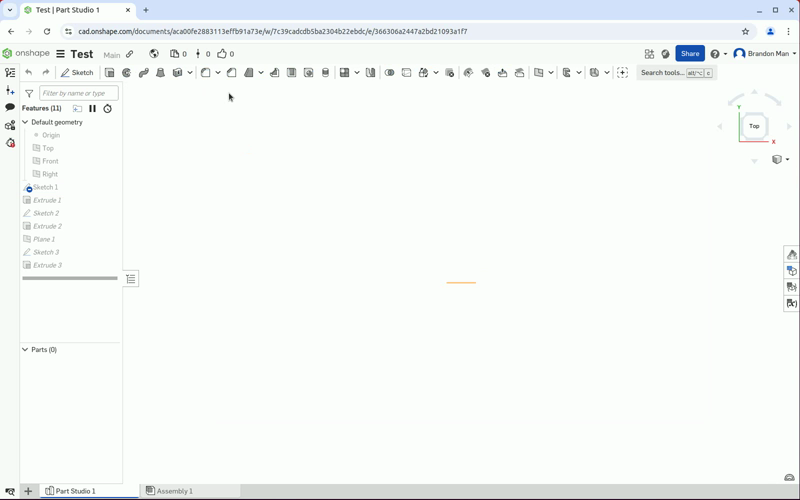
key(shift+s)
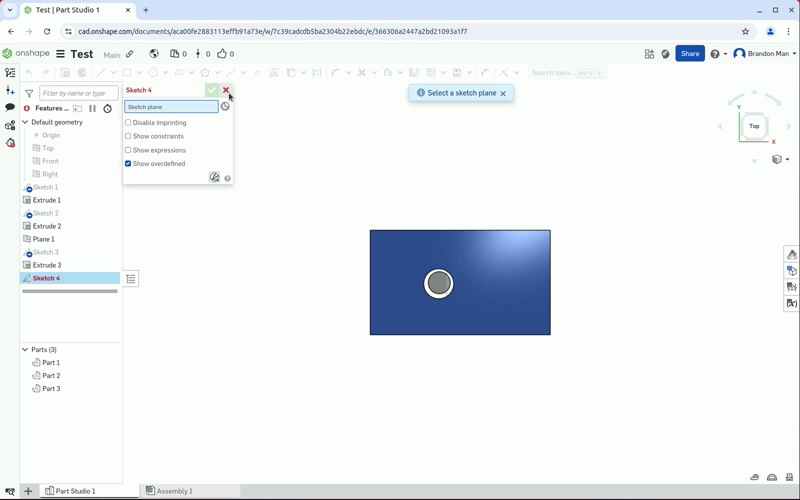
mouse_move(73, 241)
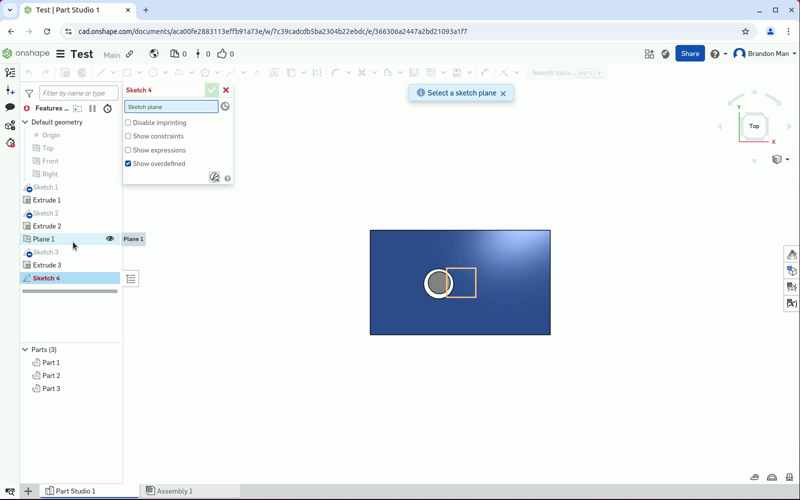
click(73, 241)
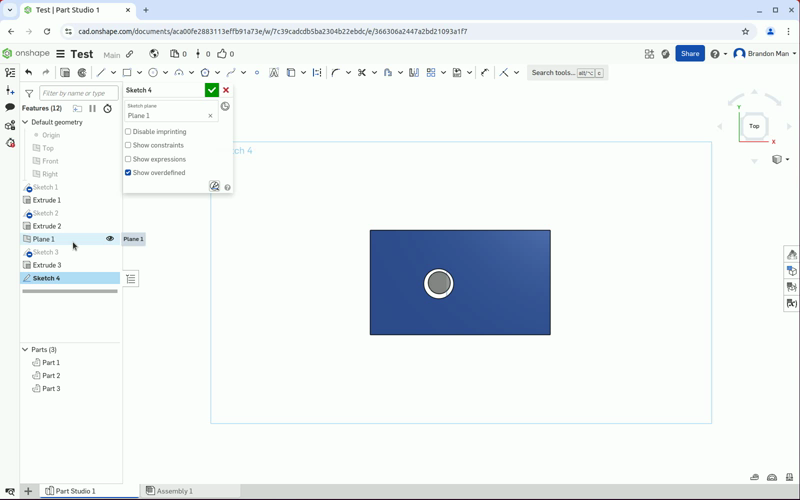
mouse_move(73, 352)
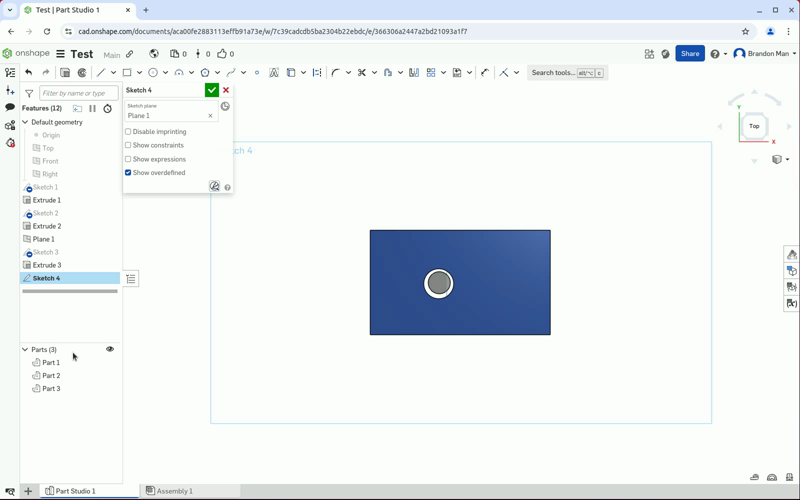
key(y)
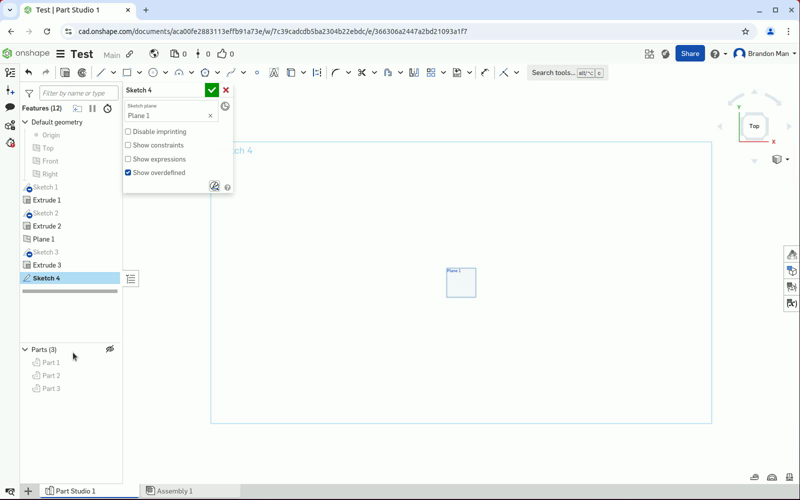
key(c)
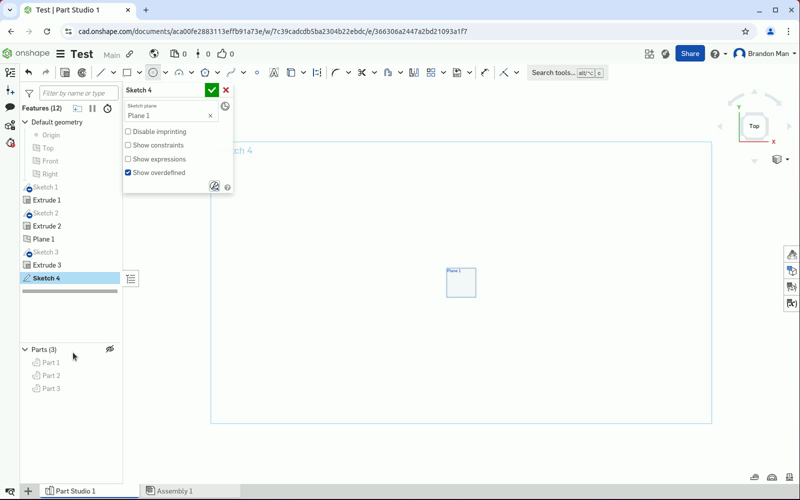
key_down(shift)
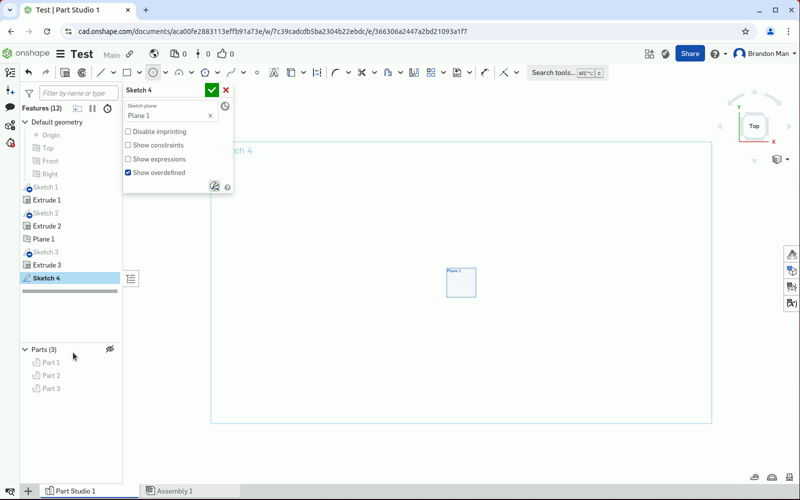
mouse_move(439, 282)
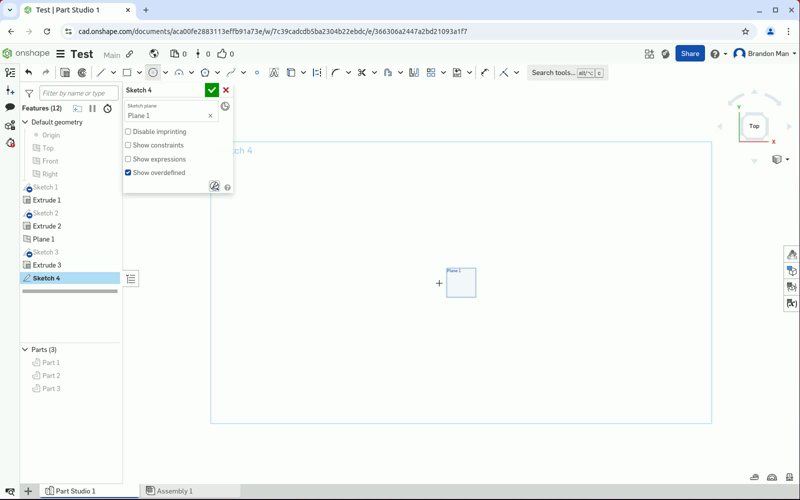
click(439, 282)
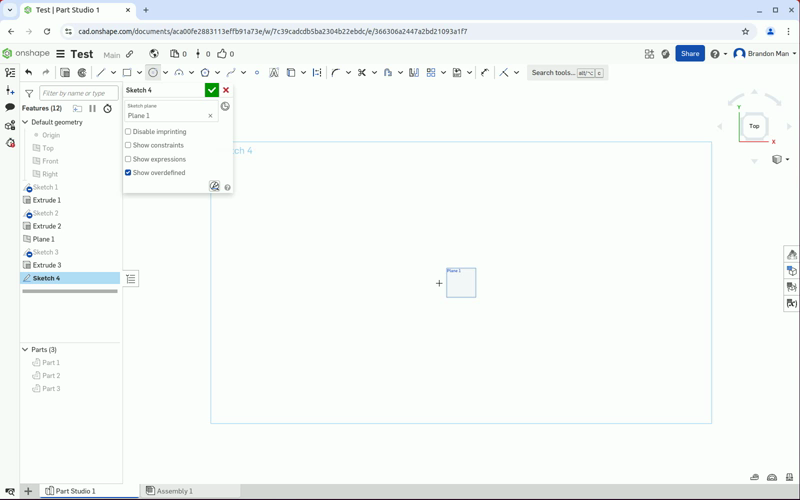
key_up(shift)
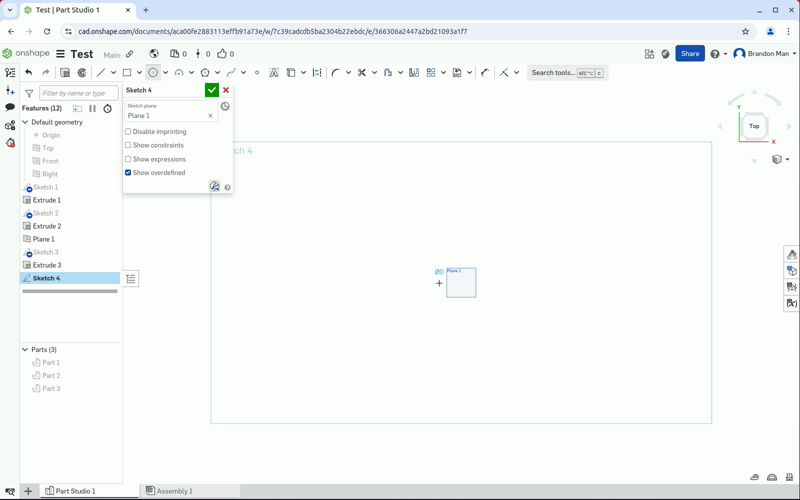
mouse_move(453, 282)
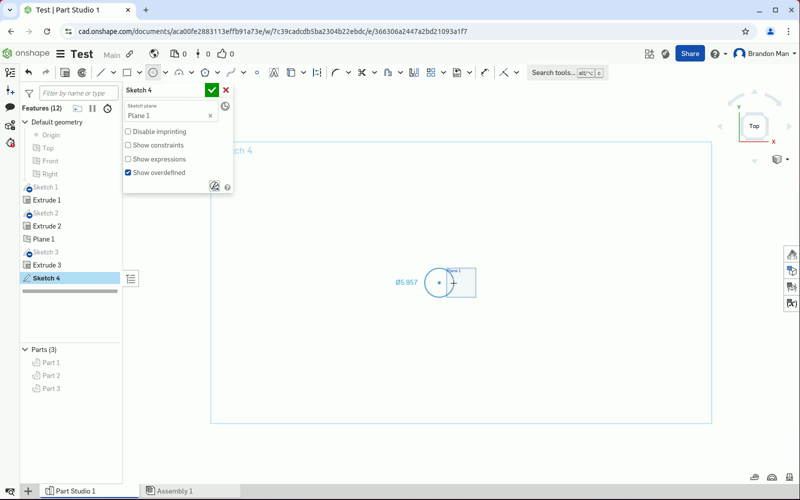
click(453, 282)
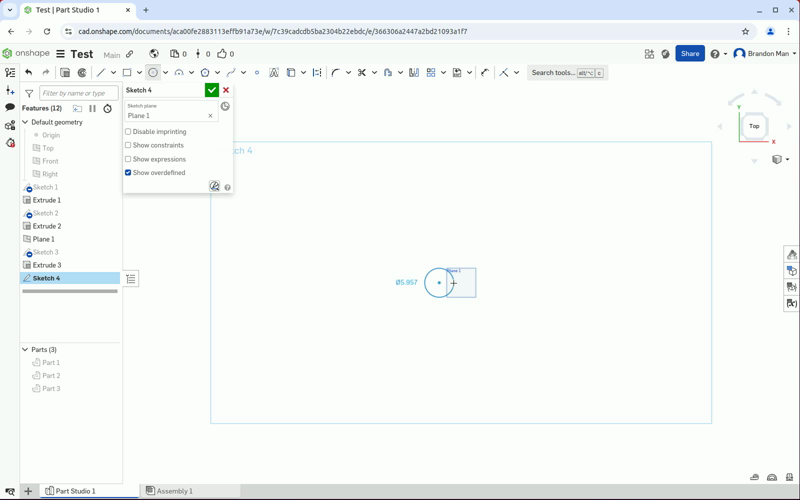
key(esc)
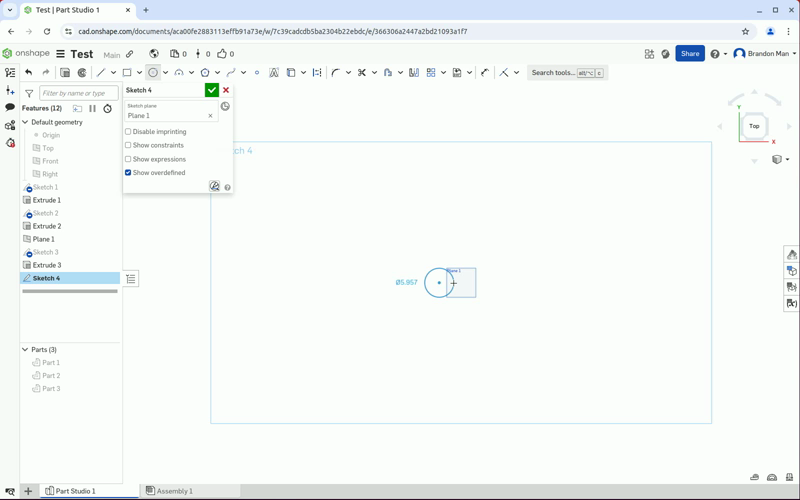
mouse_move(428, 287)
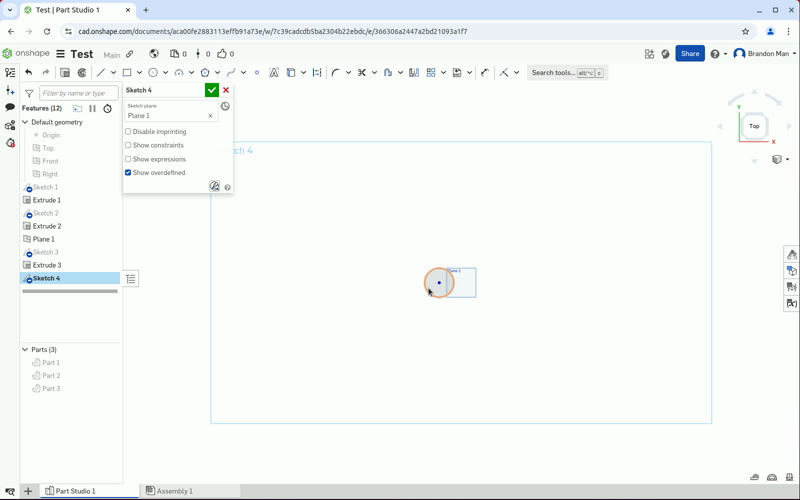
scroll(6)
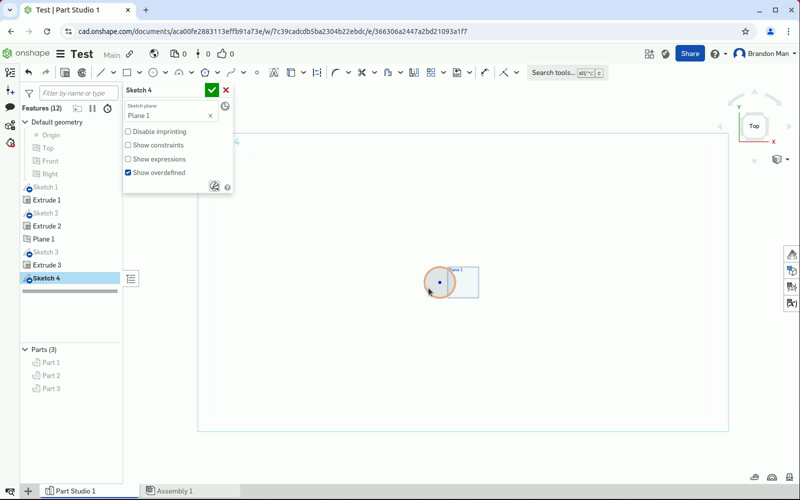
scroll(6)
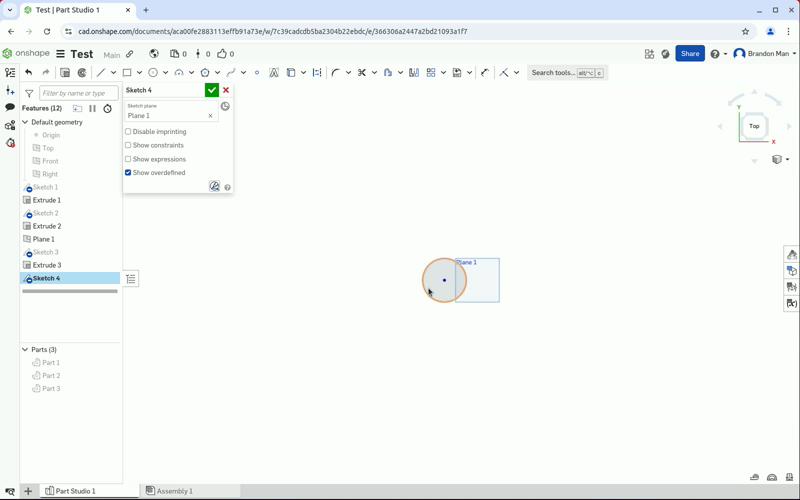
scroll(6)
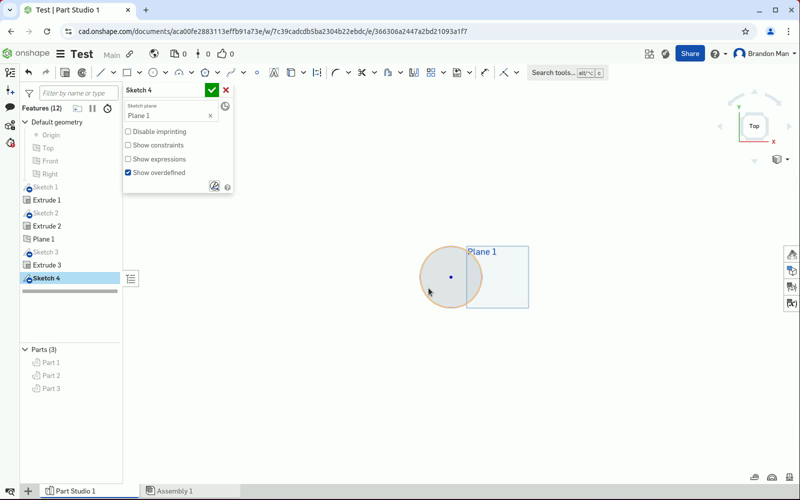
scroll(6)
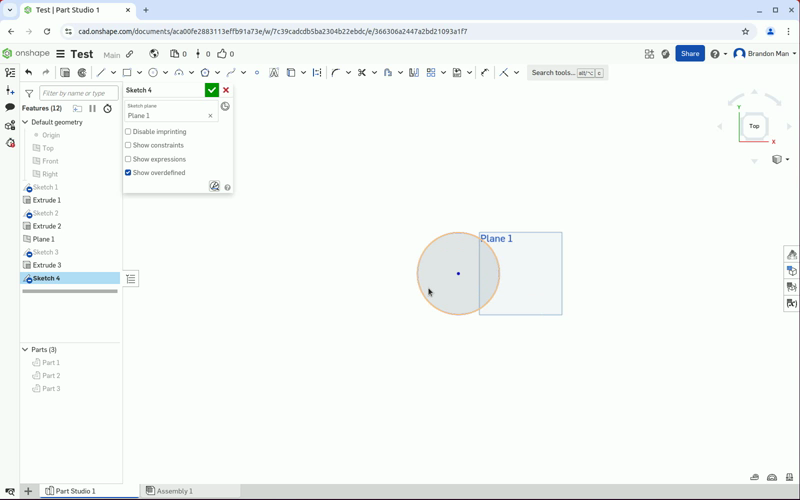
scroll(6)
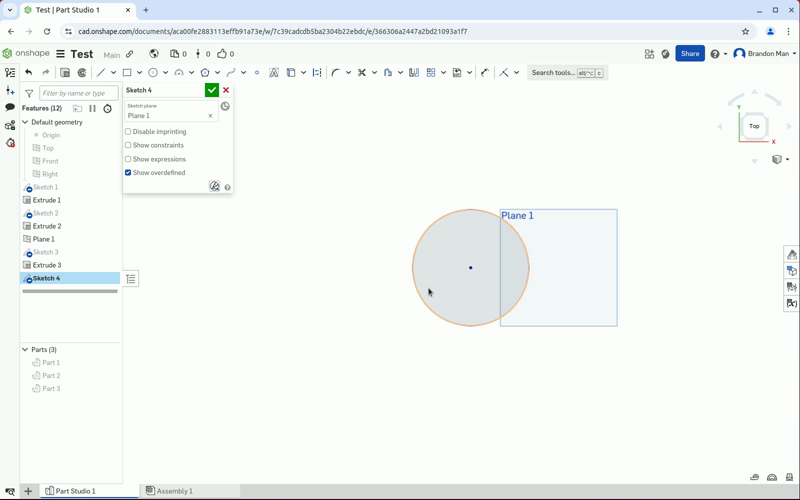
scroll(6)
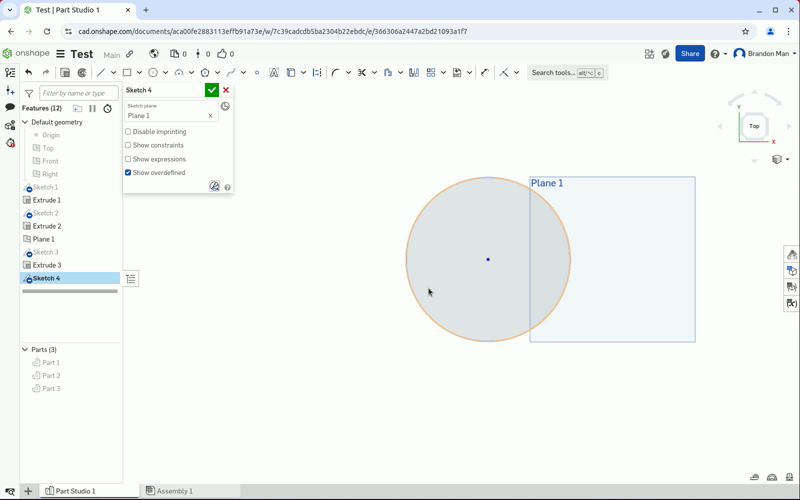
scroll(6)
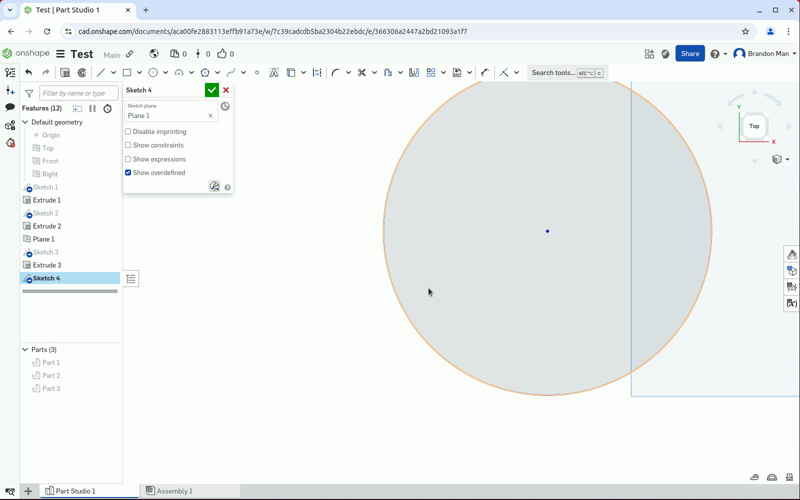
click(428, 287)
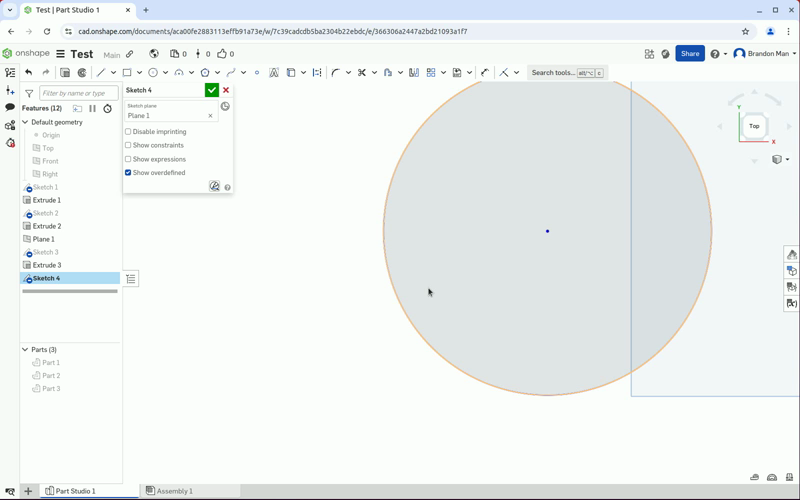
scroll(-6)
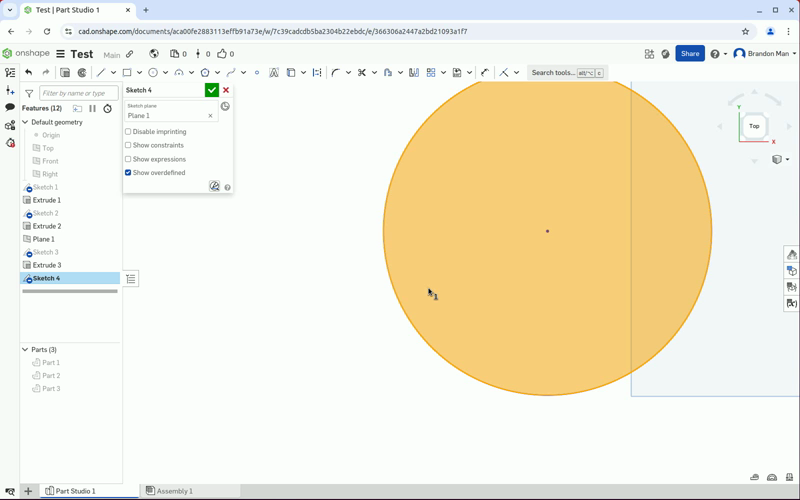
scroll(-6)
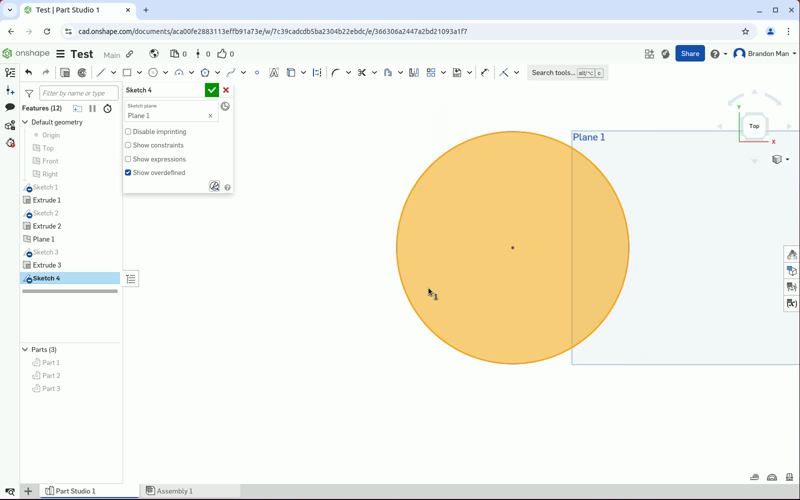
scroll(-6)
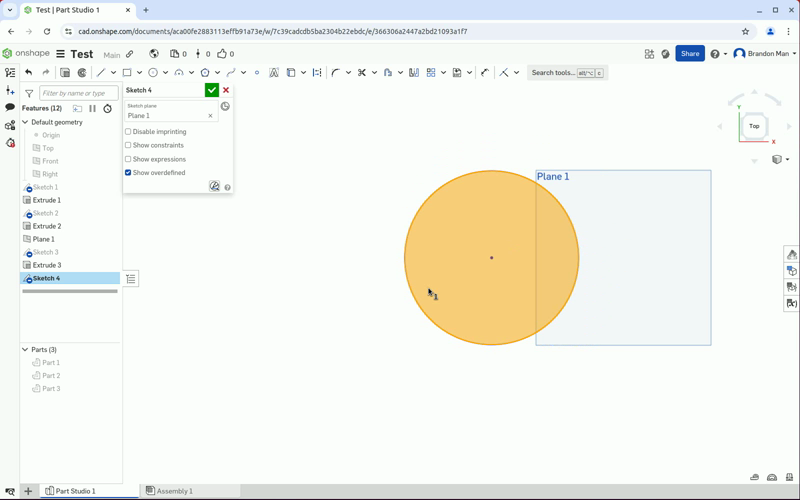
scroll(-6)
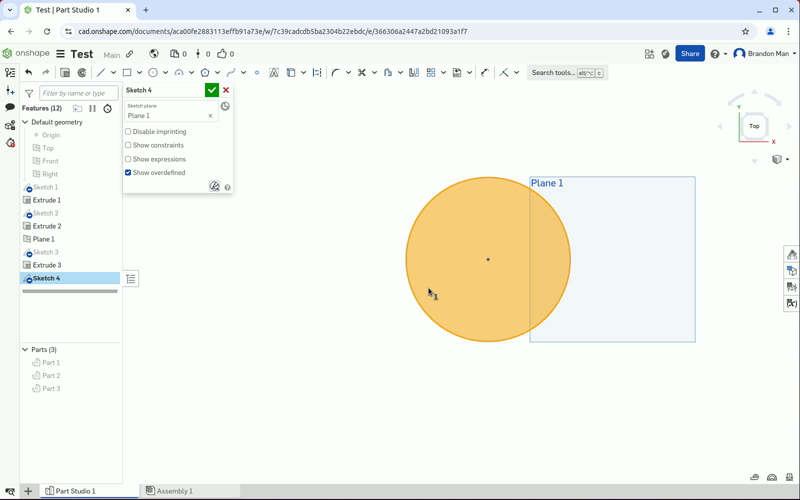
scroll(-6)
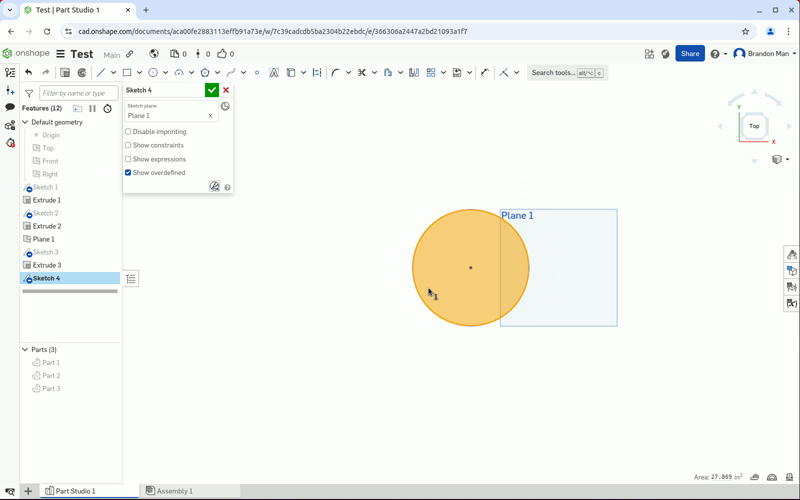
scroll(-6)
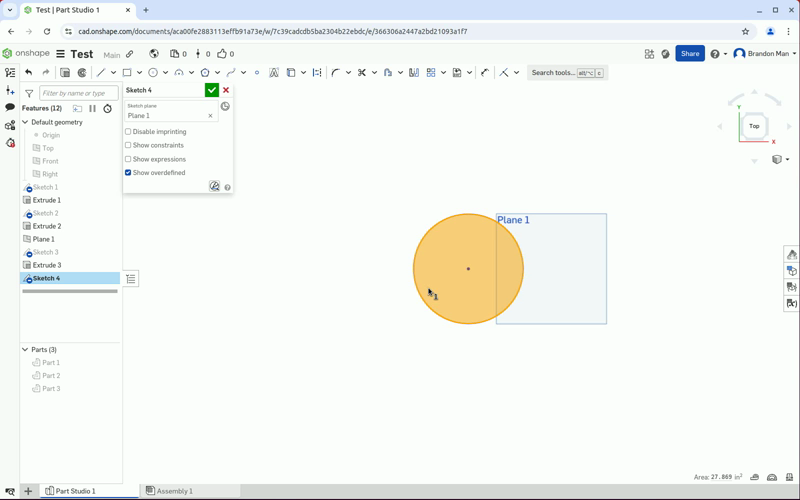
scroll(-6)
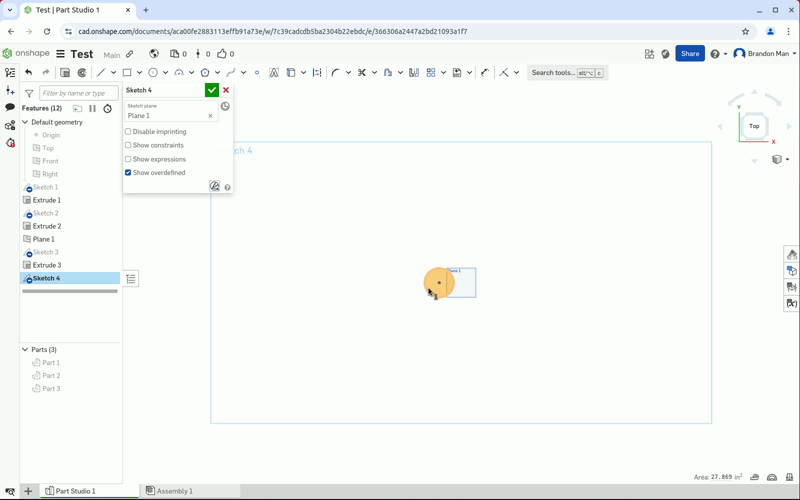
mouse_move(73, 352)
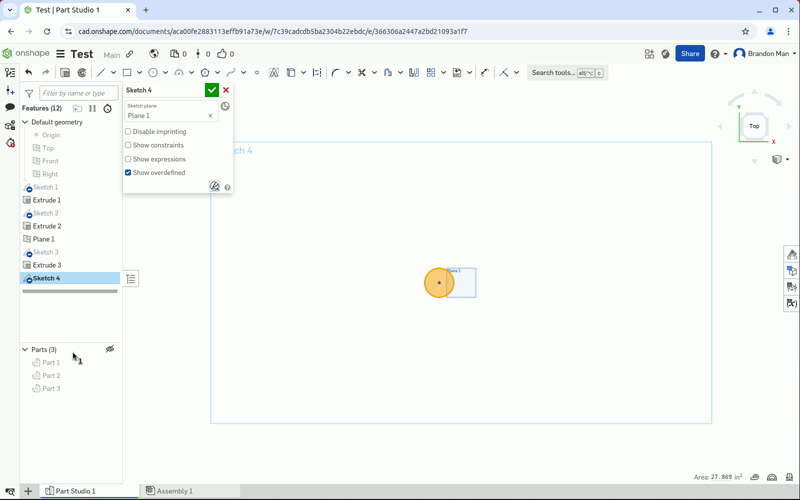
key(shift+y)
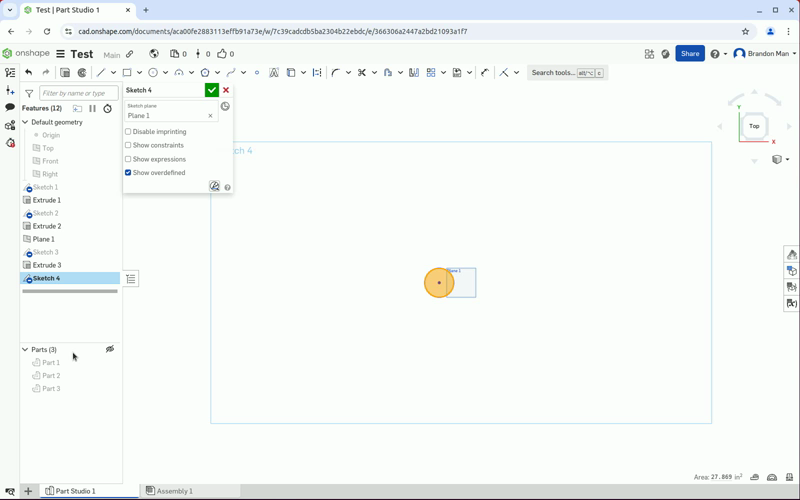
key(shift+e)
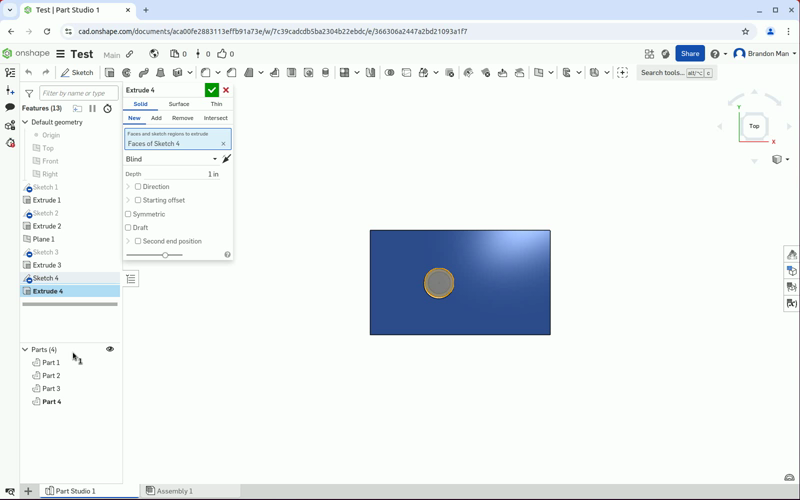
mouse_move(143, 106)
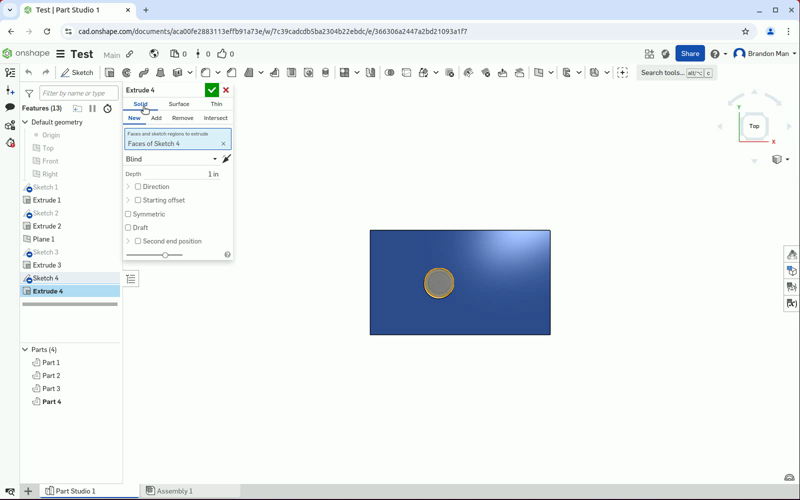
click(143, 106)
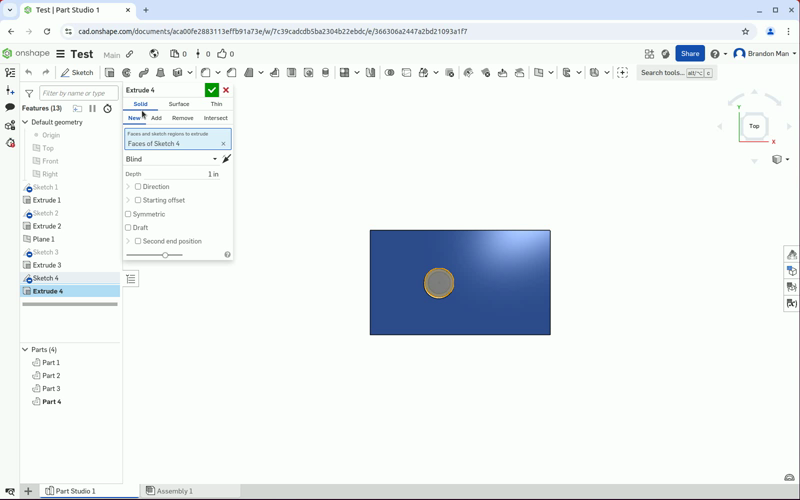
mouse_move(137, 120)
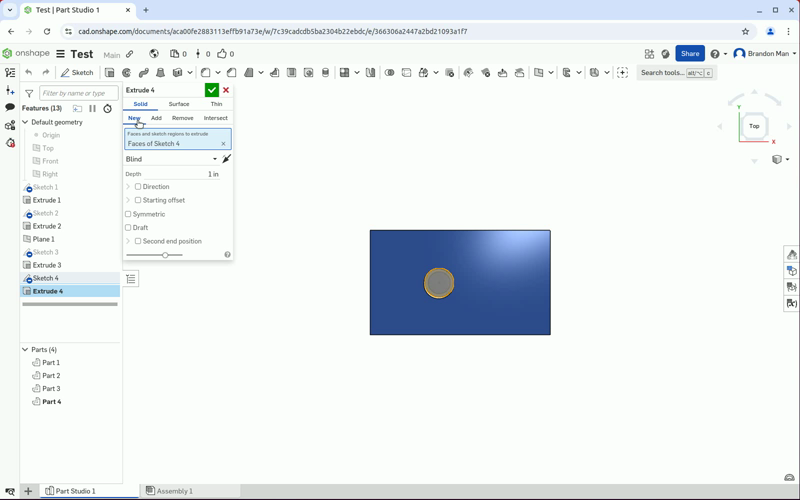
click(137, 120)
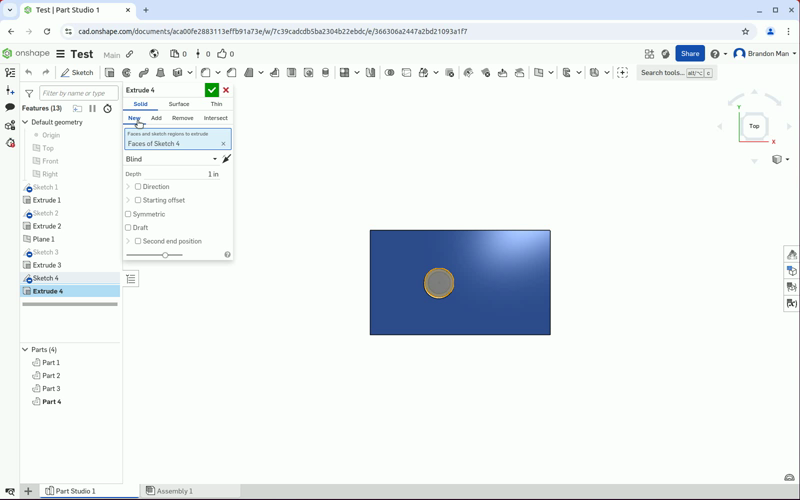
key(tab, 4)
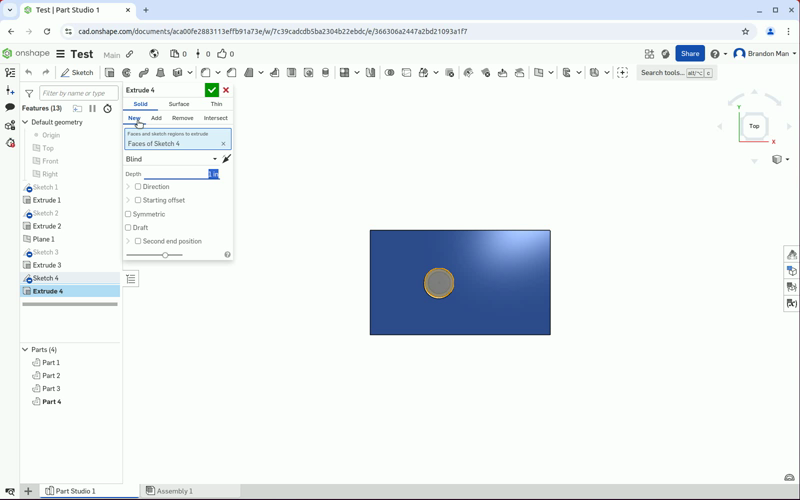
text(9.147)
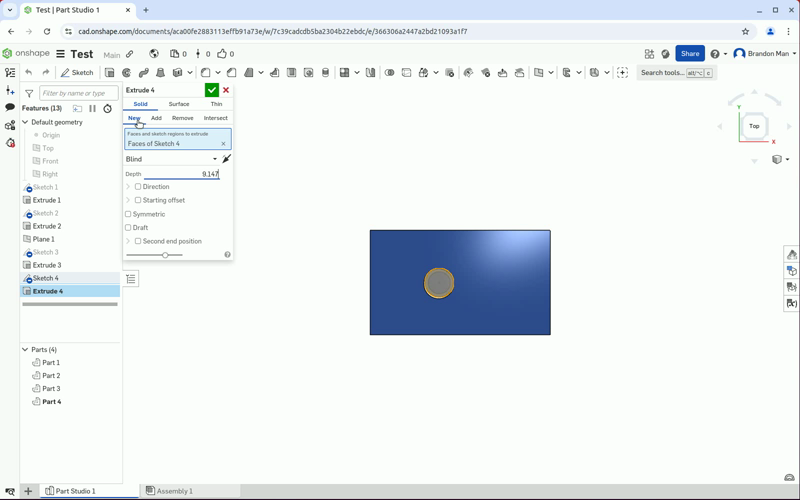
key(tab, 3)
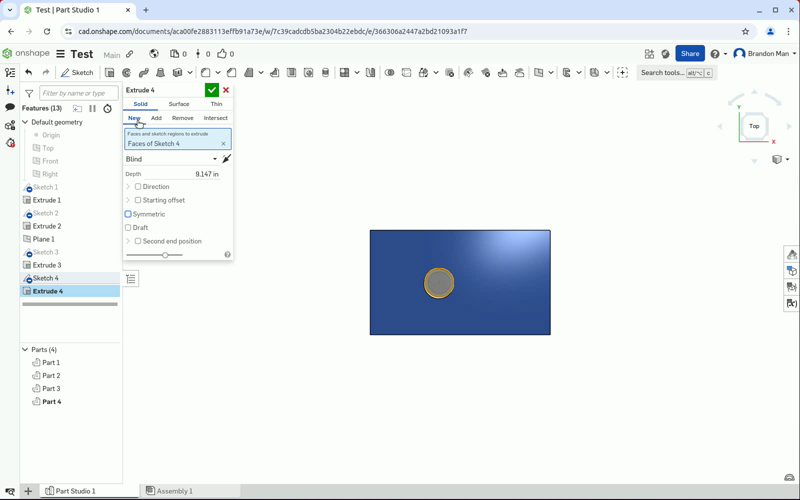
key(tab, 2)
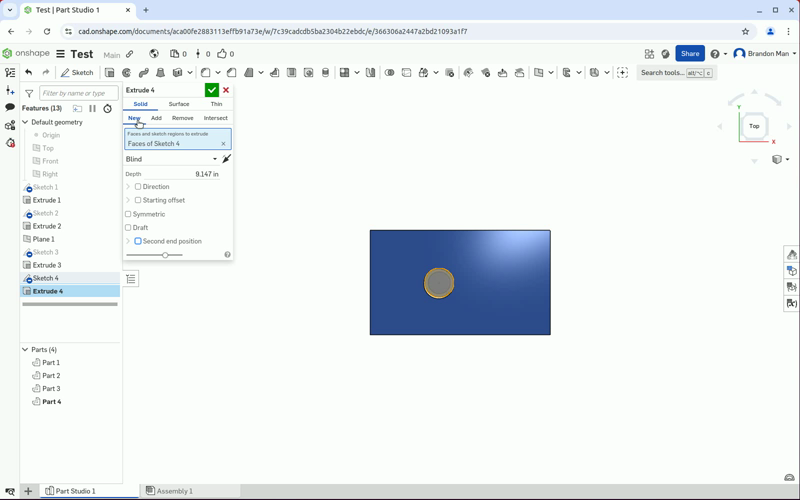
key(space)
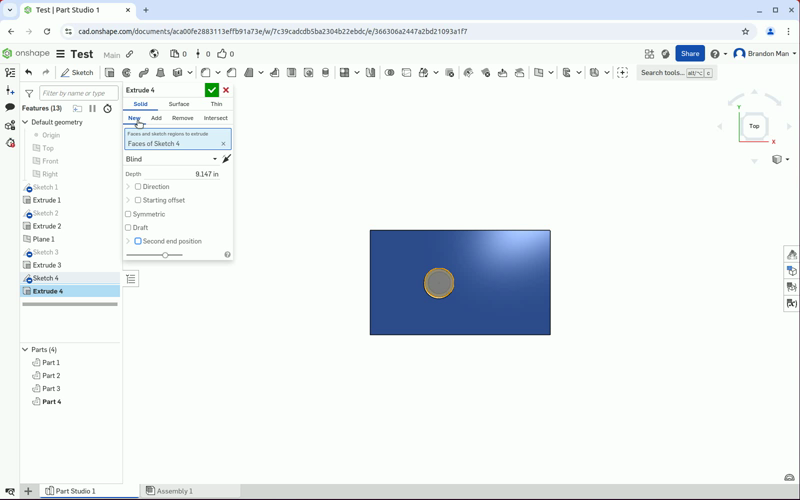
key(tab, 3)
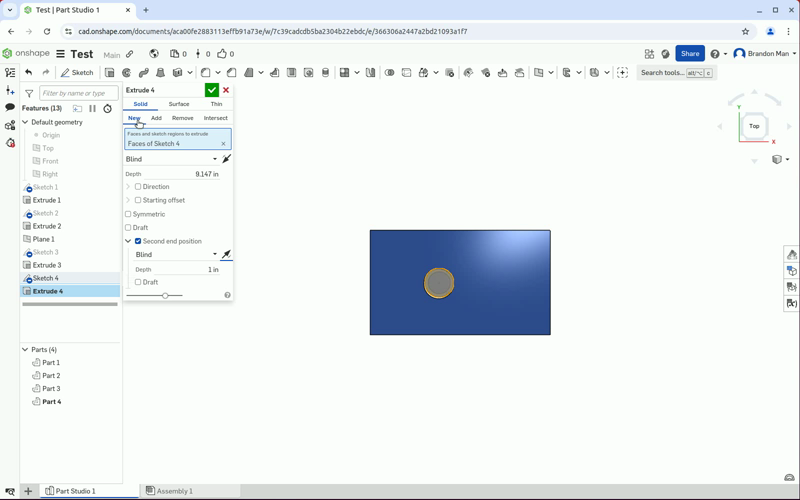
text(0.241)
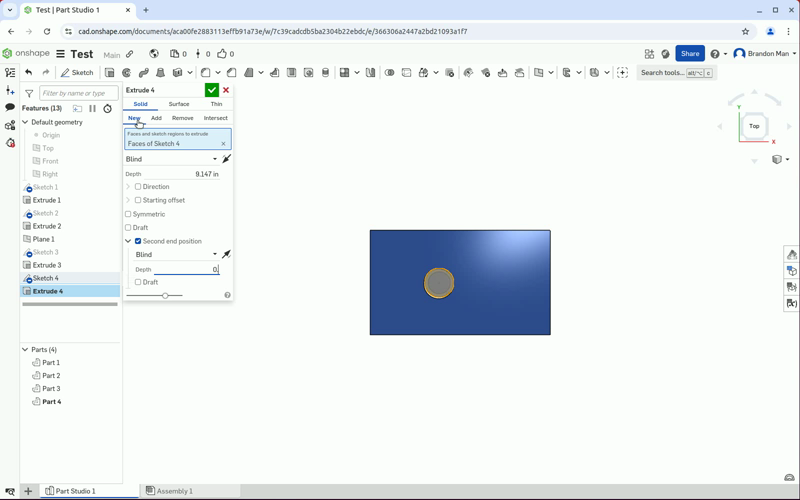
key(enter)
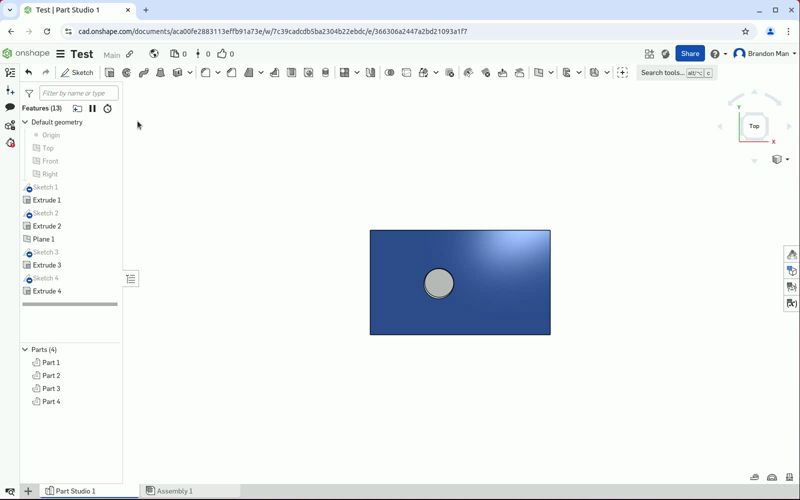
key(shift+h)
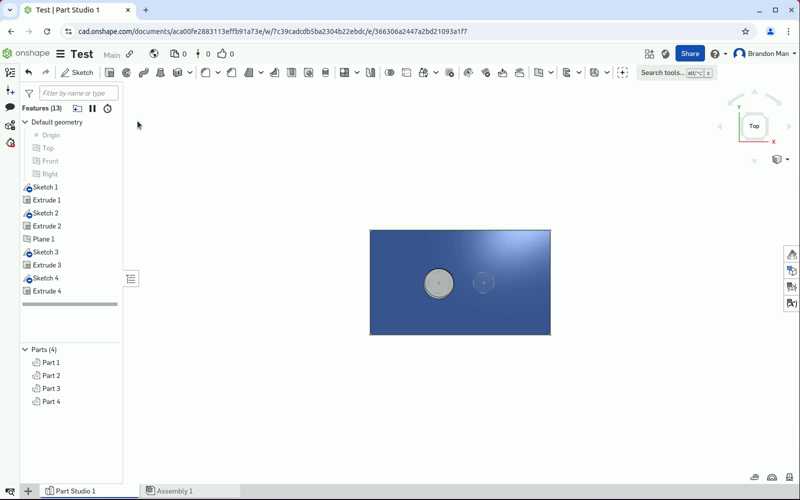
key(shift+h)
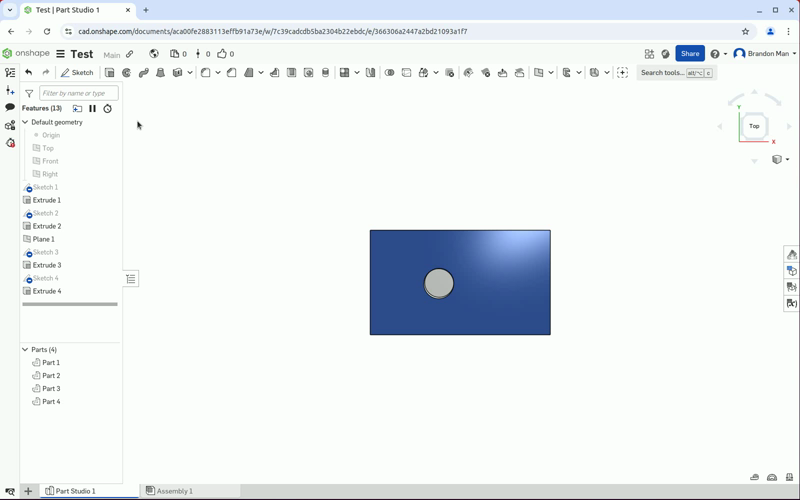
mouse_move(73, 189)
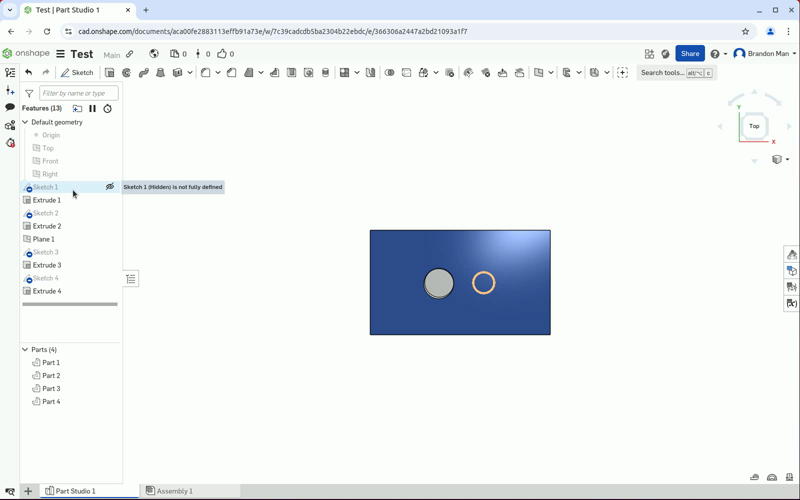
click(73, 189)
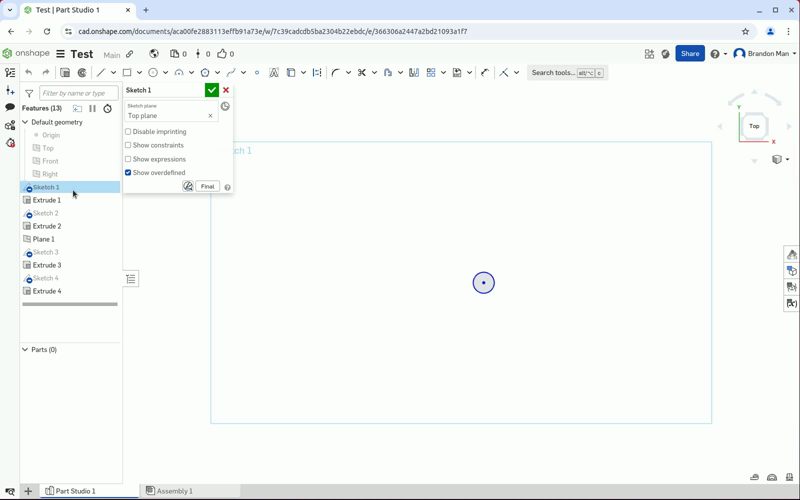
mouse_move(229, 92)
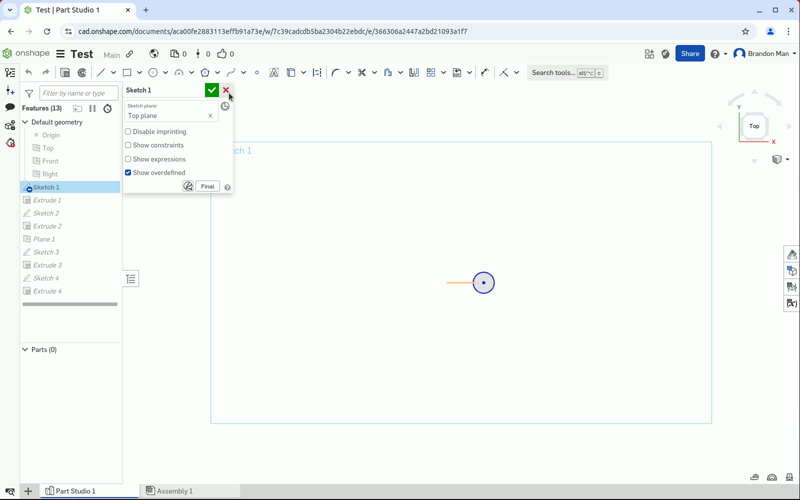
click(229, 92)
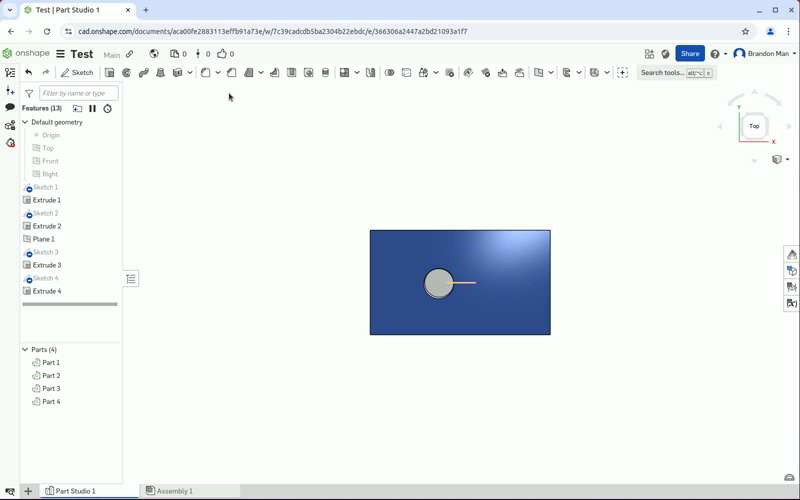
mouse_move(541, 75)
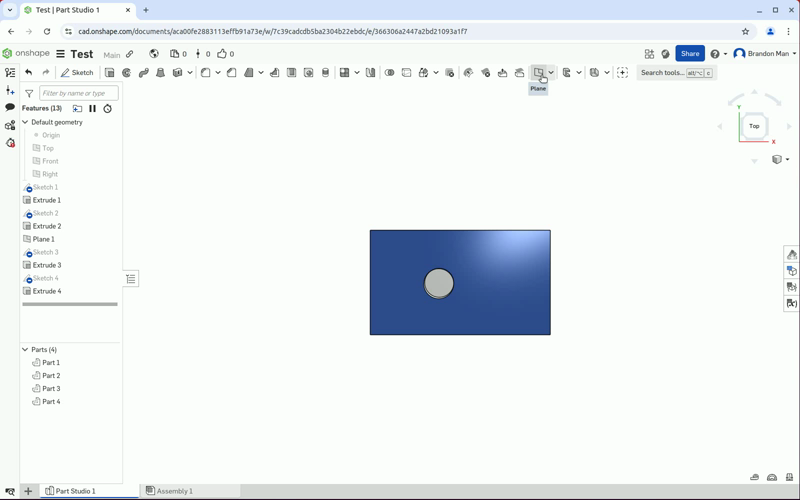
click(541, 75)
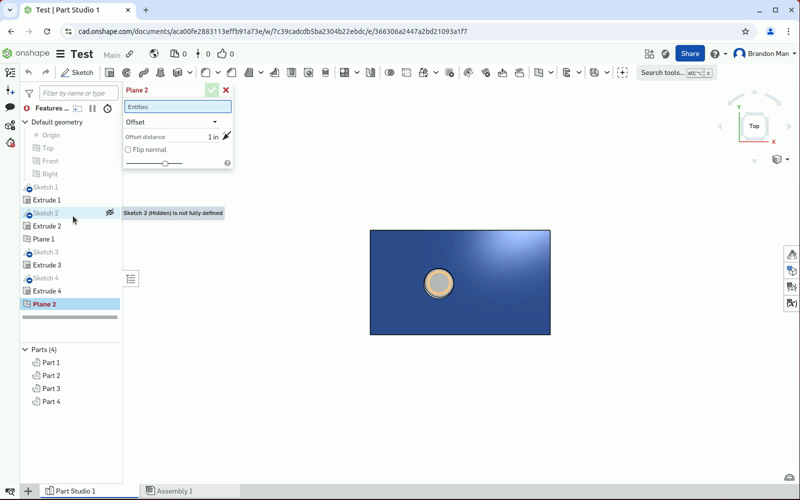
scroll(3)
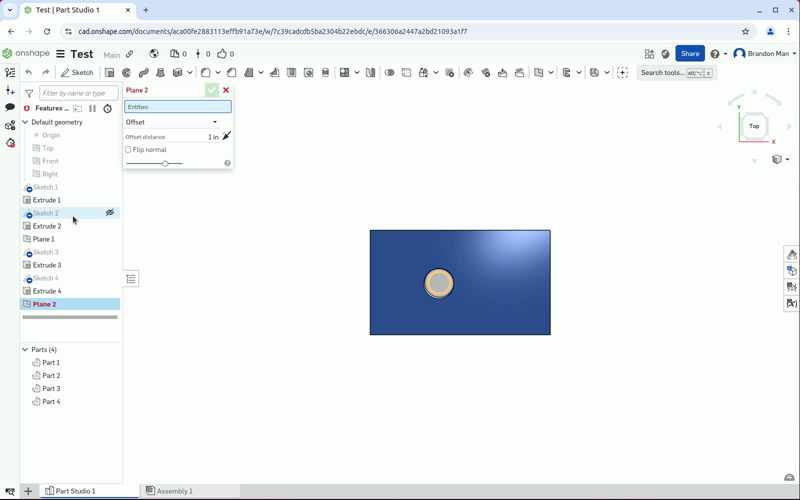
mouse_move(73, 150)
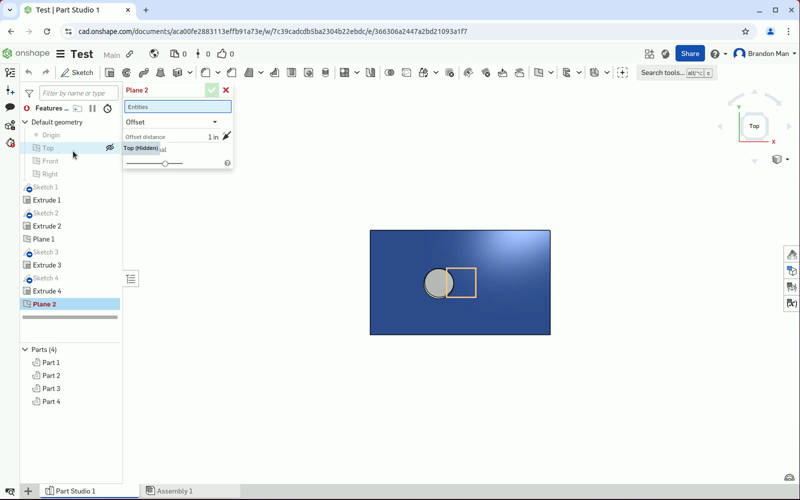
click(73, 150)
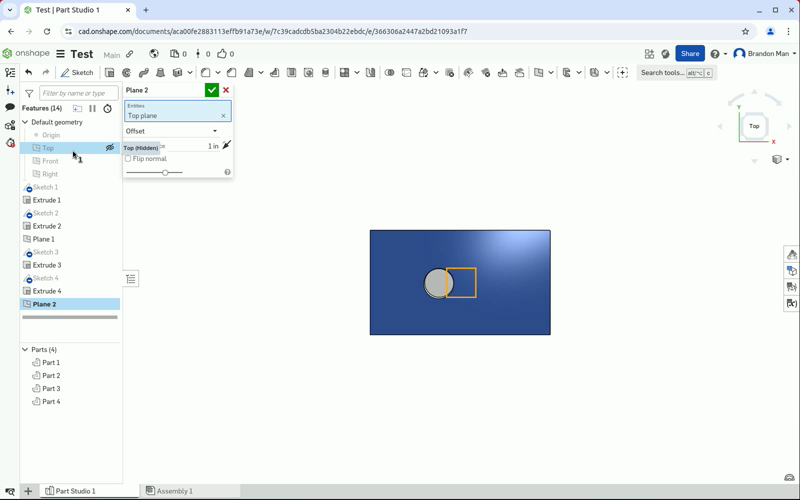
key(tab, 2)
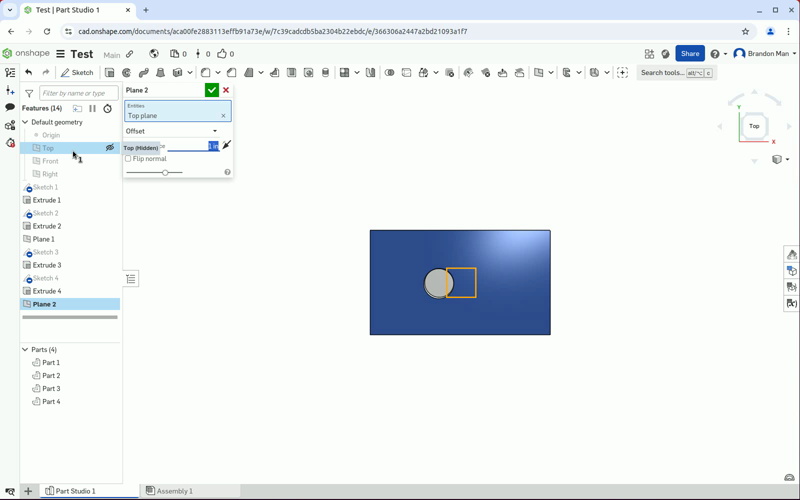
text(23.108)
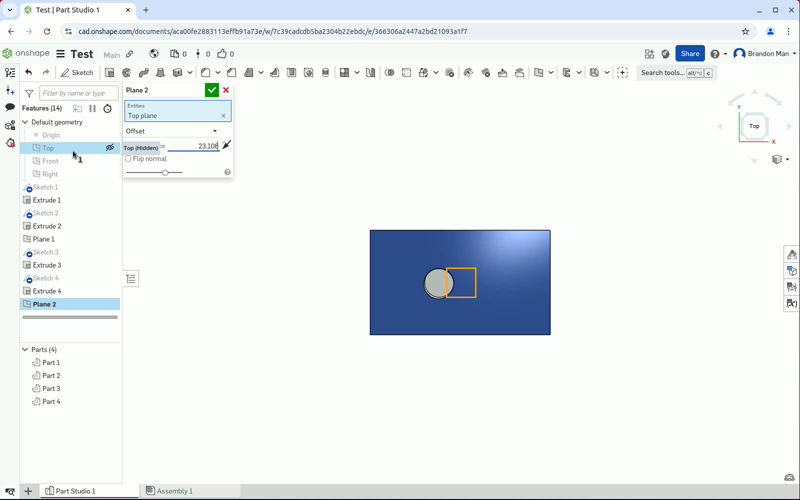
key(enter, 2)
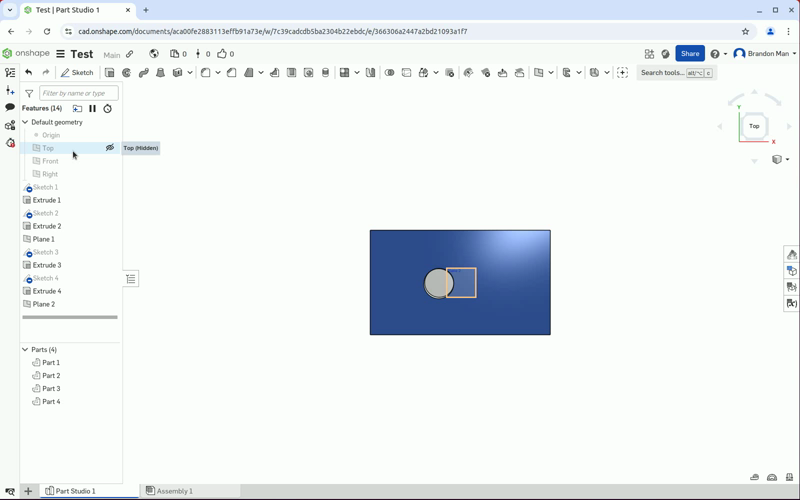
key(shift+s)
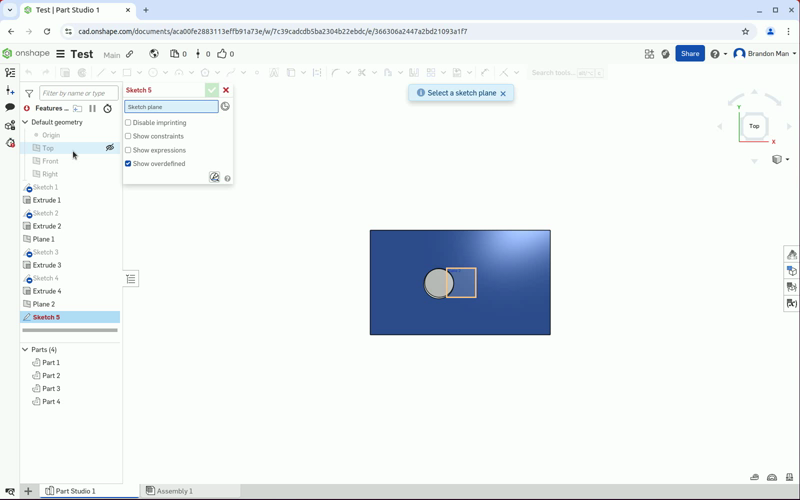
mouse_move(73, 306)
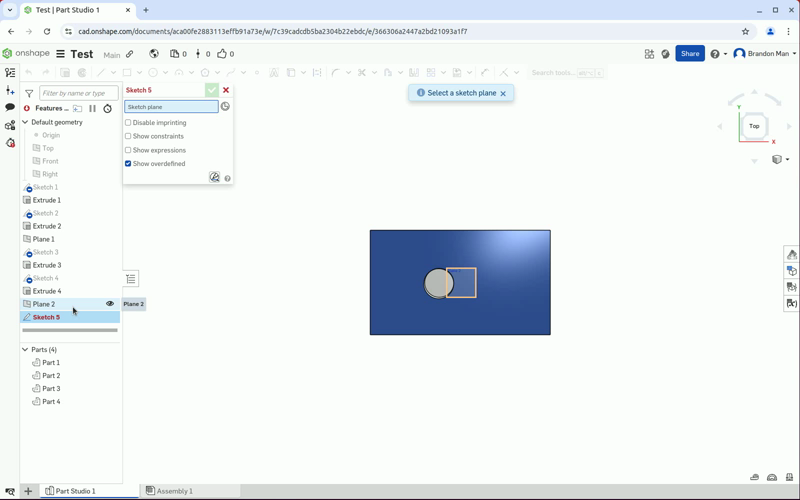
click(73, 306)
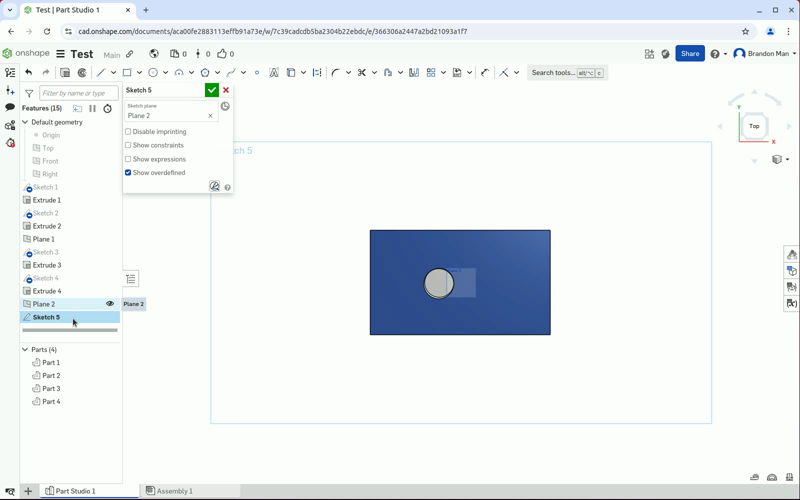
mouse_move(73, 352)
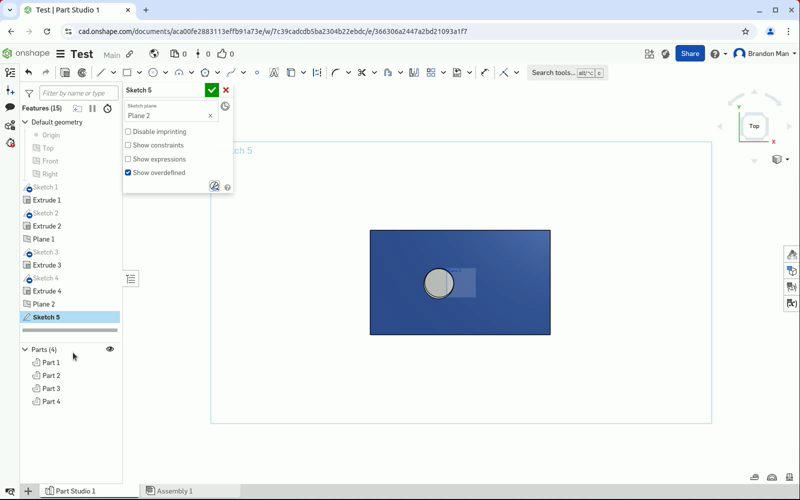
key(y)
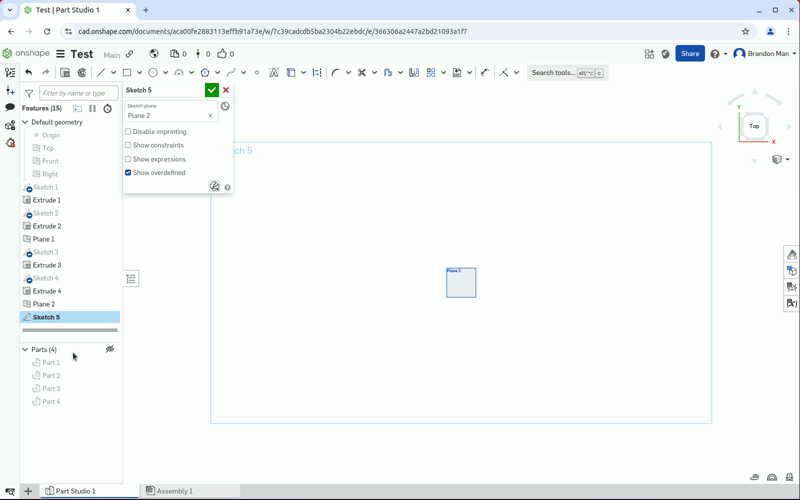
key(c)
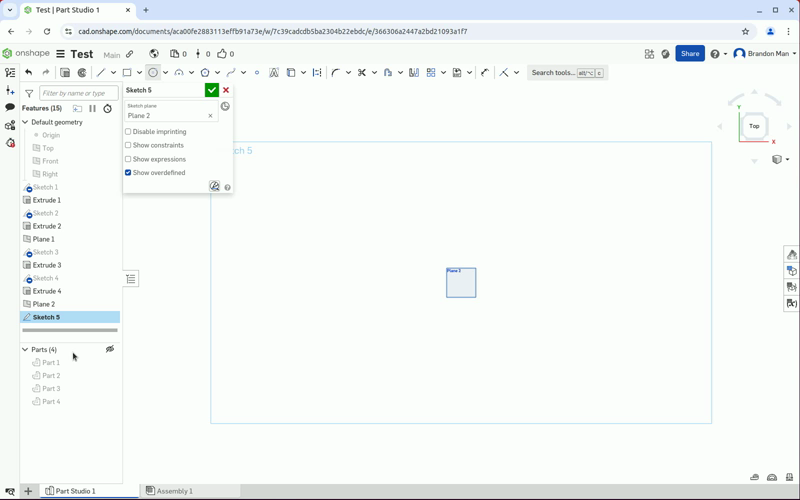
key_down(shift)
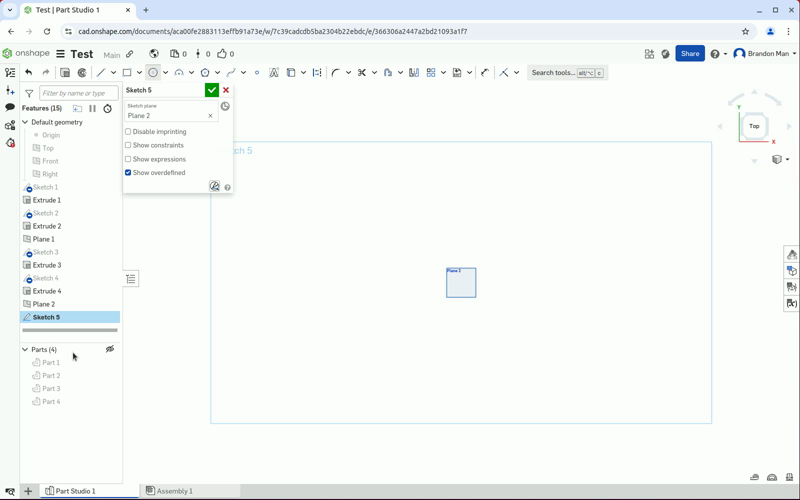
mouse_move(460, 286)
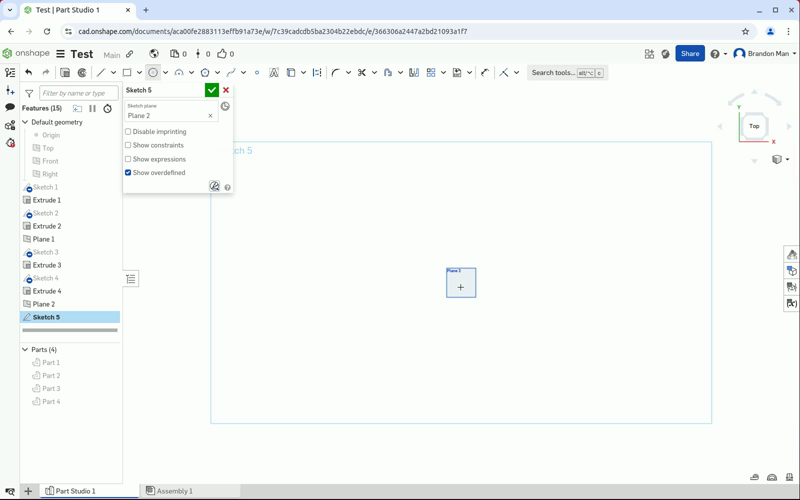
click(460, 286)
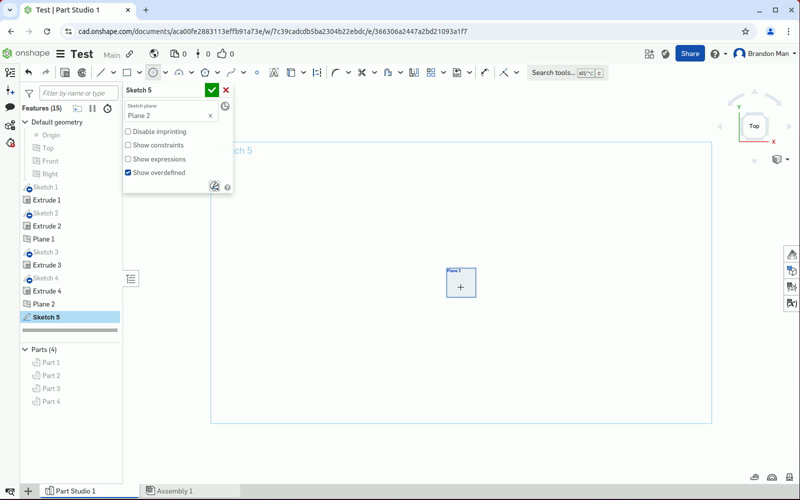
key_up(shift)
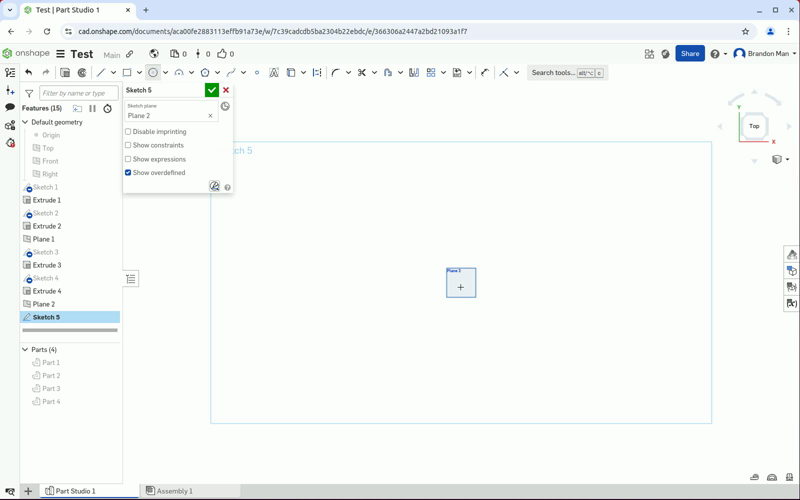
mouse_move(472, 286)
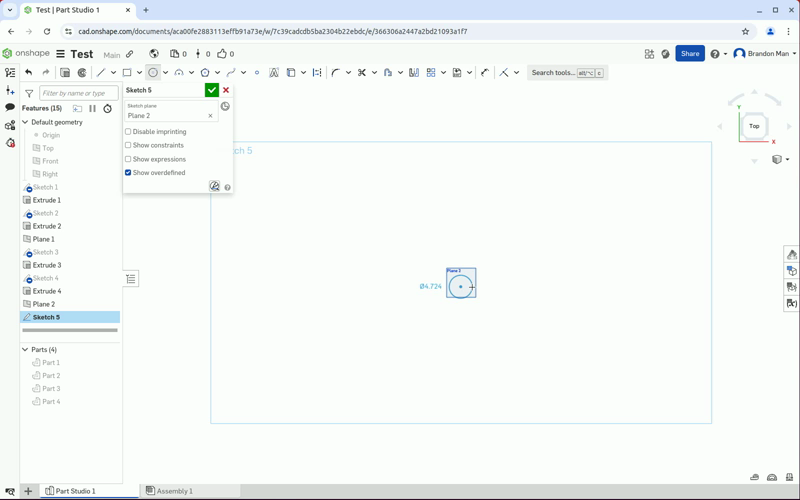
click(472, 286)
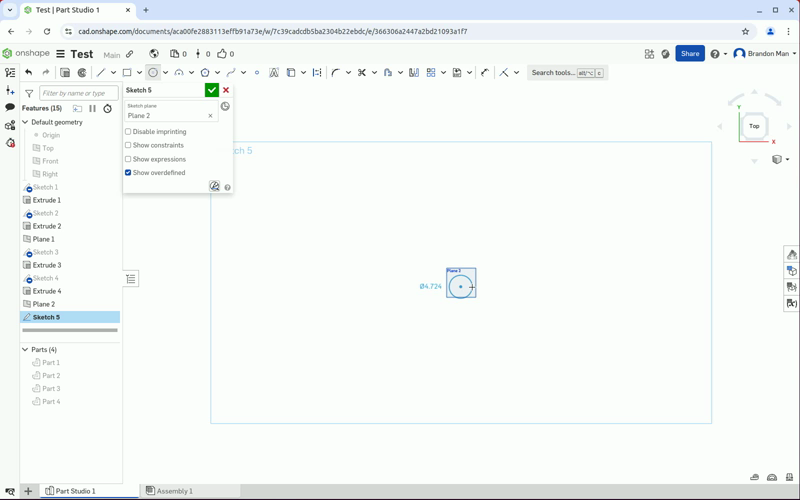
key(esc)
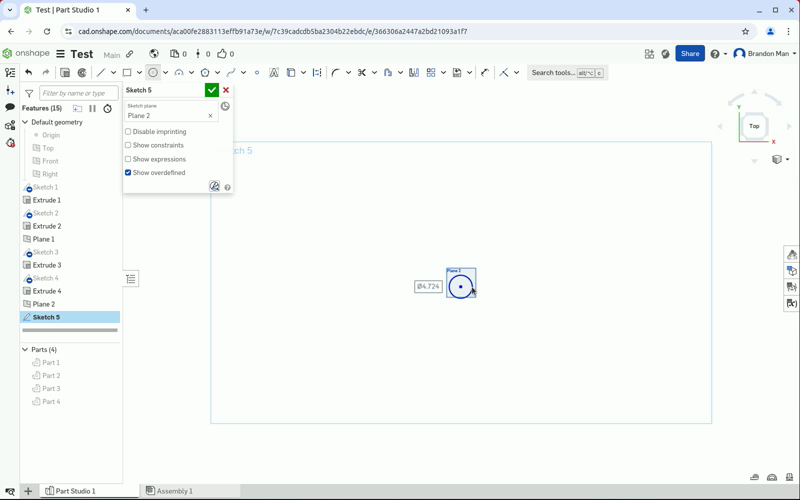
mouse_move(456, 292)
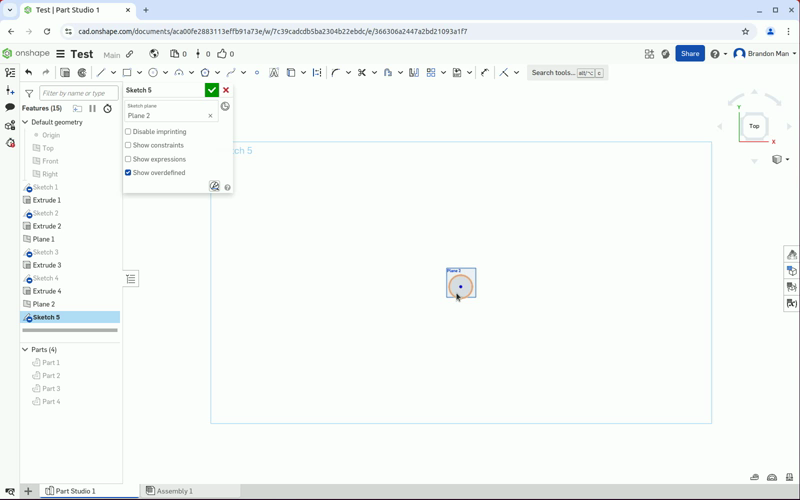
scroll(6)
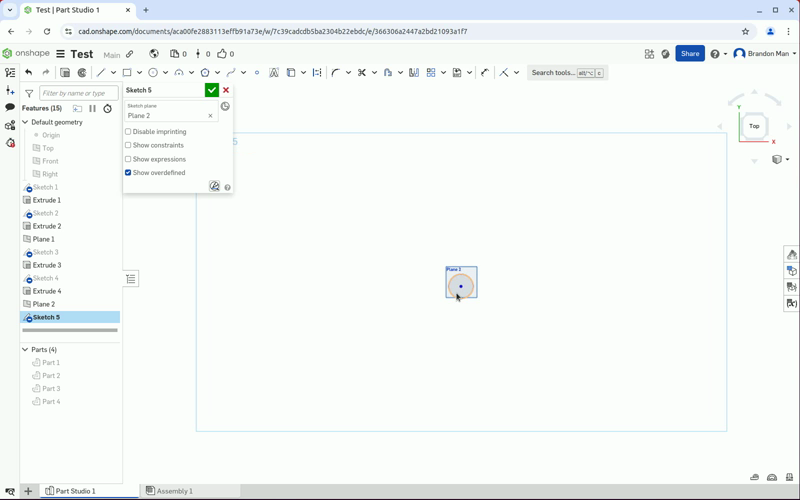
scroll(6)
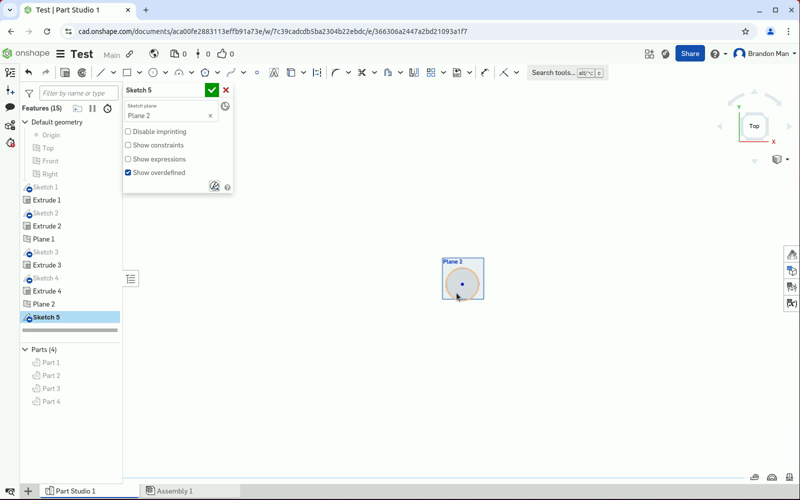
scroll(6)
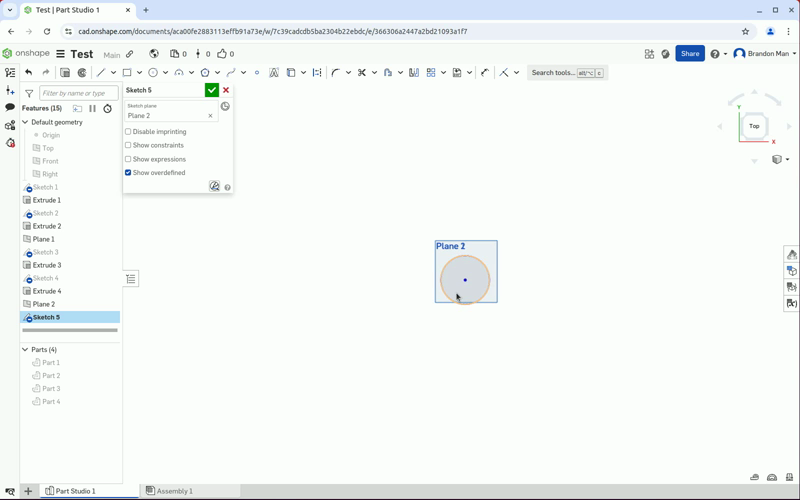
scroll(6)
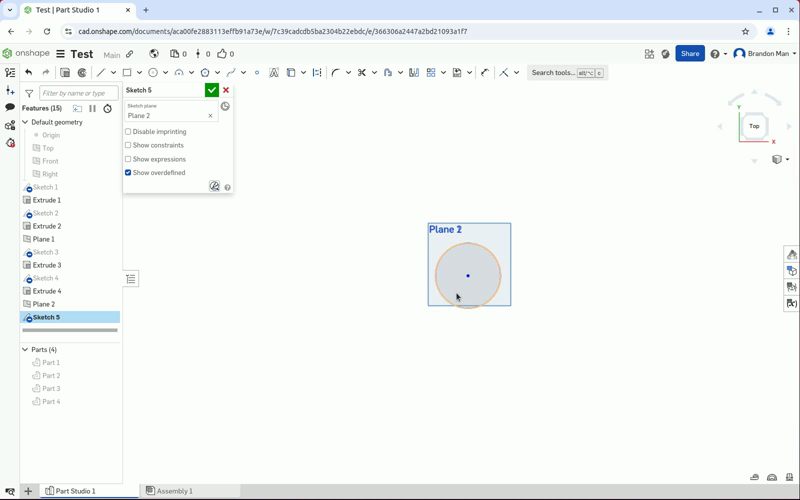
scroll(6)
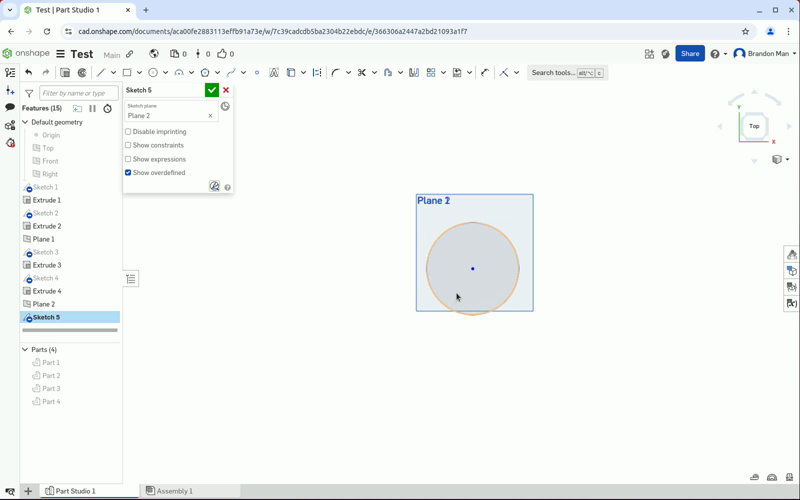
scroll(6)
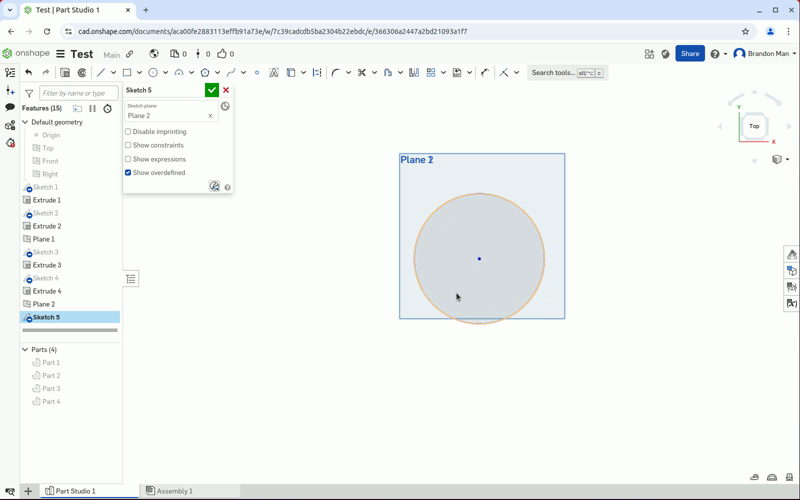
scroll(6)
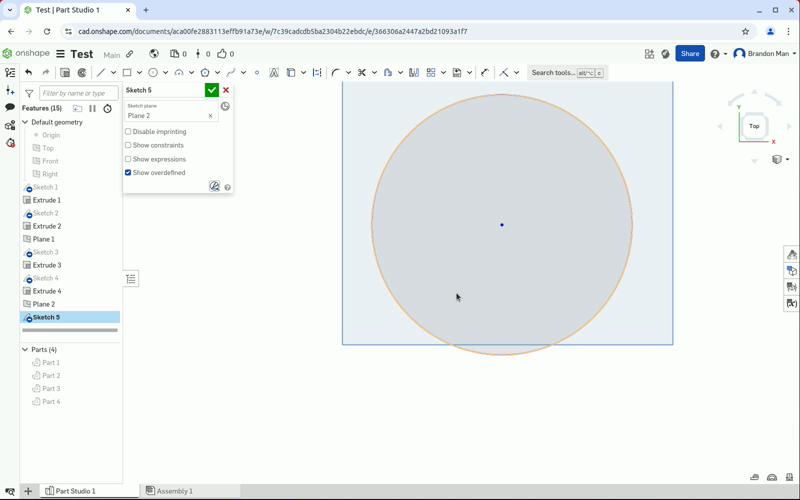
click(456, 292)
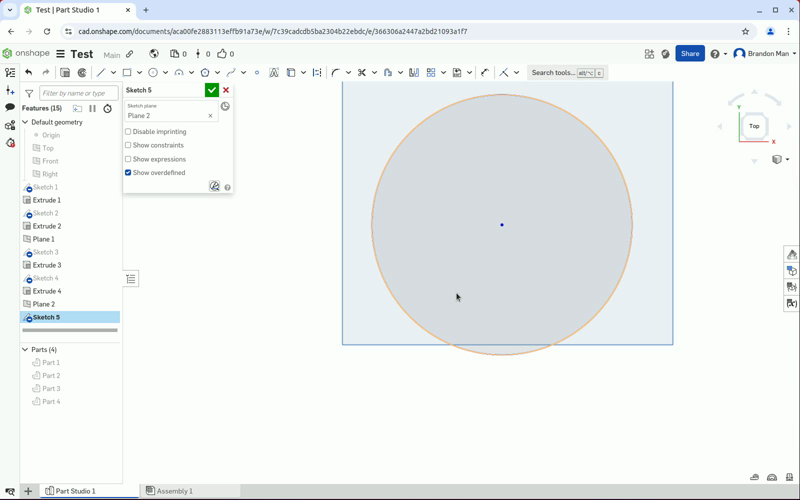
scroll(-6)
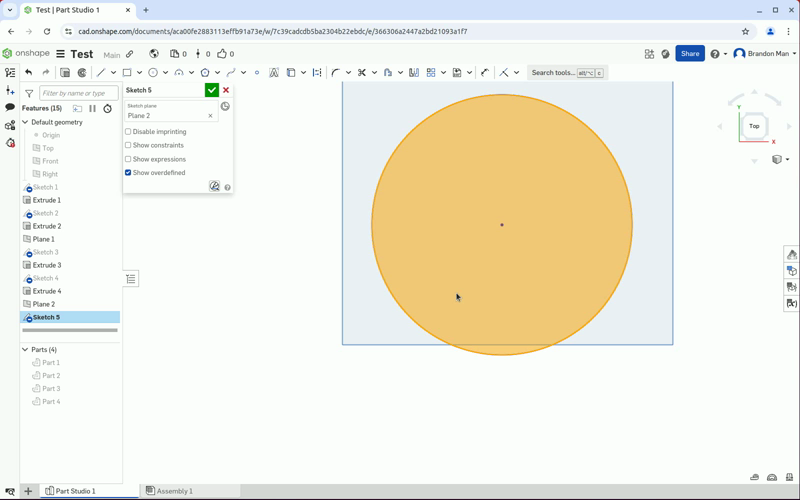
scroll(-6)
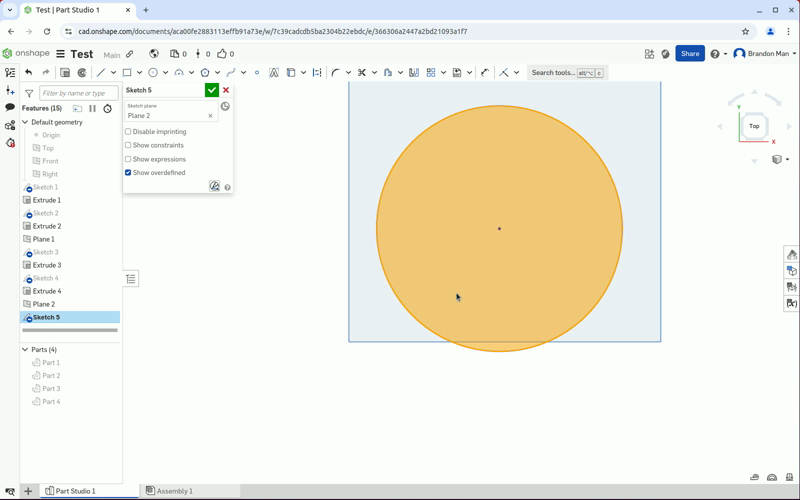
scroll(-6)
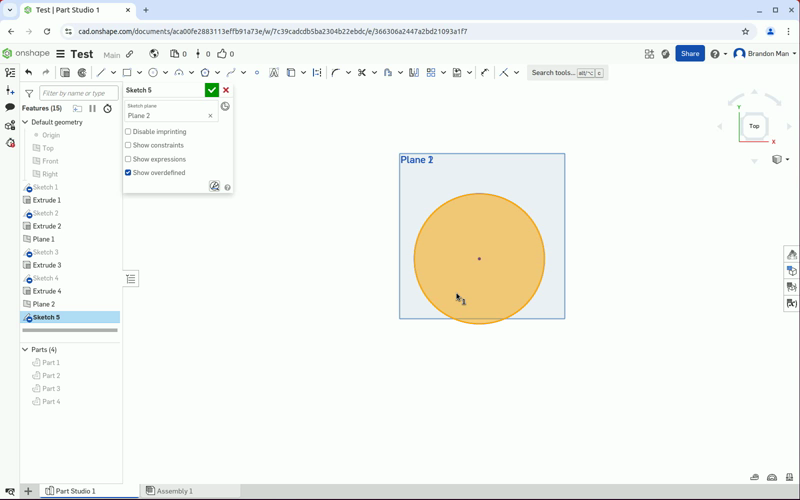
scroll(-6)
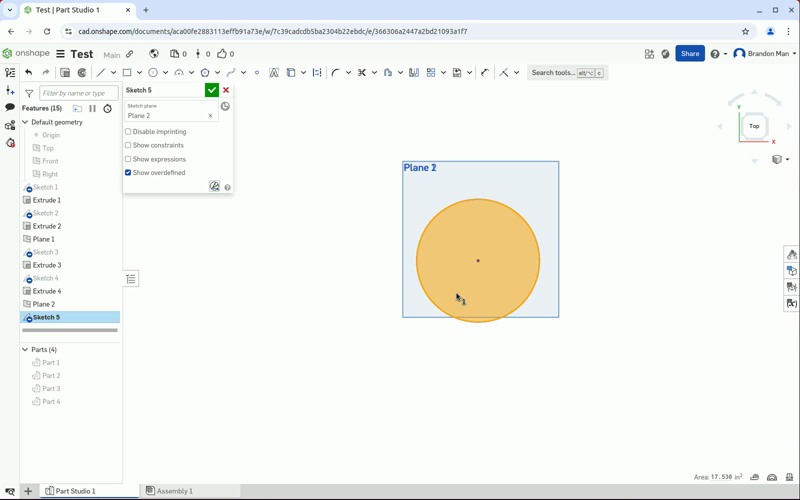
scroll(-6)
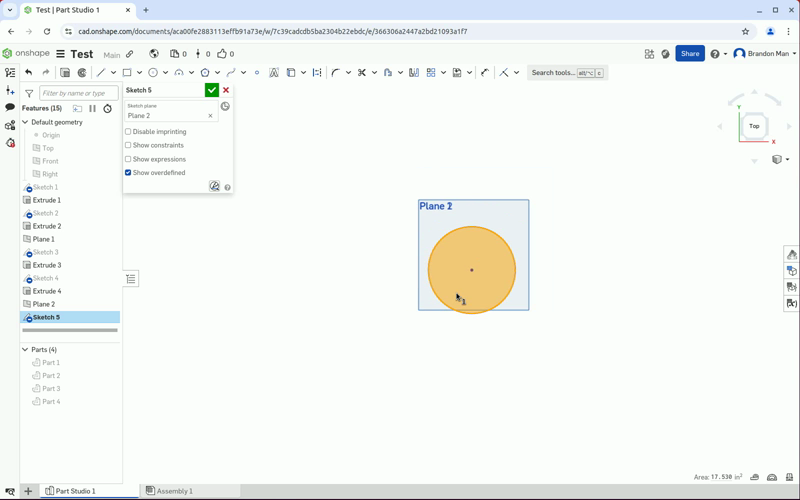
scroll(-6)
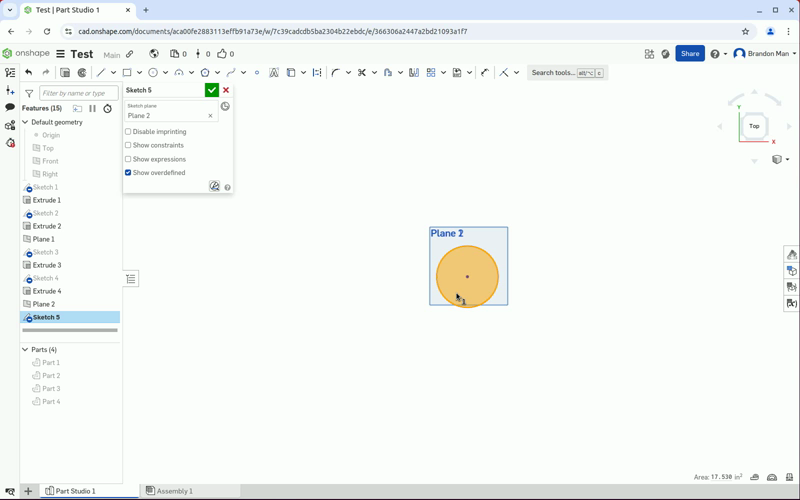
scroll(-6)
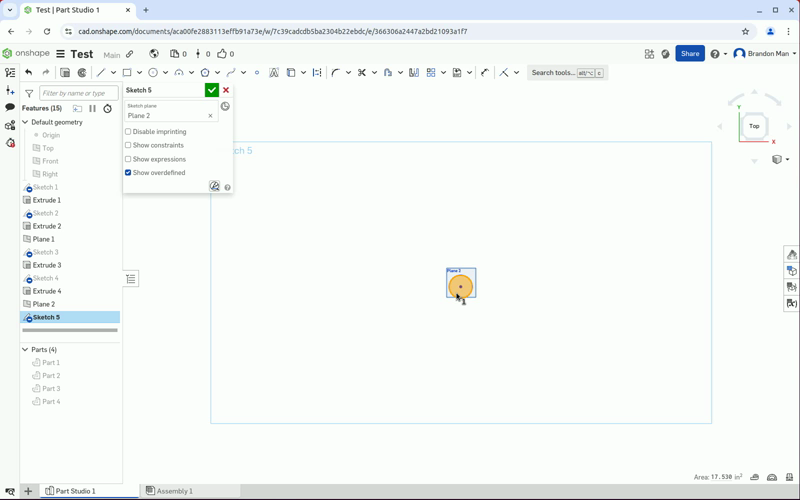
mouse_move(73, 352)
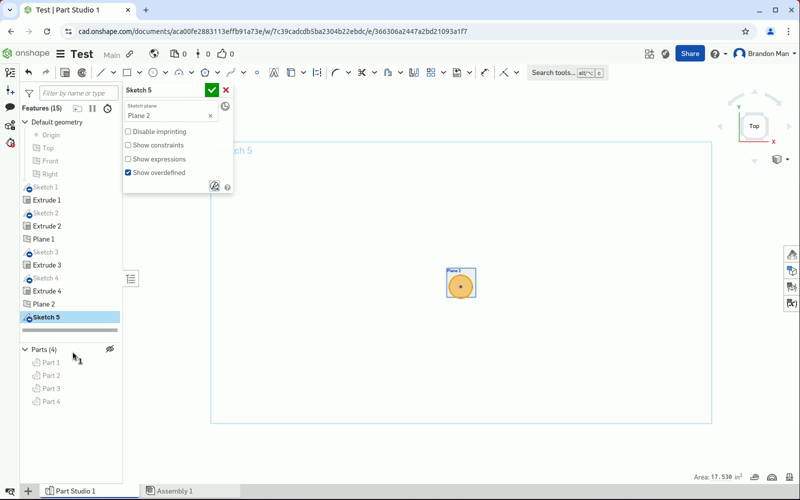
key(shift+y)
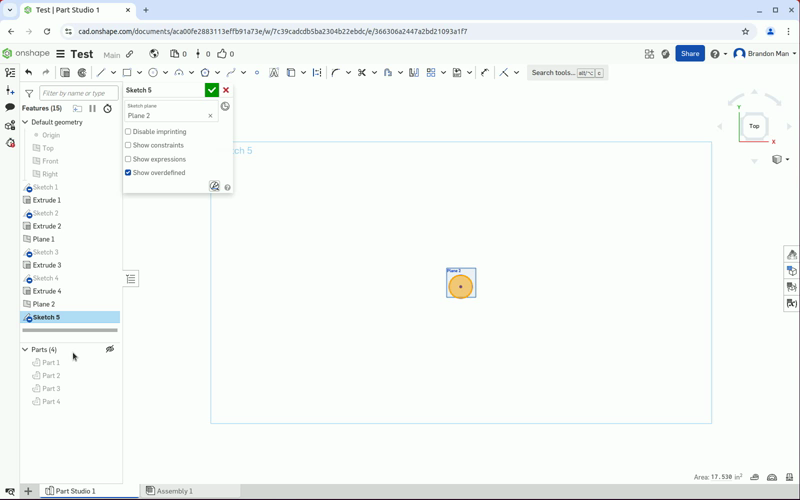
key(shift+e)
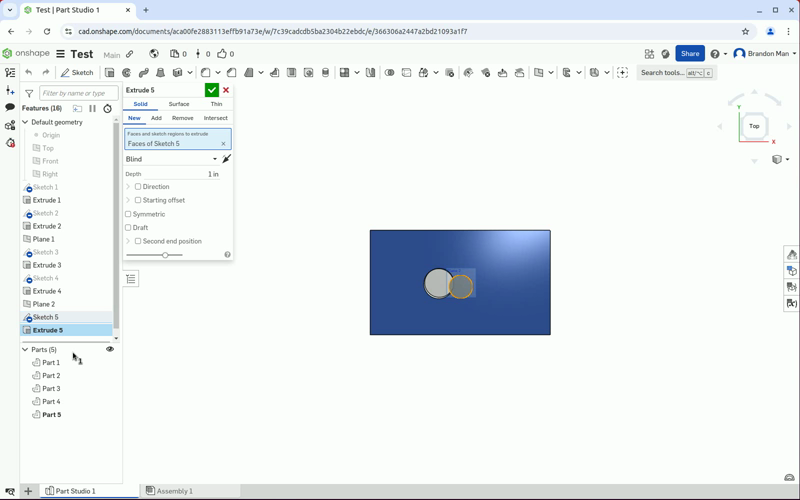
mouse_move(143, 106)
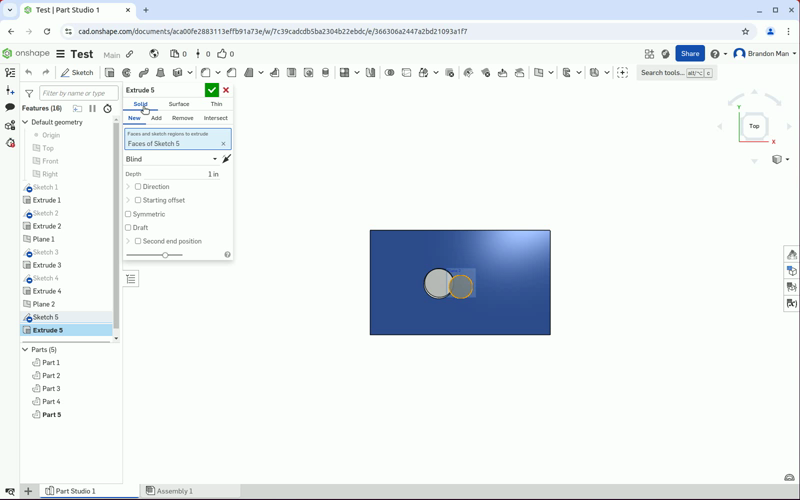
click(143, 106)
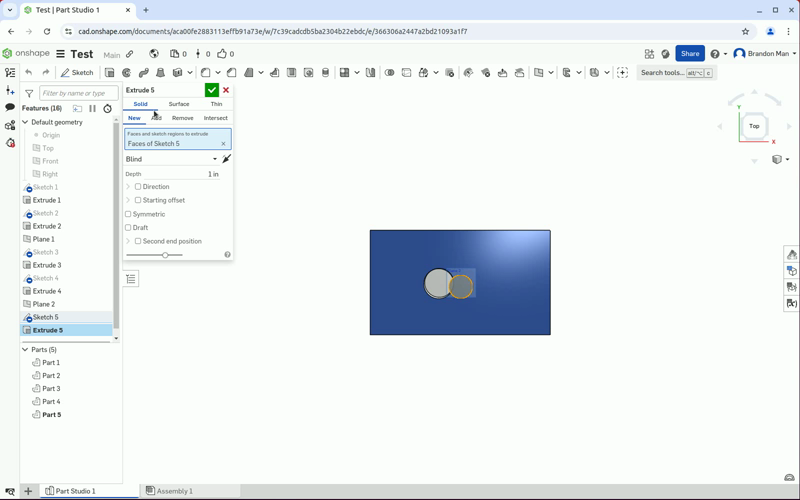
mouse_move(186, 120)
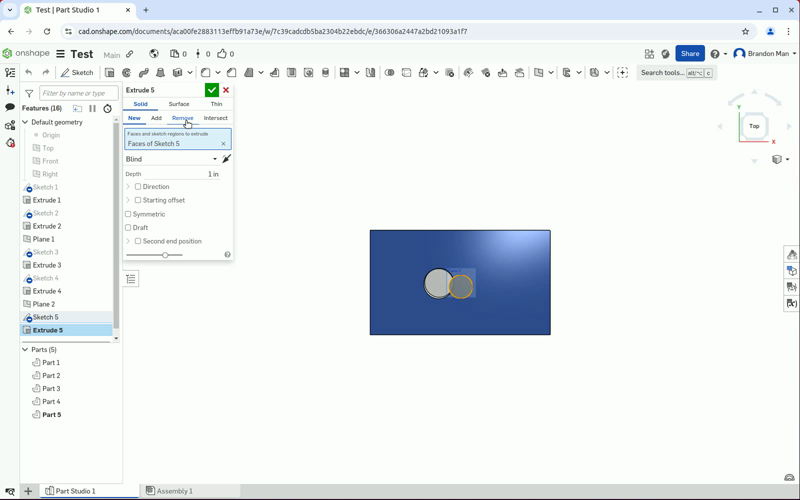
click(186, 120)
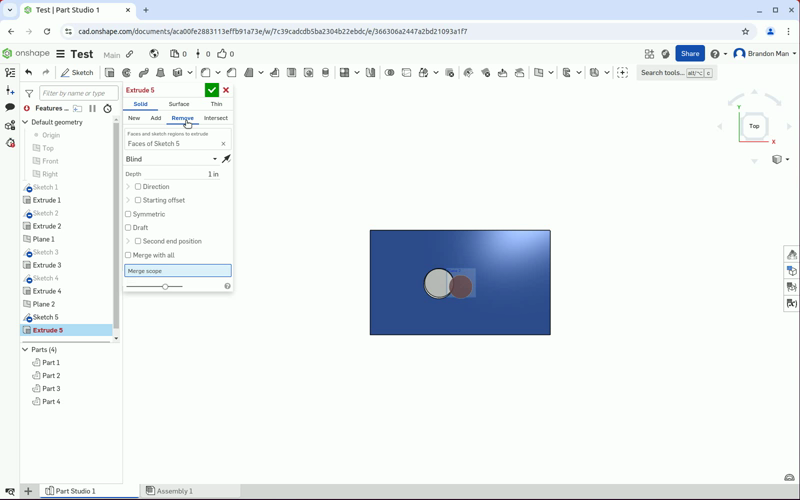
key(tab, 4)
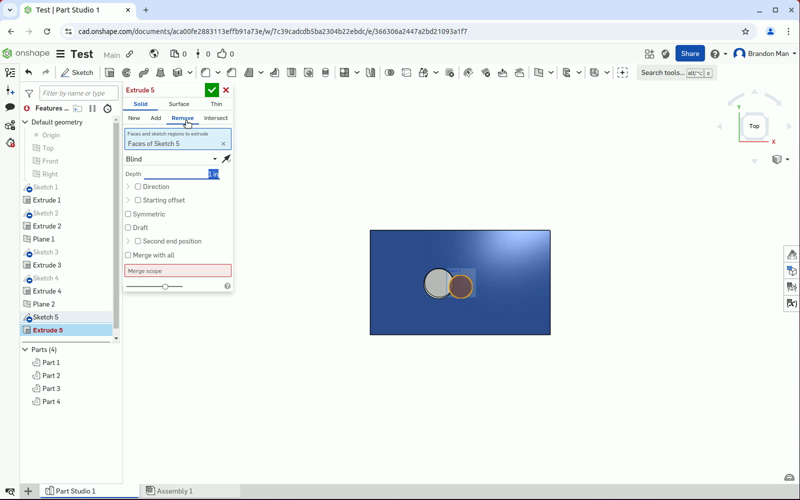
text(4.574)
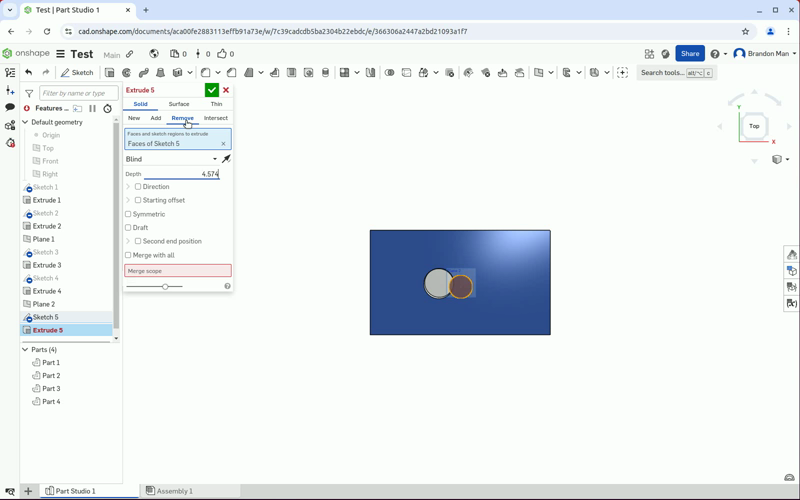
key(tab, 6)
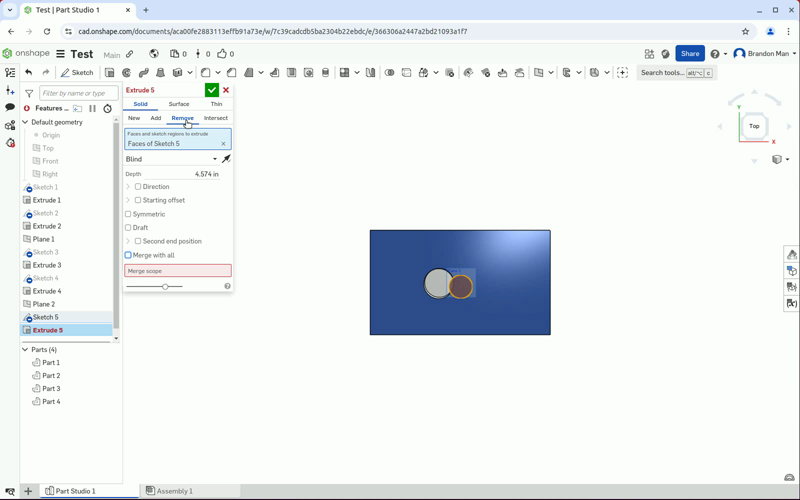
key(space)
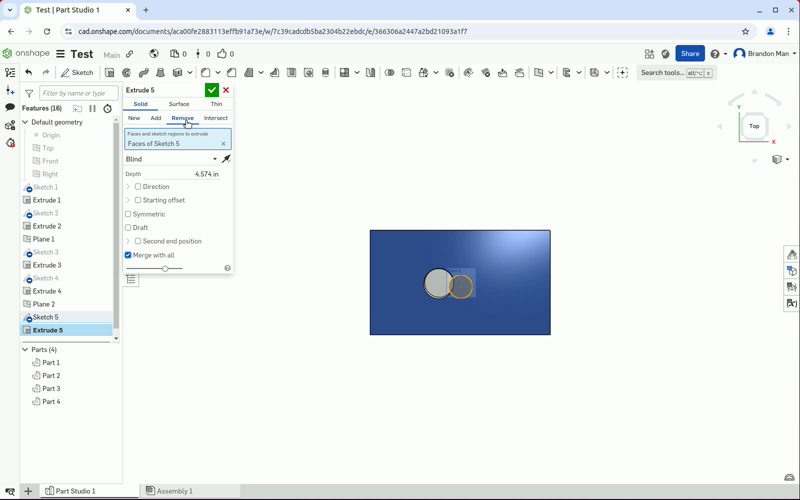
key(enter)
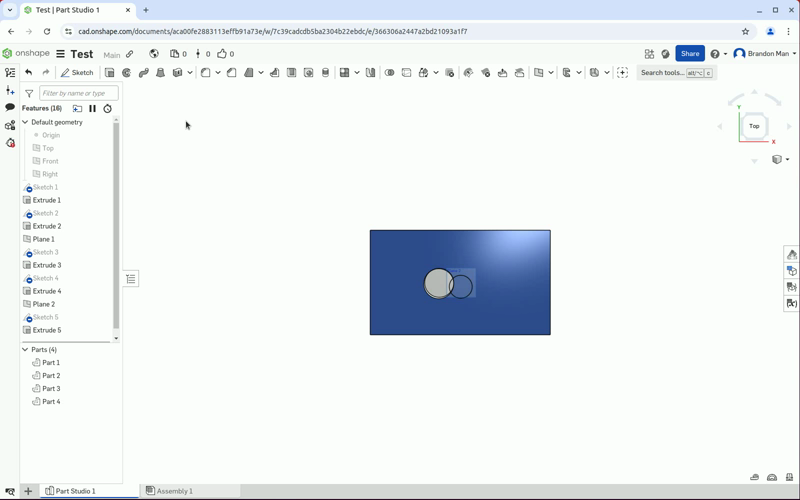
key(shift+h)
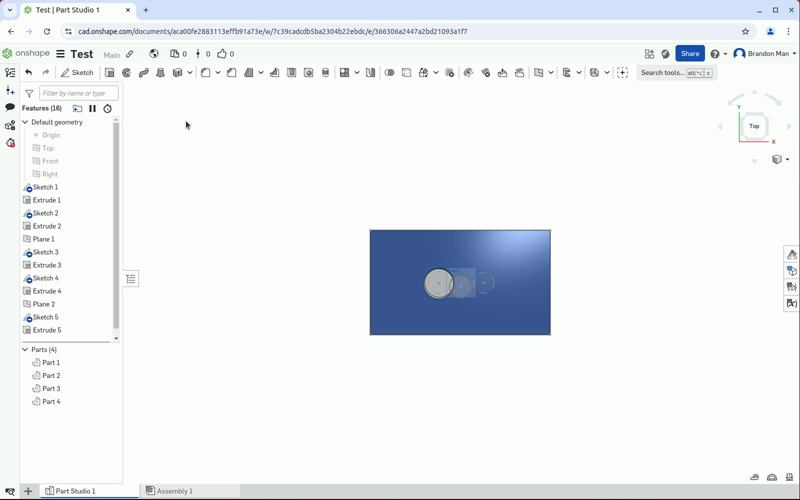
key(shift+h)
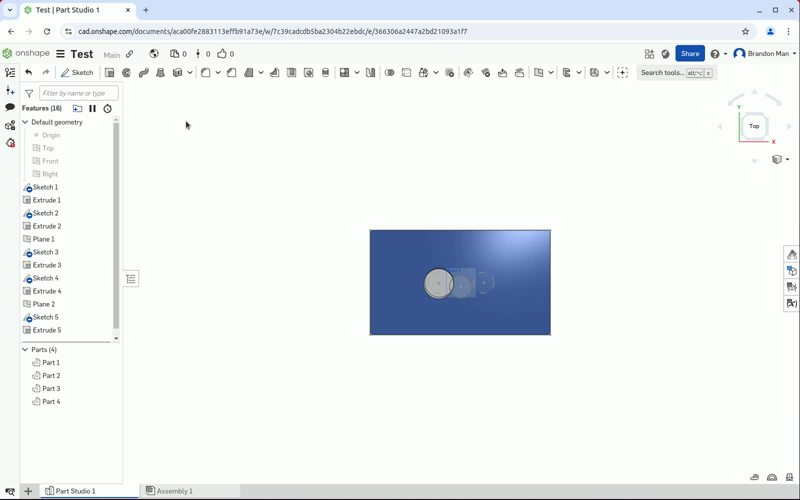
key(shift+7)
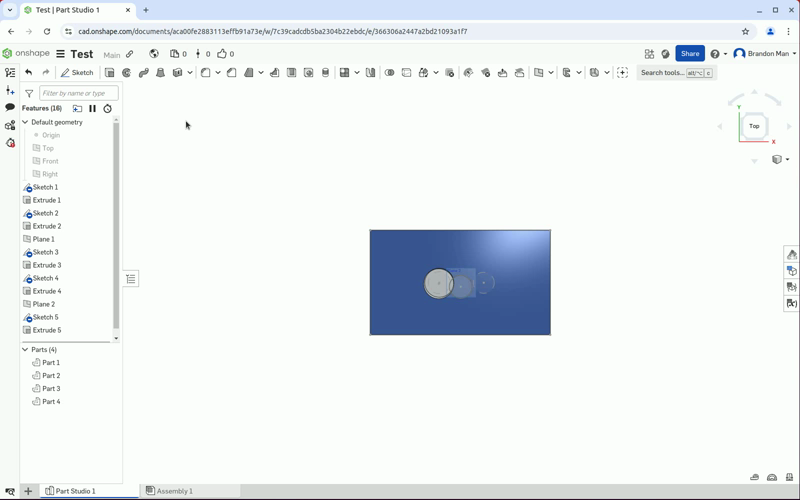
key(up, 3)
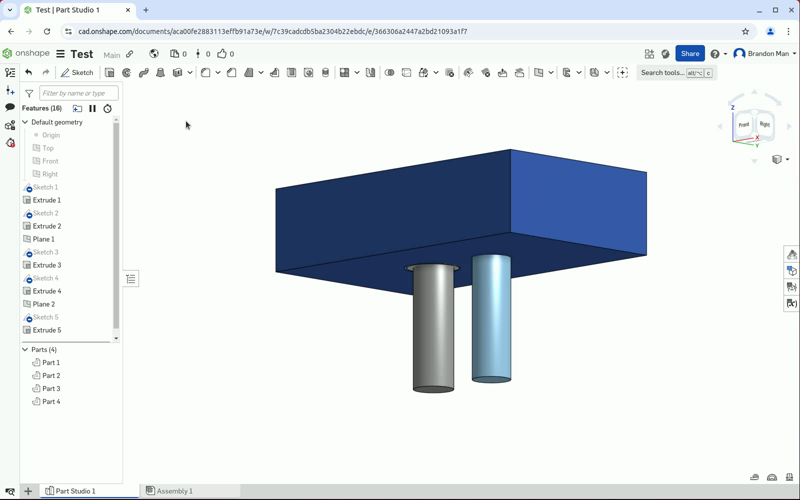
key(left, 3)
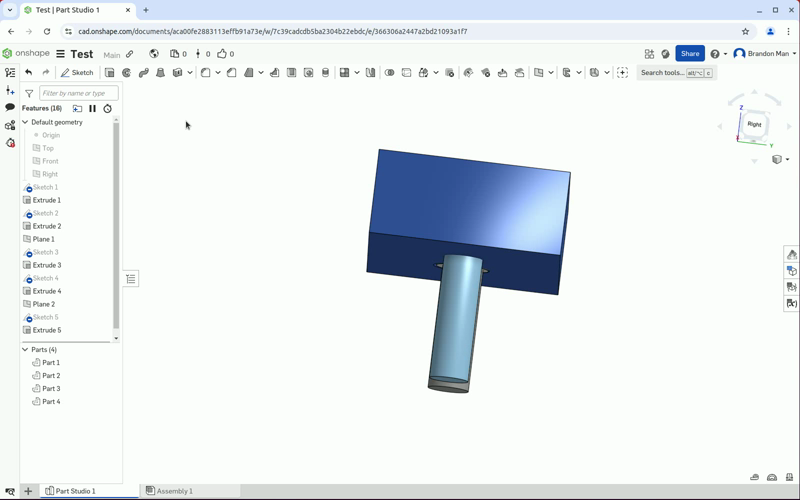
key(right, 3)
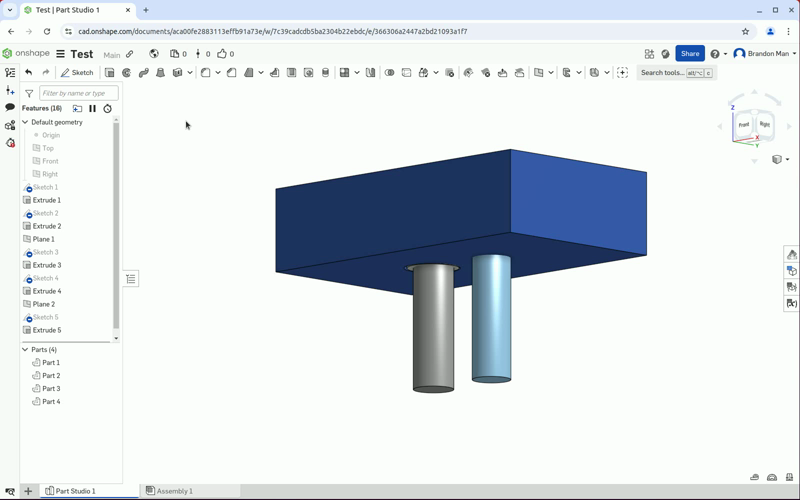
key(down, 3)
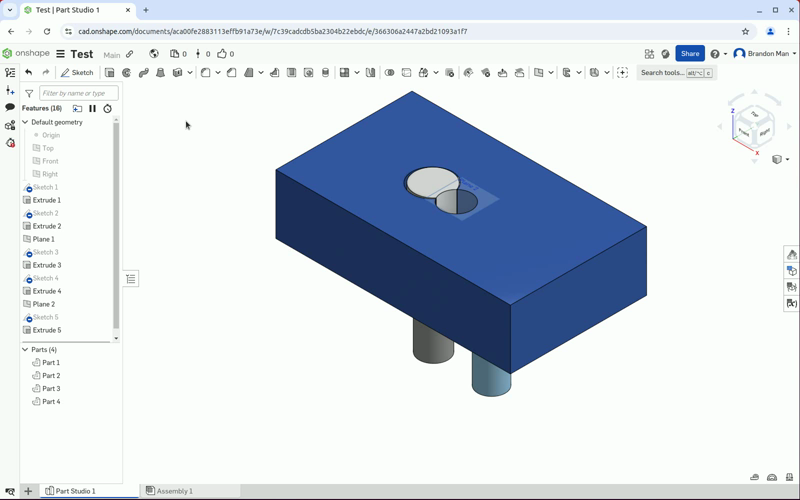
mouse_move(69, 189)
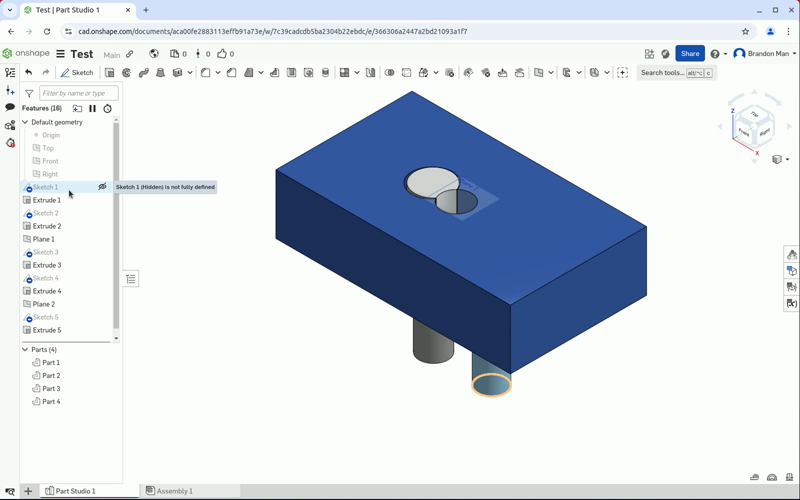
click(69, 189)